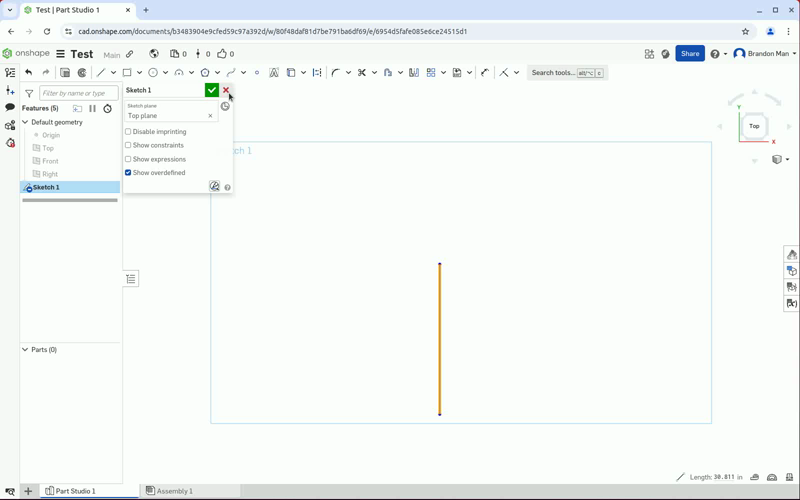
key(shift+h)
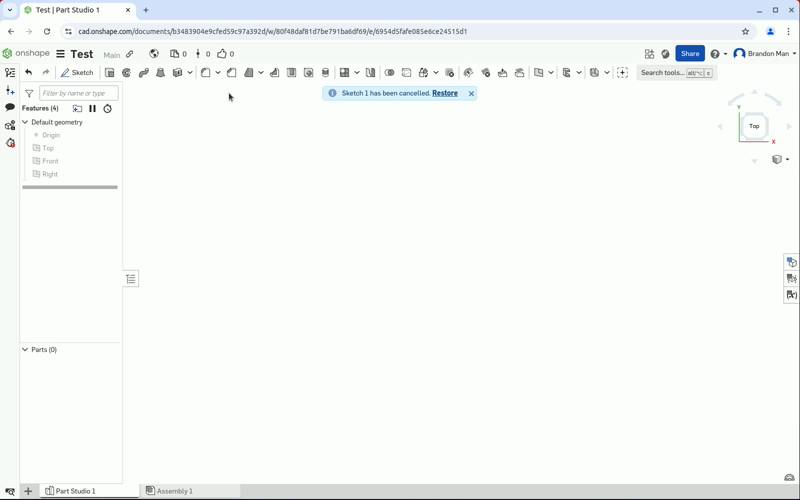
mouse_move(73, 352)
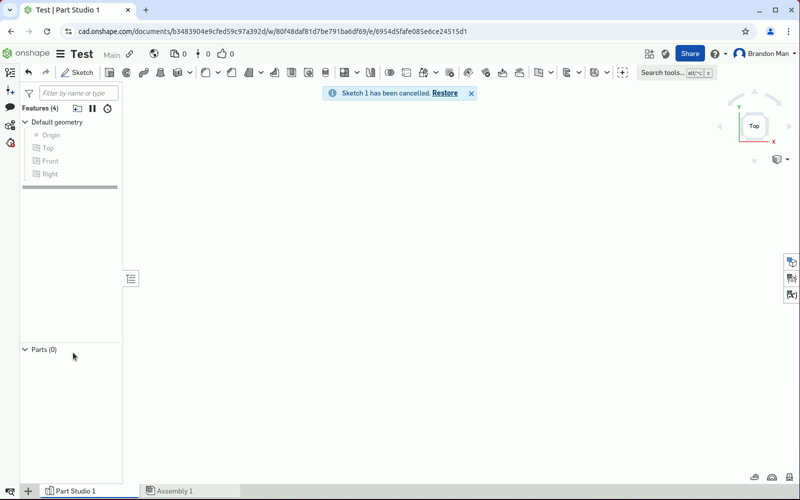
key(y)
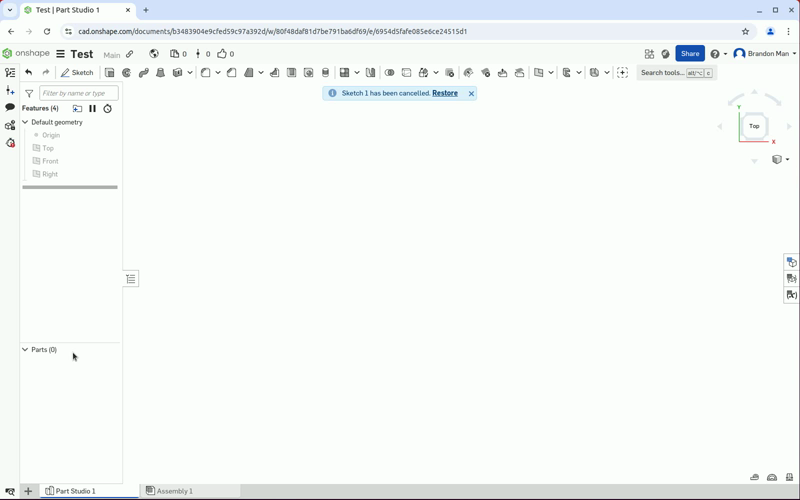
key(shift+p)
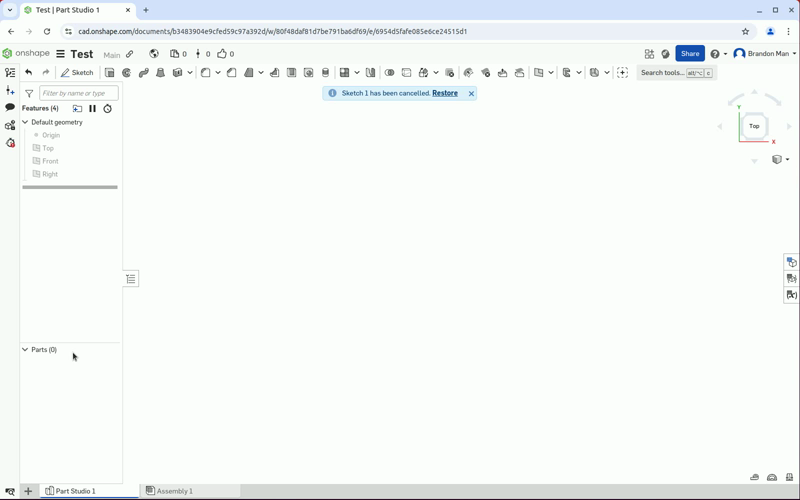
key(space)
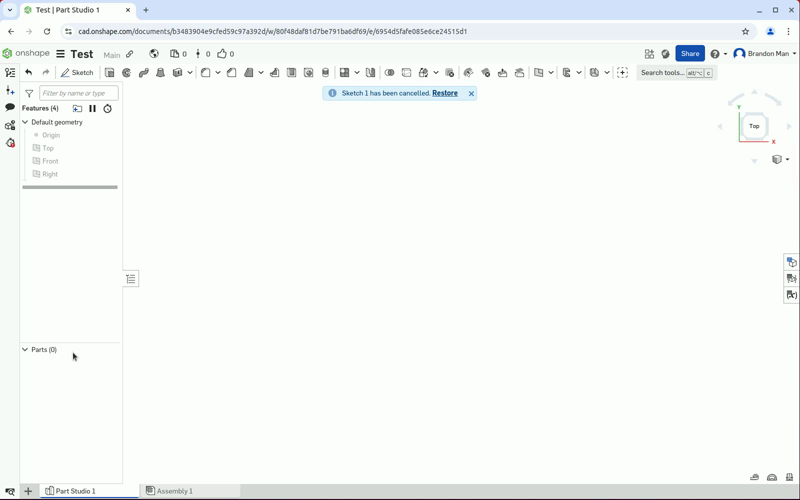
key_down(shift)
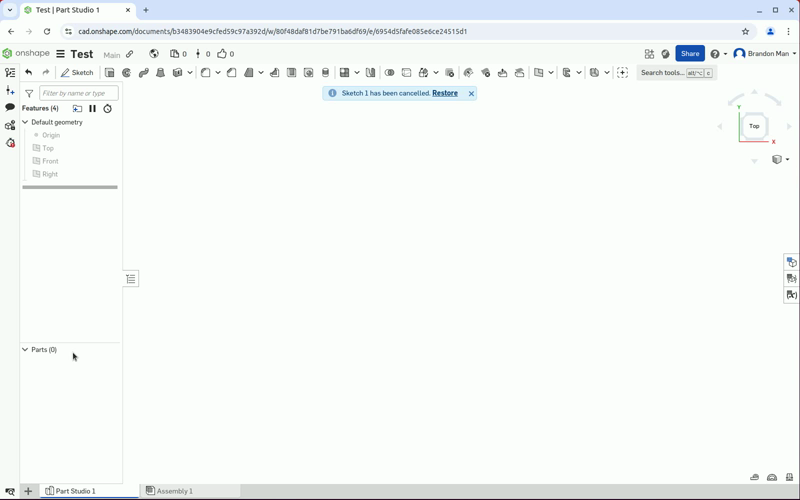
key(up)
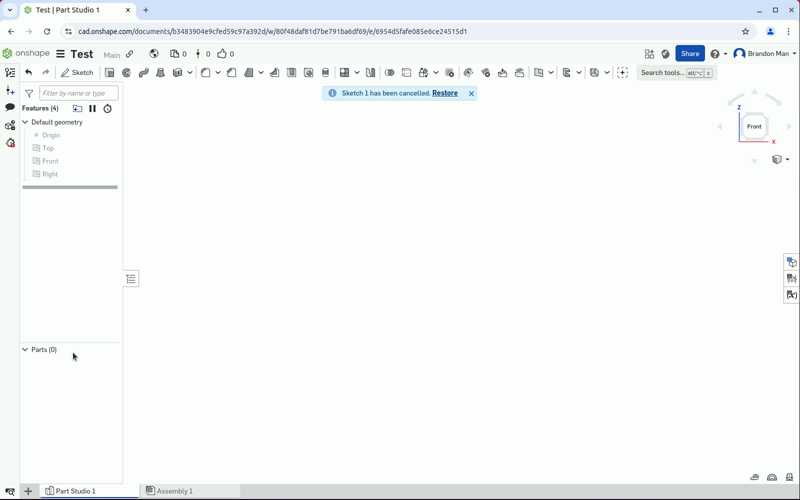
key_up(shift)
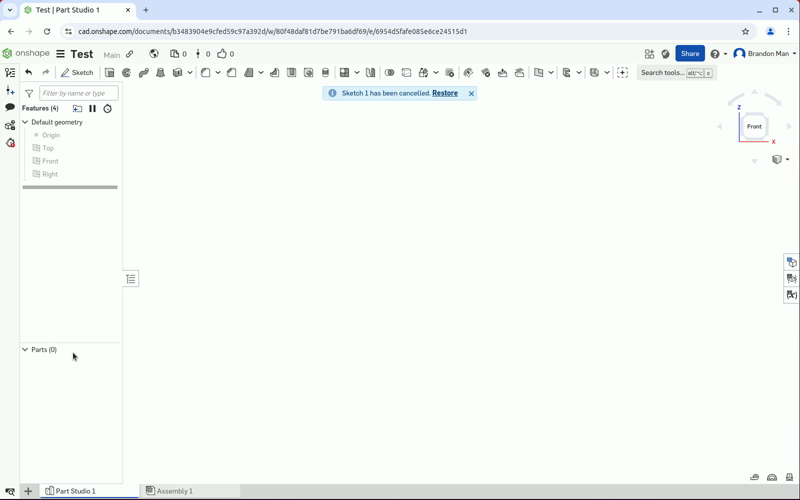
mouse_move(73, 352)
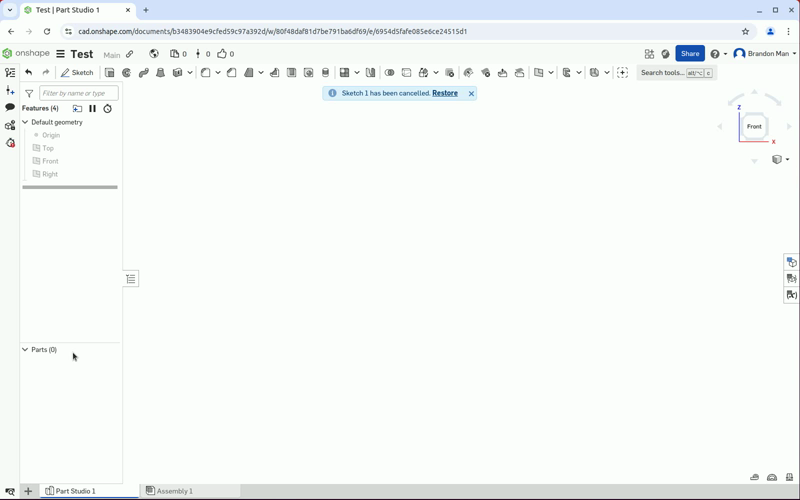
key(shift+y)
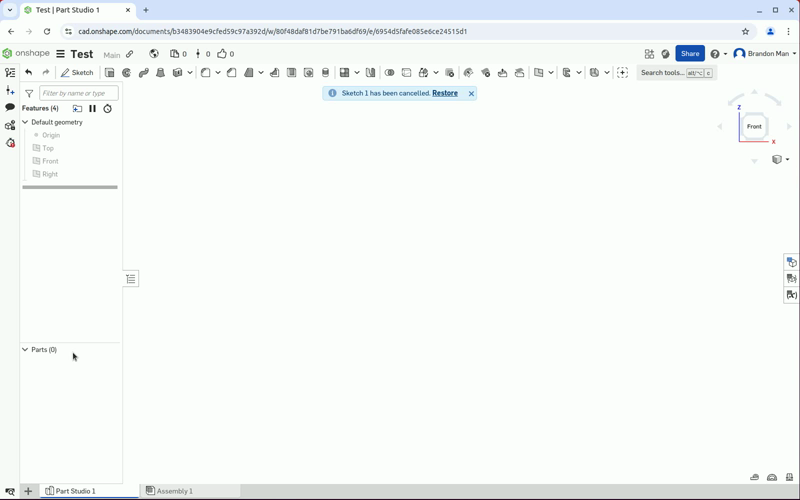
key(shift+s)
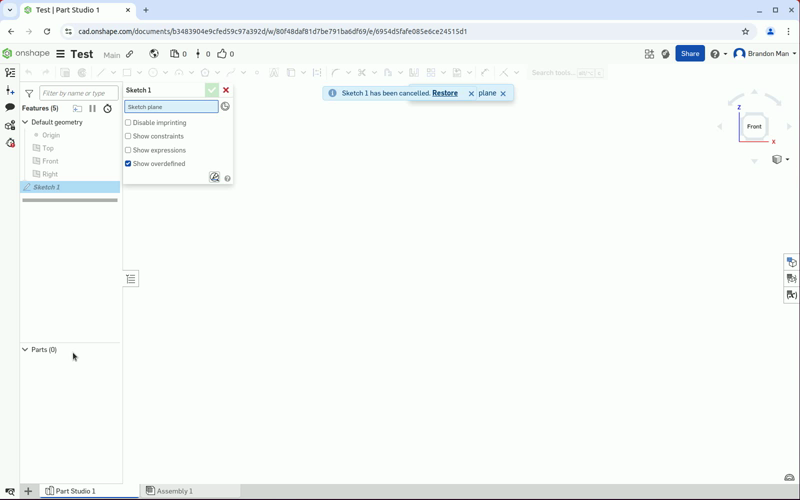
mouse_move(73, 163)
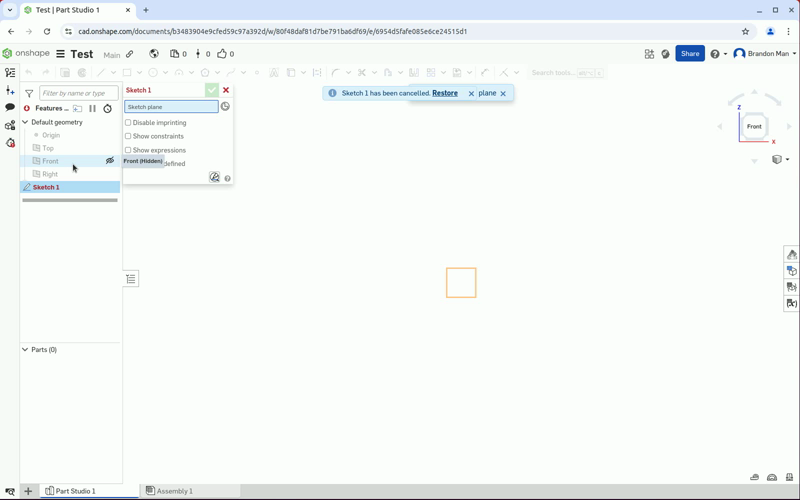
click(73, 163)
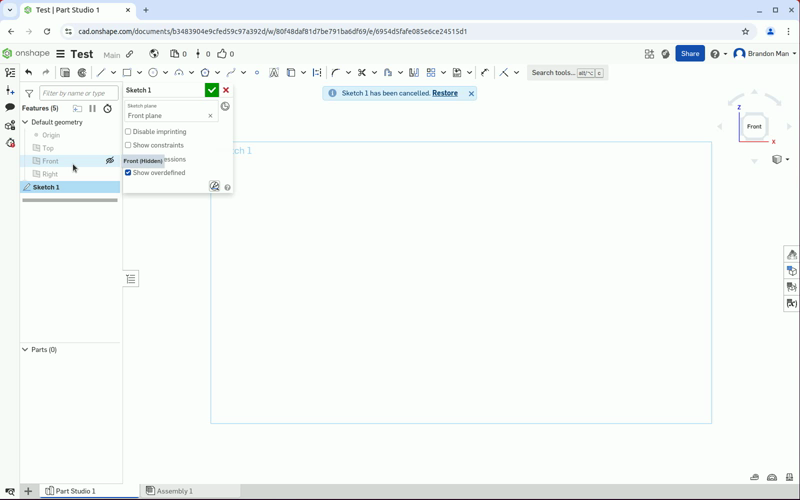
mouse_move(73, 352)
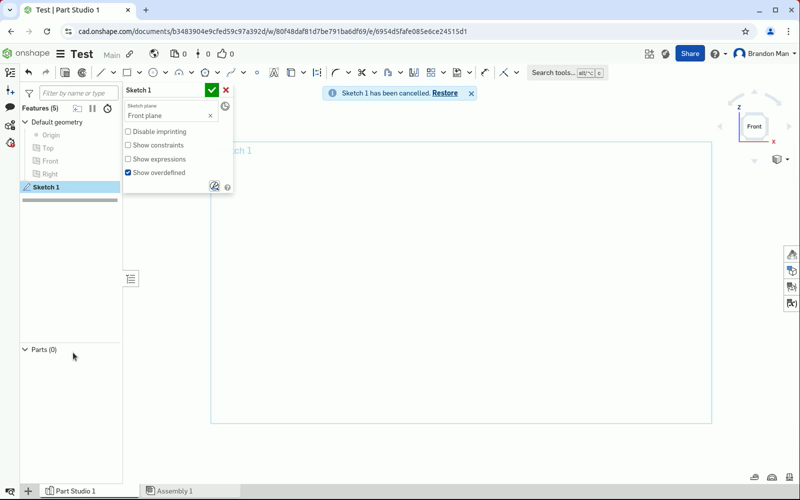
key(y)
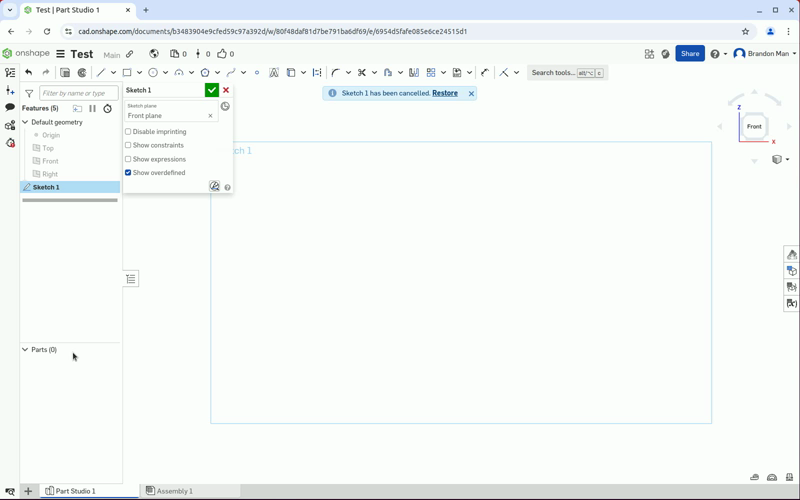
key(l)
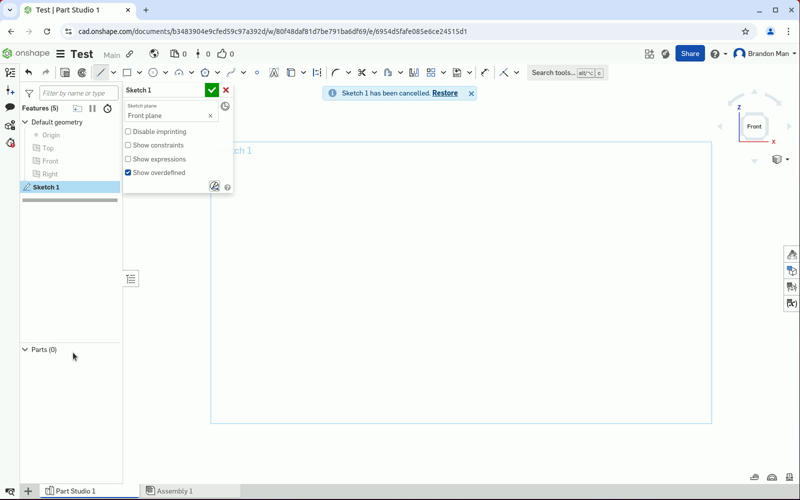
key_down(shift)
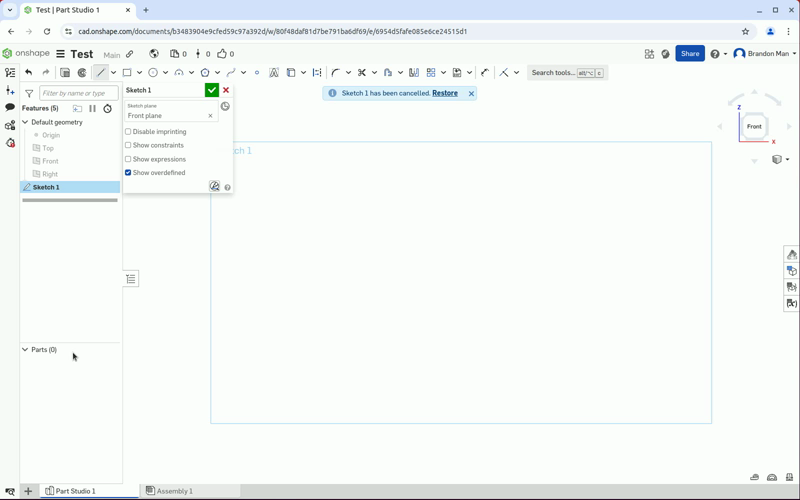
mouse_move(348, 287)
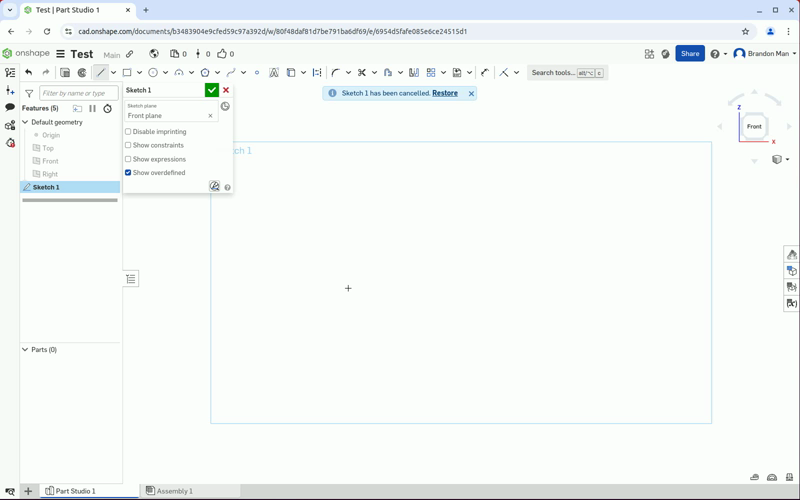
click(348, 287)
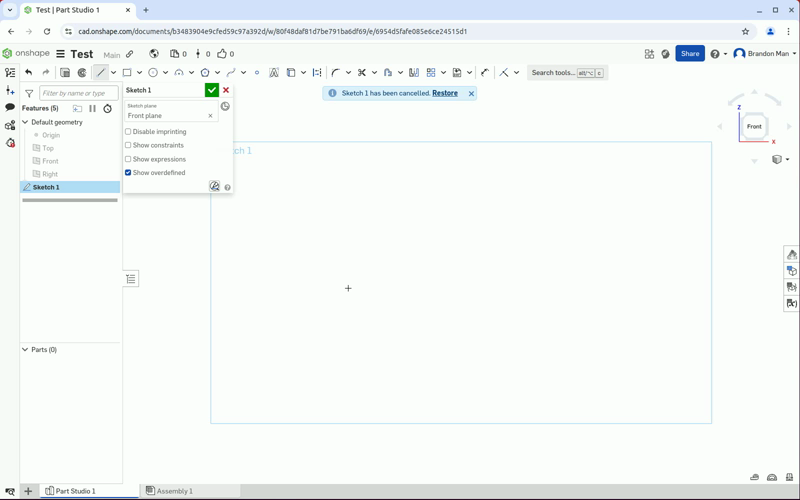
key_up(shift)
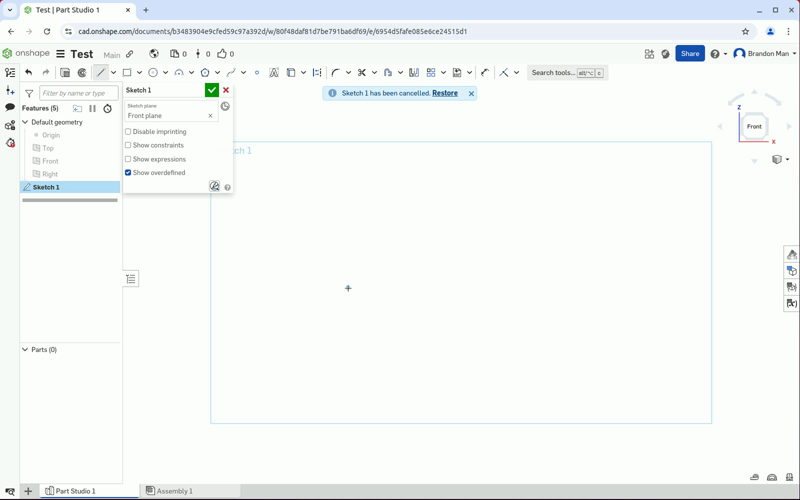
key_down(shift)
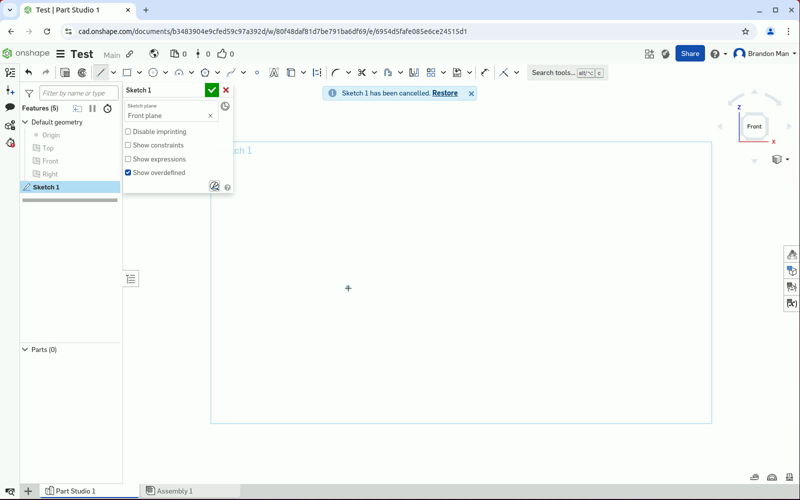
mouse_move(534, 287)
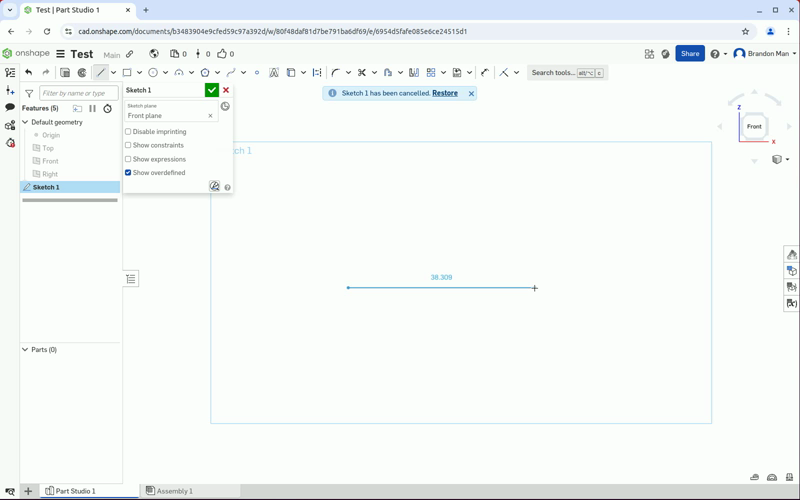
click(534, 287)
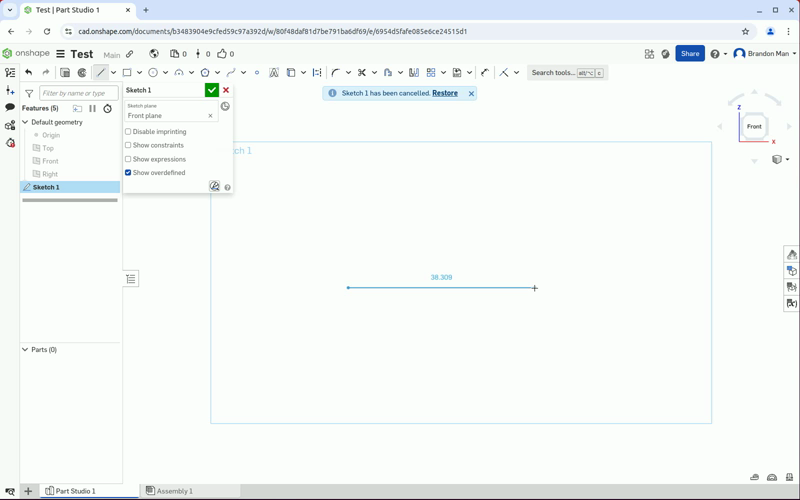
key_up(shift)
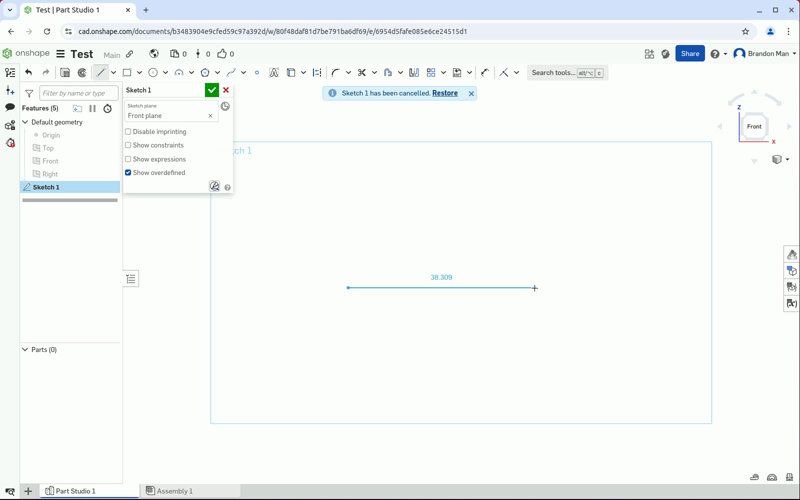
key_down(shift)
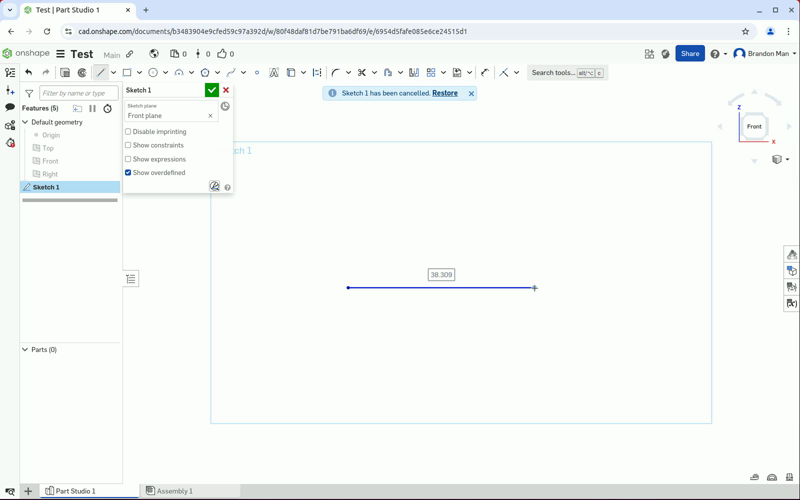
mouse_move(497, 224)
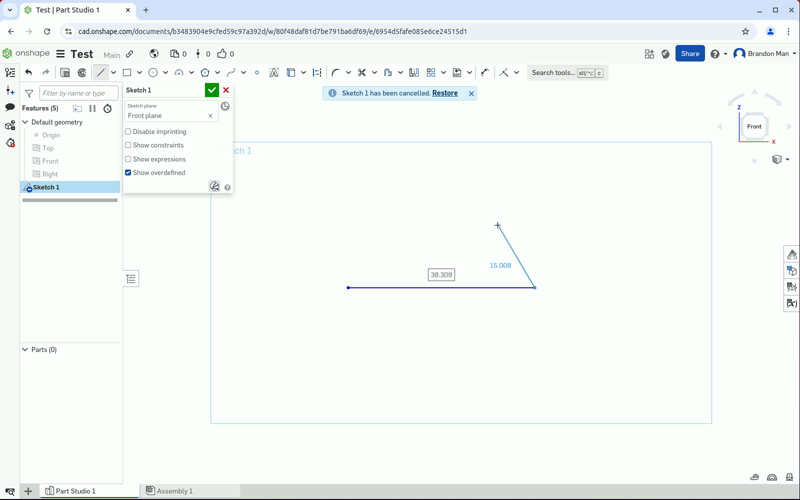
click(497, 224)
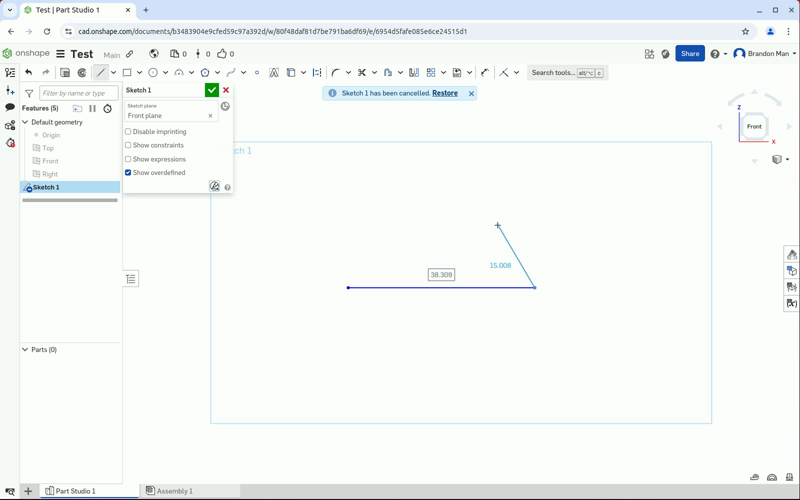
key_up(shift)
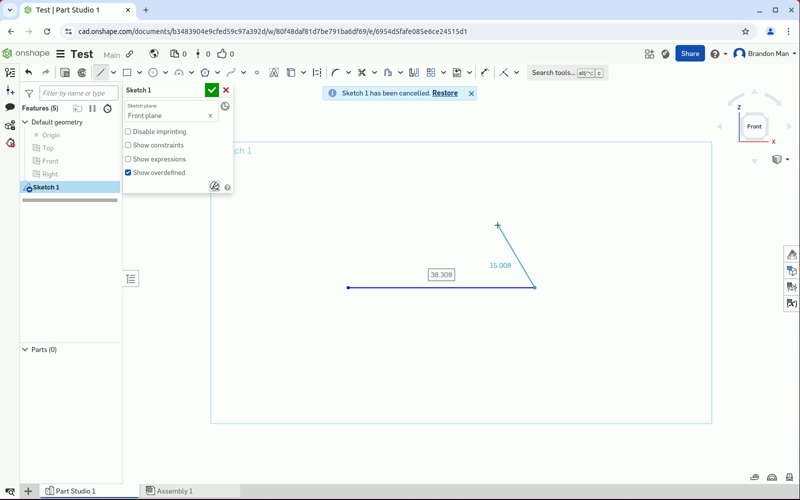
key_down(shift)
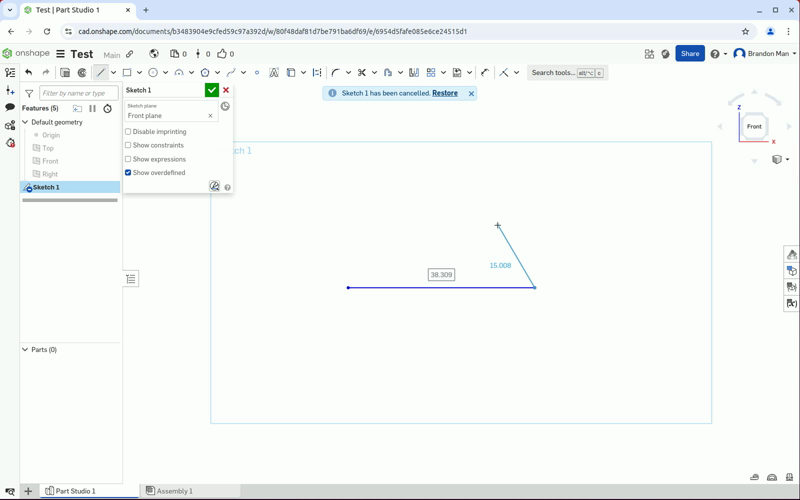
mouse_move(432, 185)
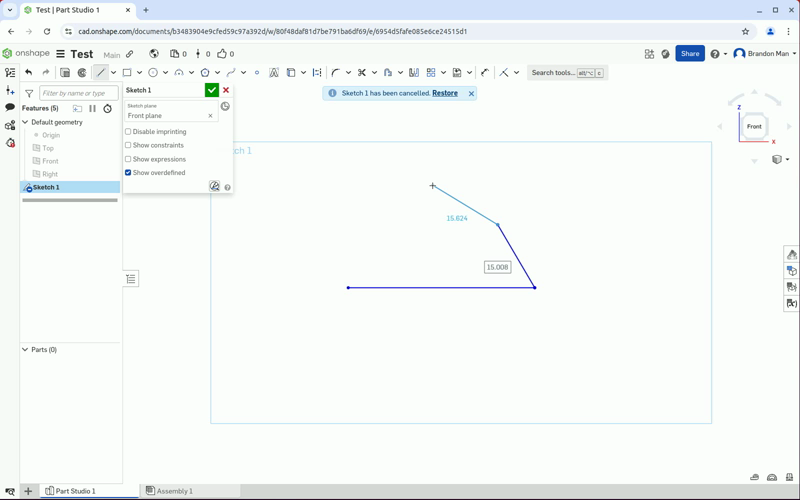
click(432, 185)
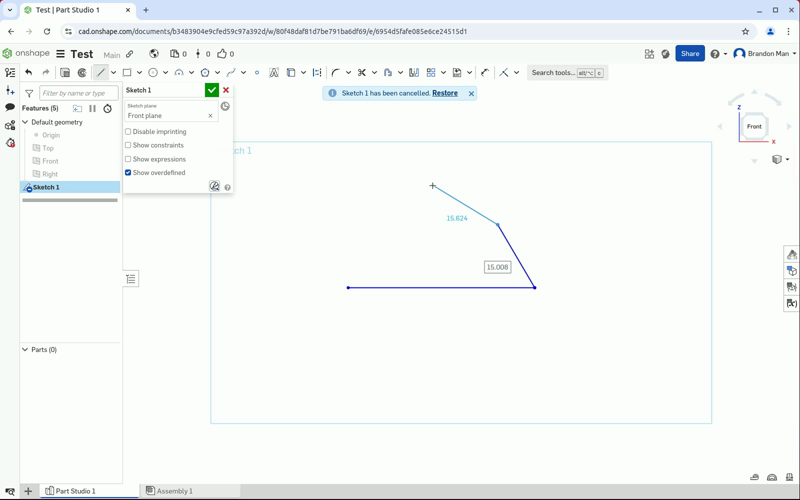
key_up(shift)
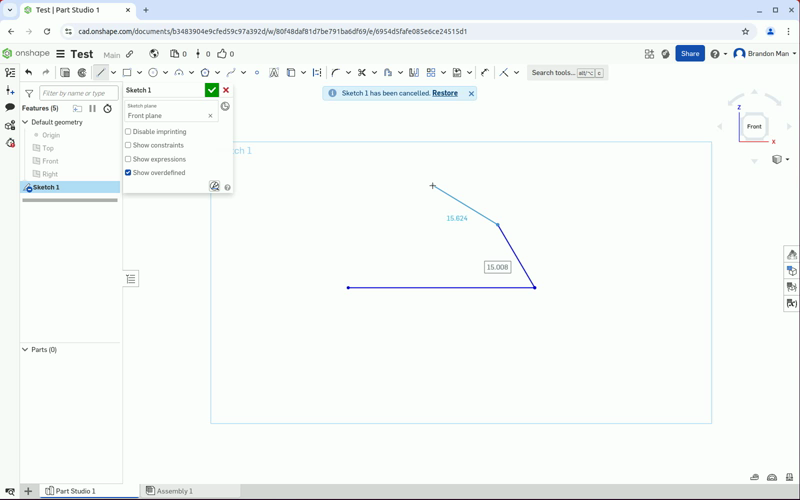
key_down(shift)
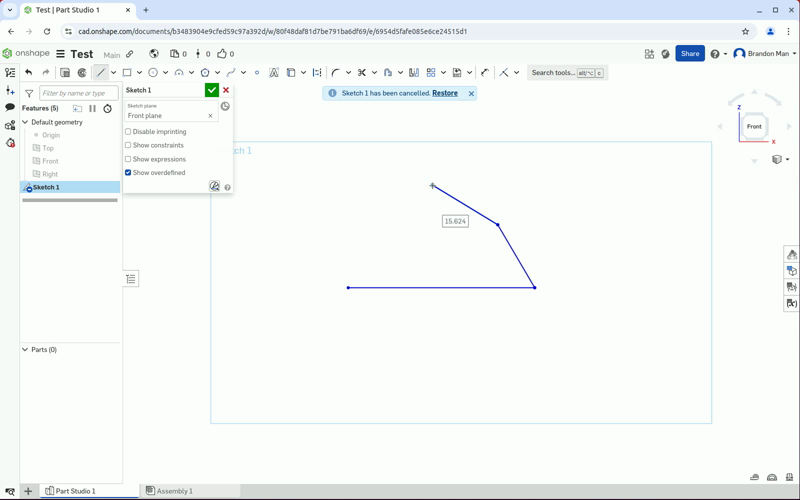
mouse_move(462, 185)
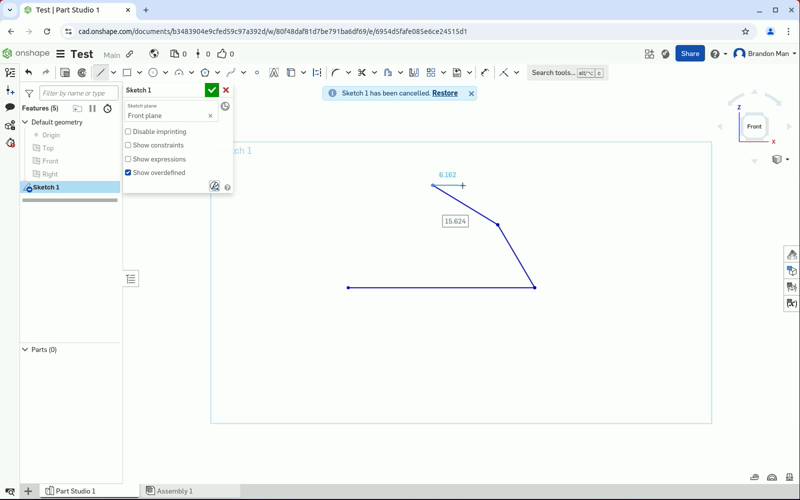
mouse_move(387, 185)
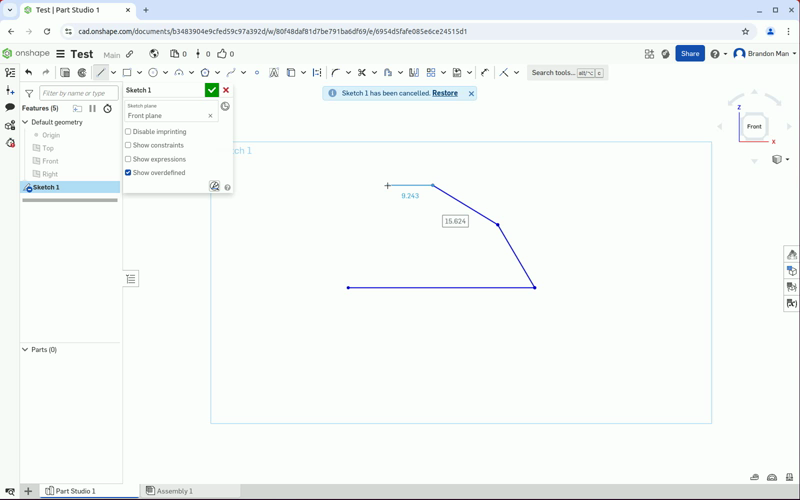
click(387, 185)
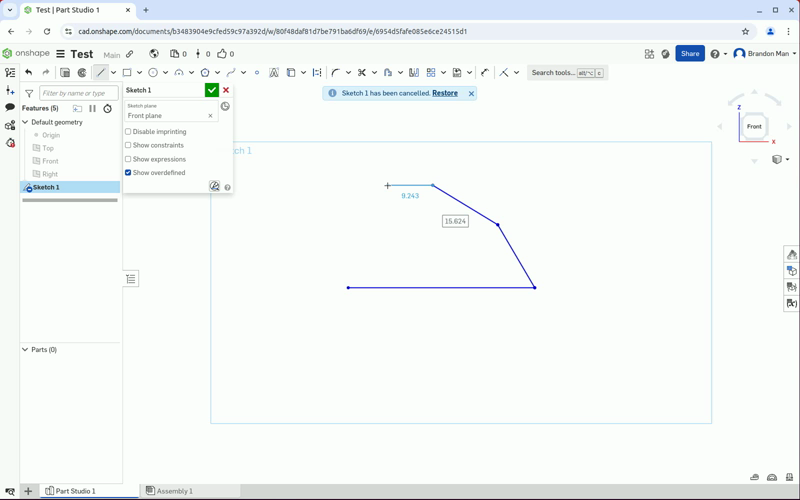
key_up(shift)
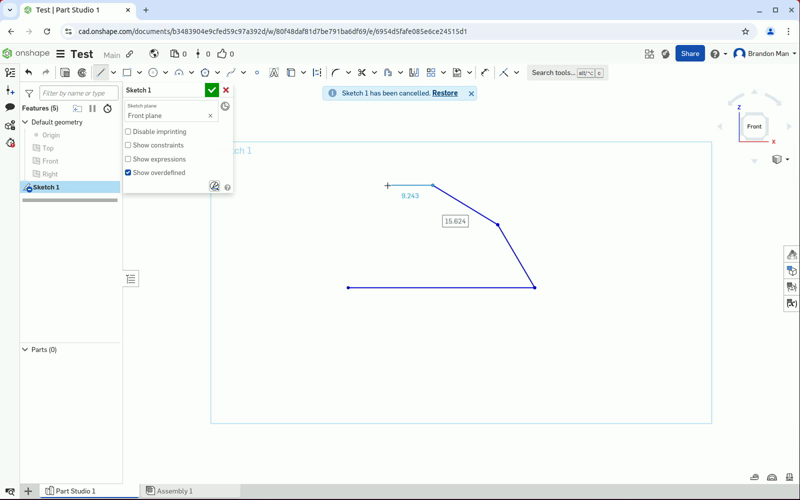
key_down(shift)
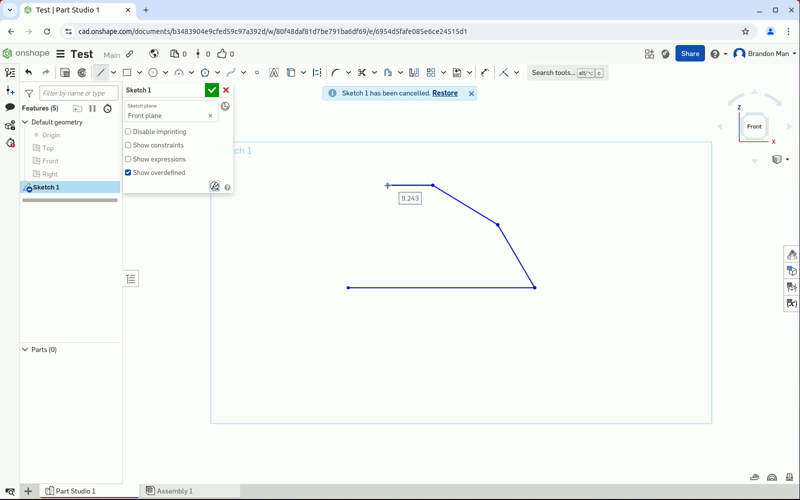
mouse_move(417, 185)
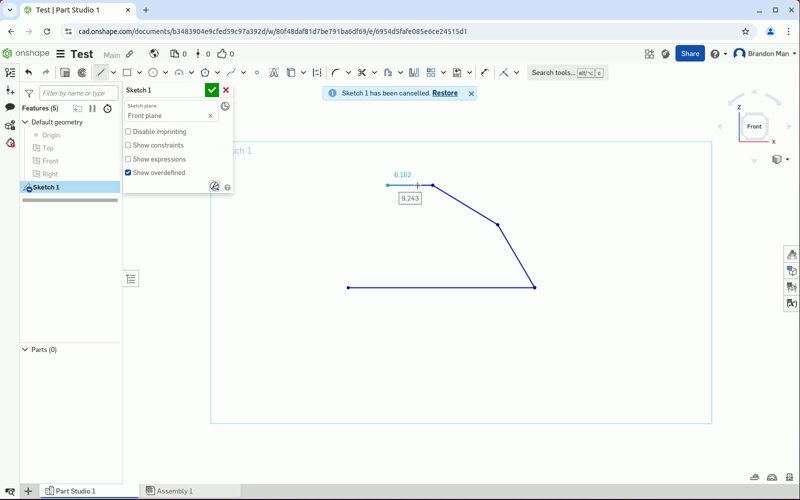
mouse_move(387, 210)
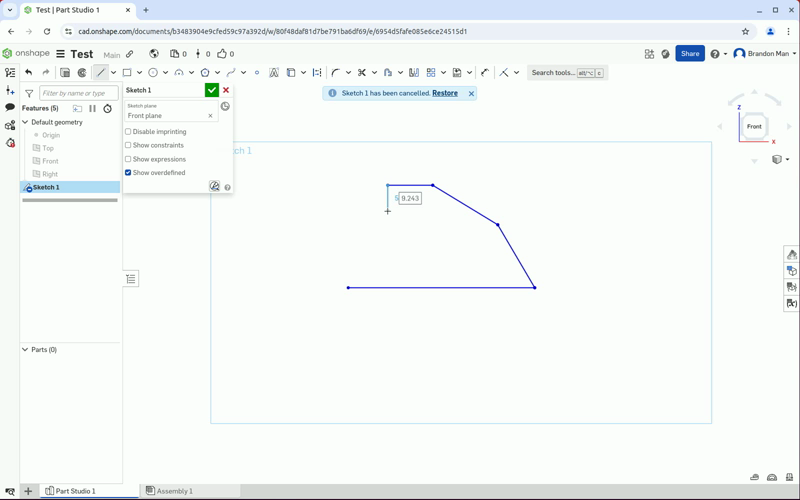
click(387, 210)
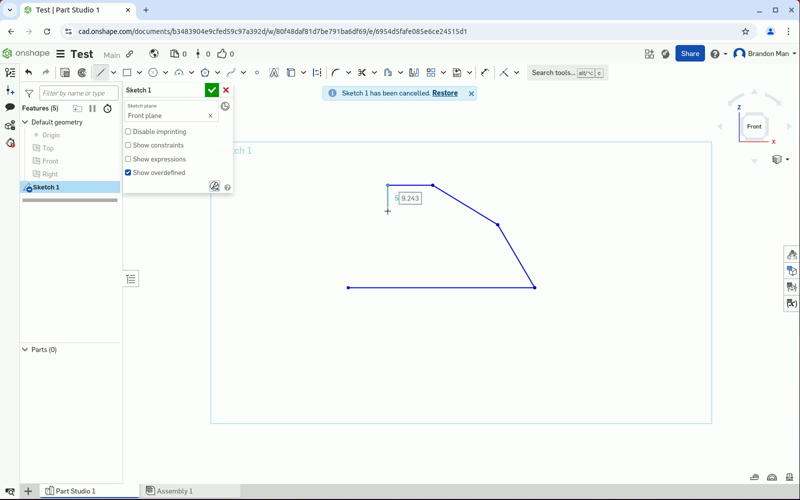
key_up(shift)
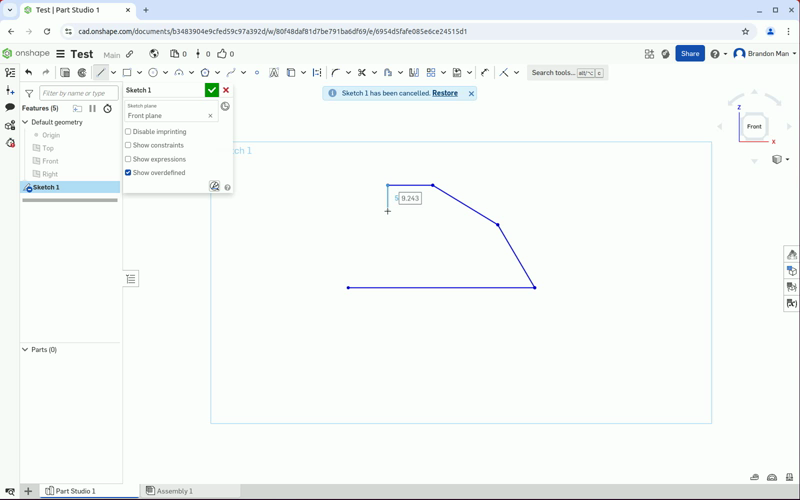
key_down(shift)
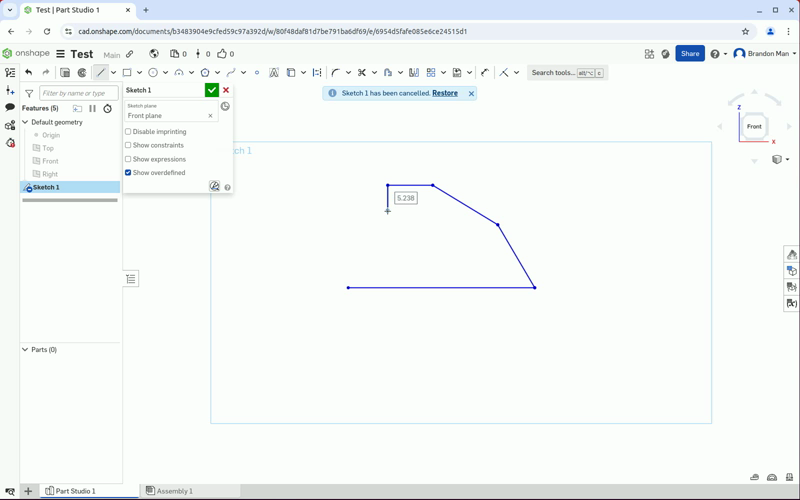
mouse_move(417, 210)
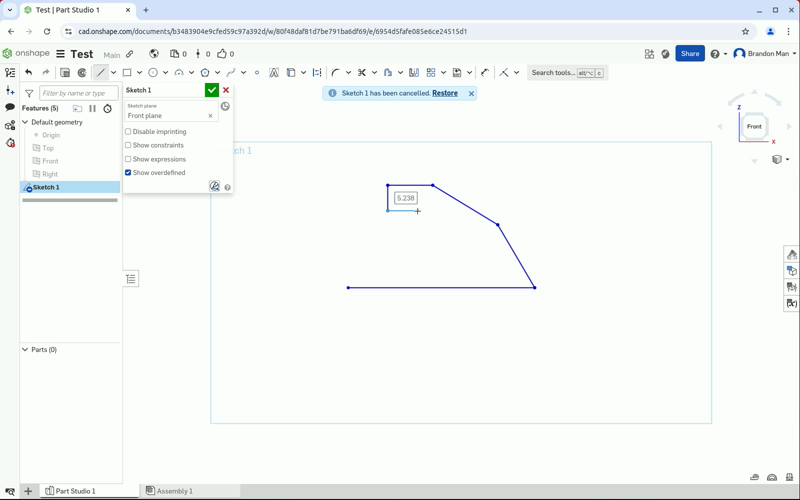
mouse_move(348, 210)
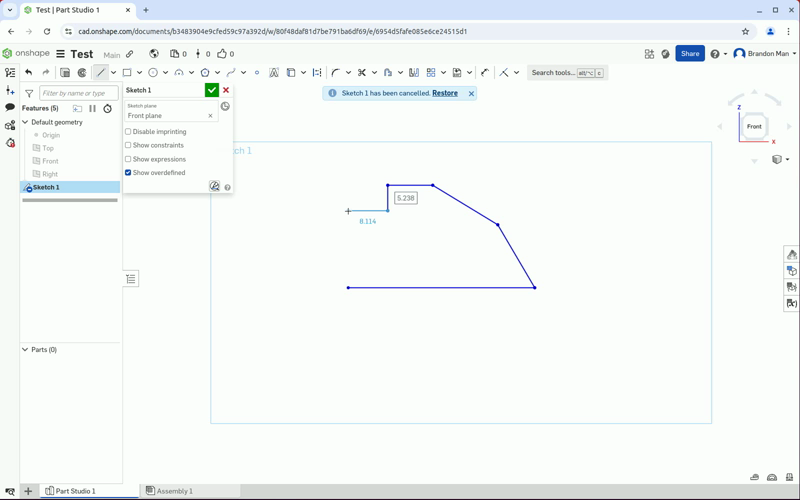
click(348, 210)
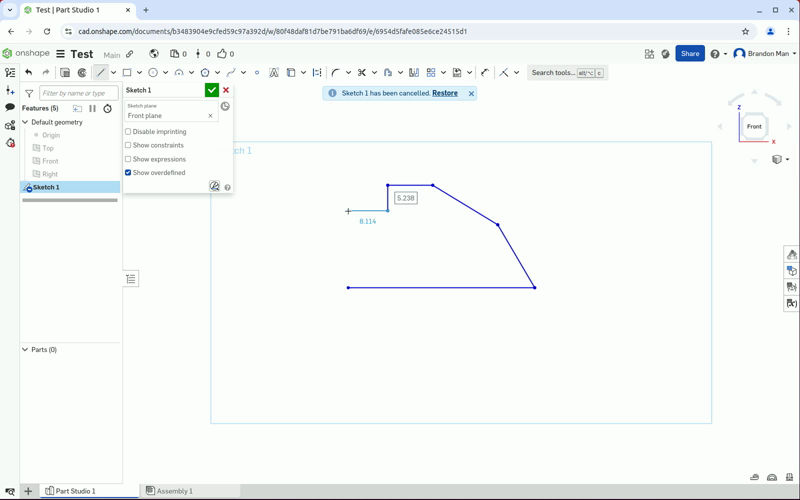
key_up(shift)
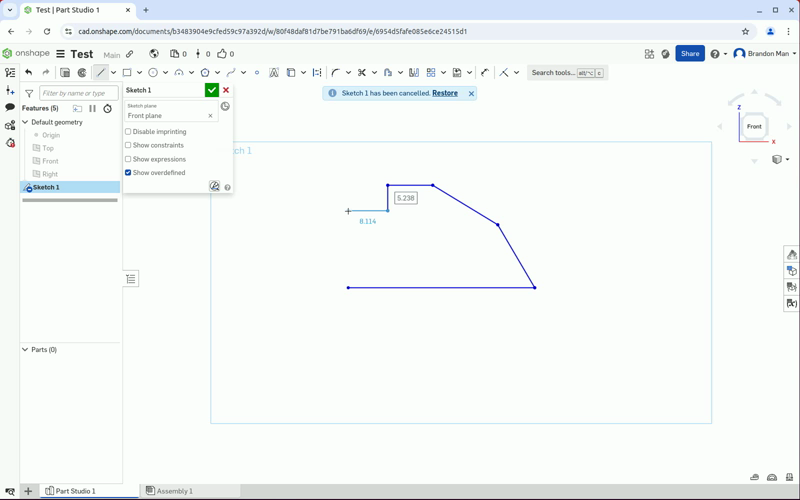
key_down(shift)
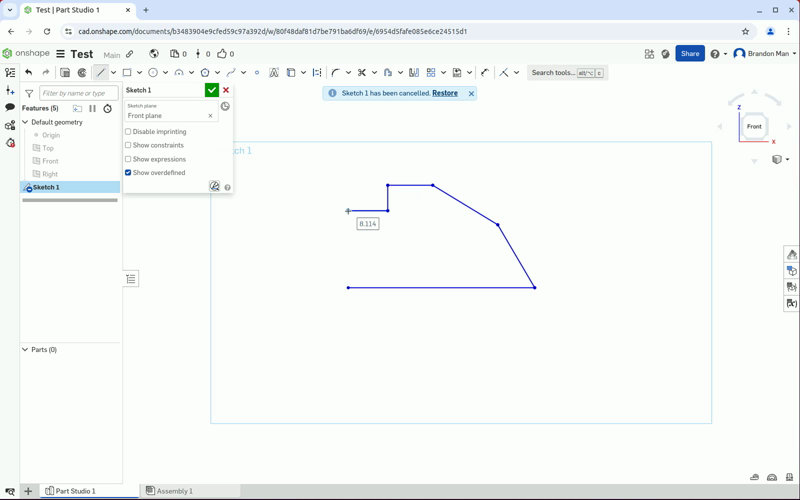
mouse_move(348, 287)
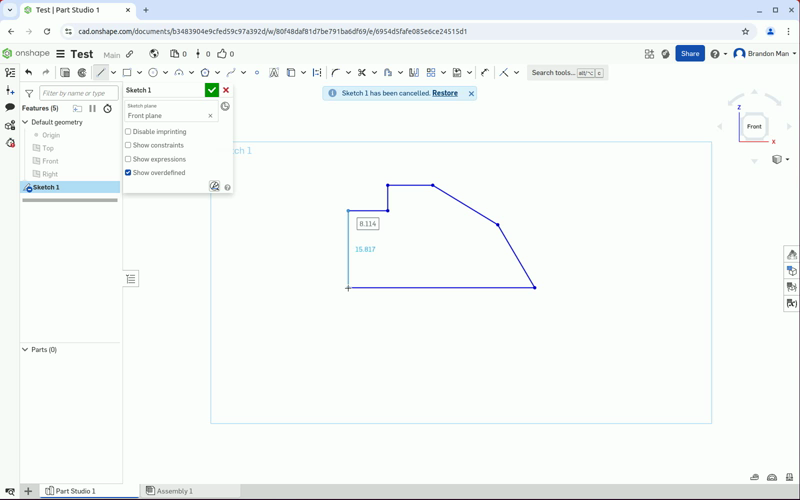
key_up(shift)
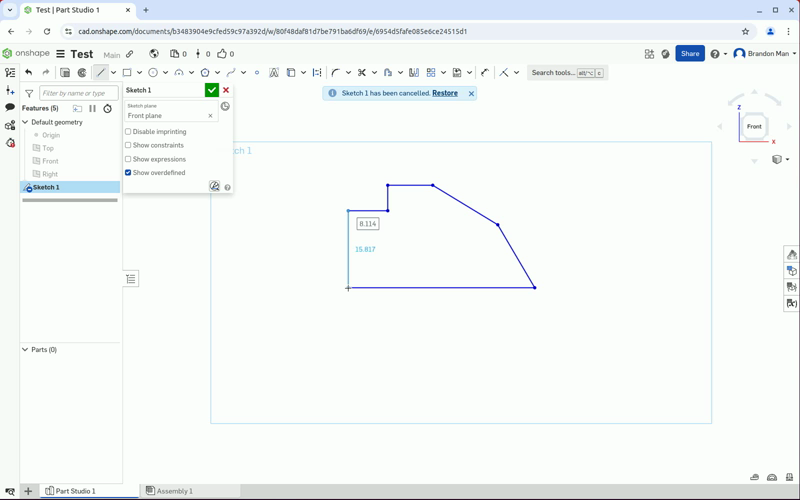
click(348, 287)
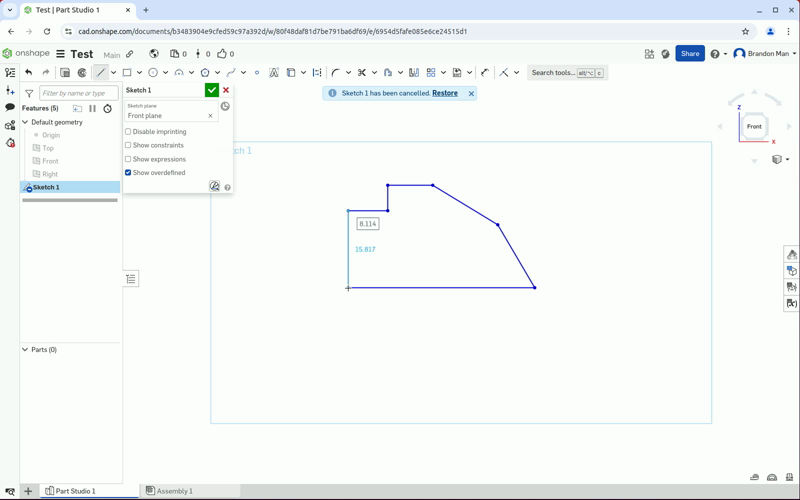
key(esc)
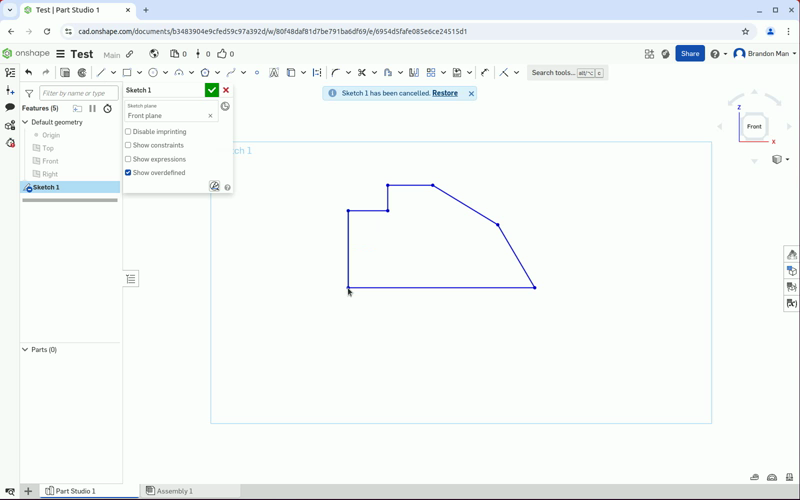
key(c)
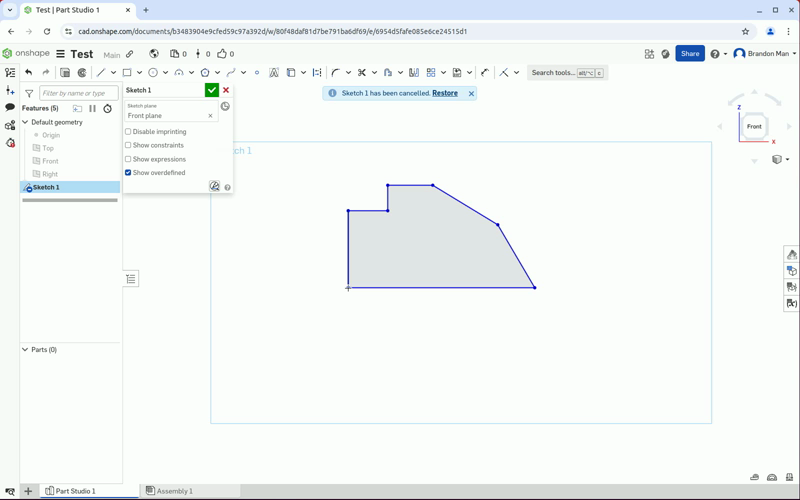
key_down(shift)
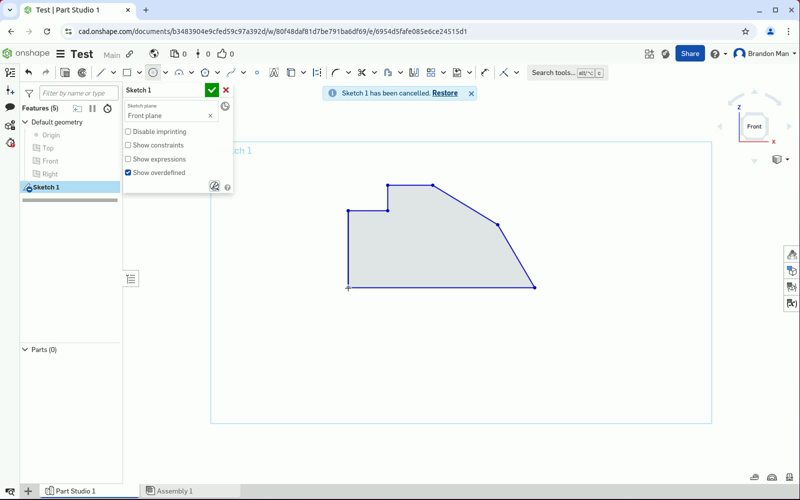
mouse_move(424, 236)
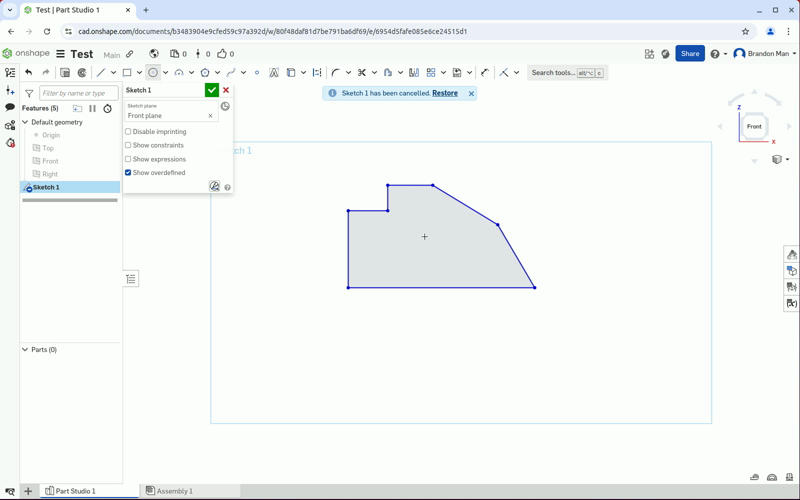
click(424, 236)
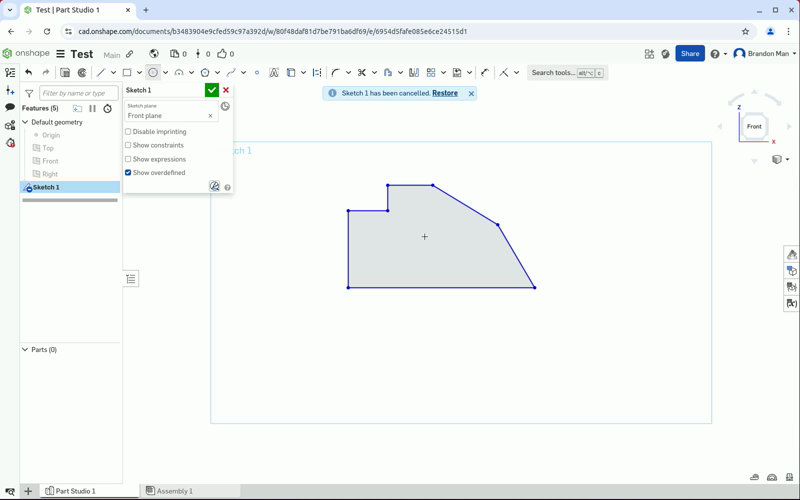
key_up(shift)
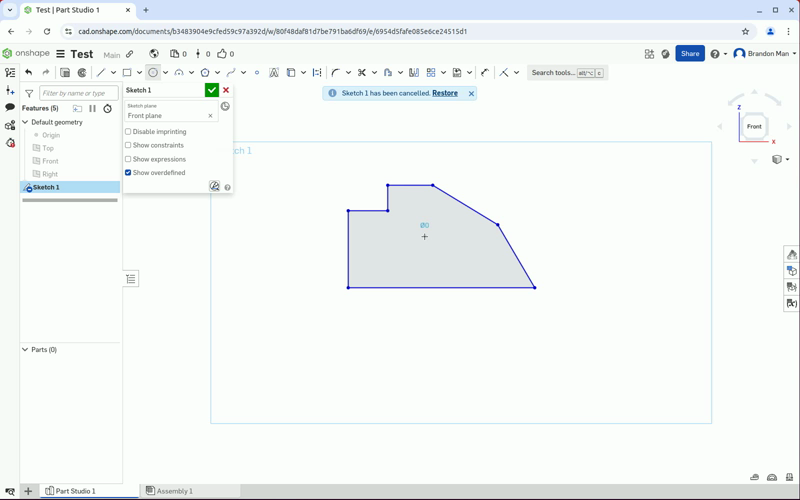
mouse_move(440, 236)
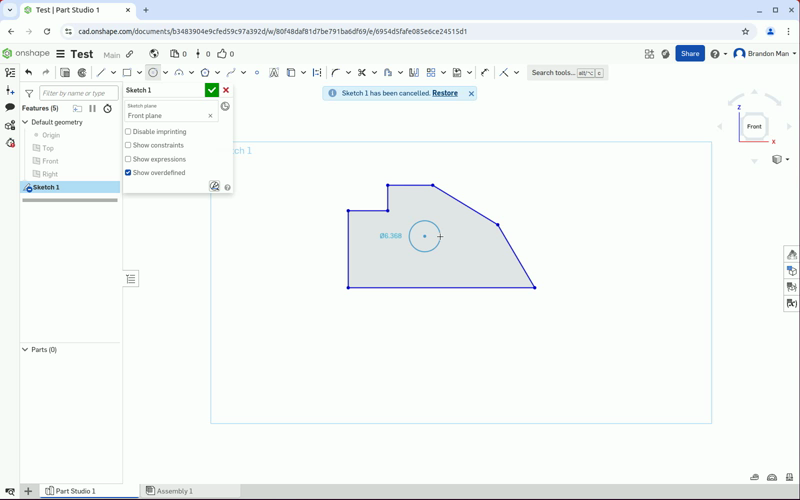
click(440, 236)
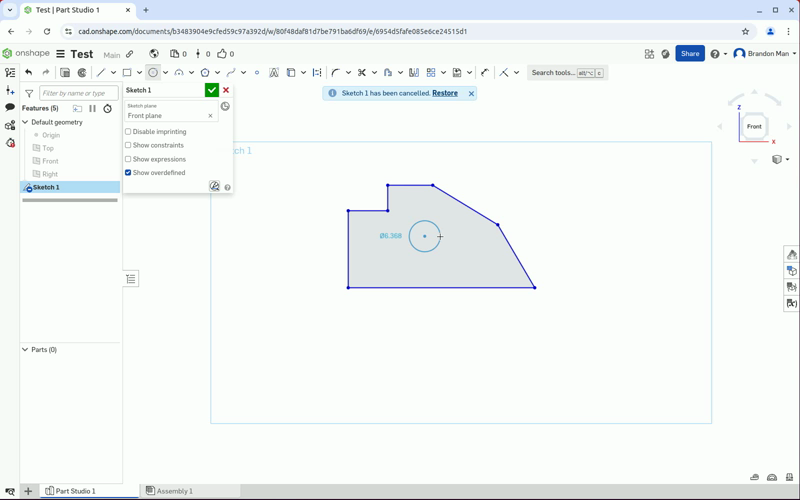
key(esc)
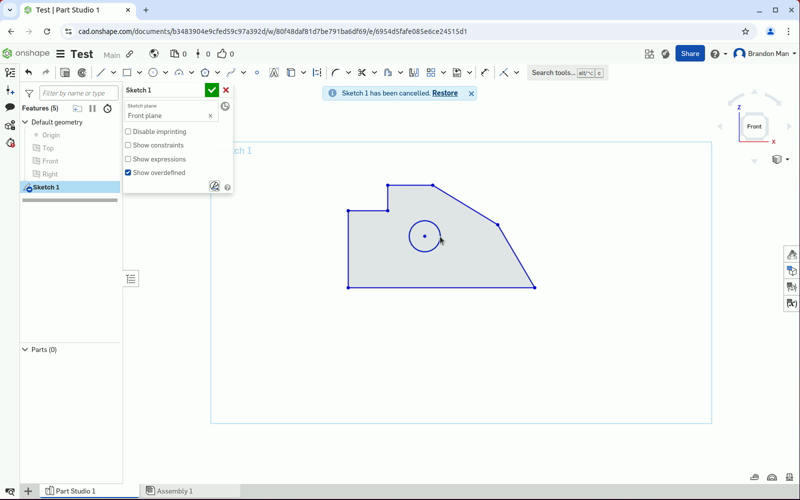
mouse_move(448, 230)
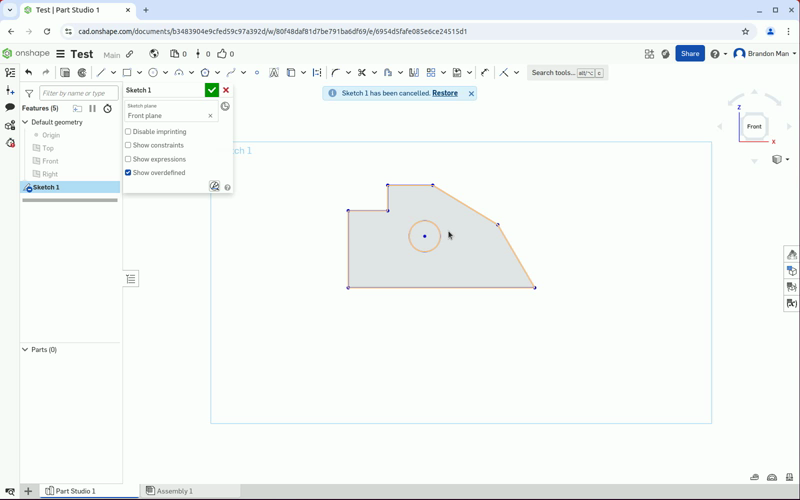
click(448, 230)
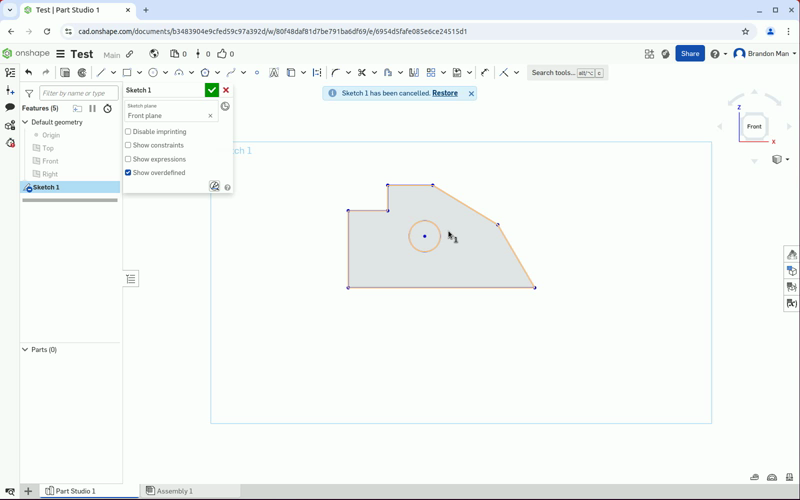
mouse_move(73, 352)
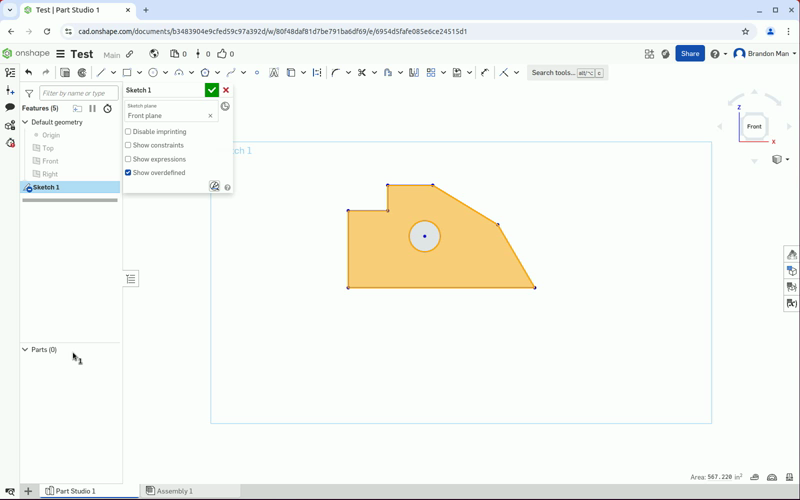
key(shift+y)
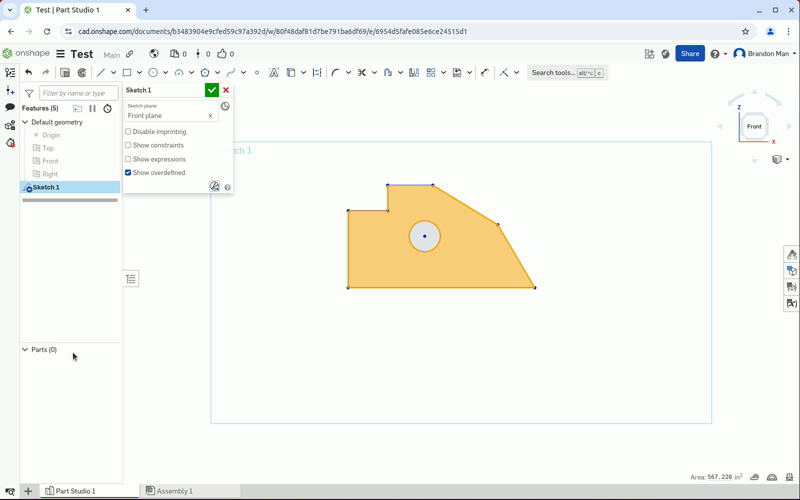
key(shift+e)
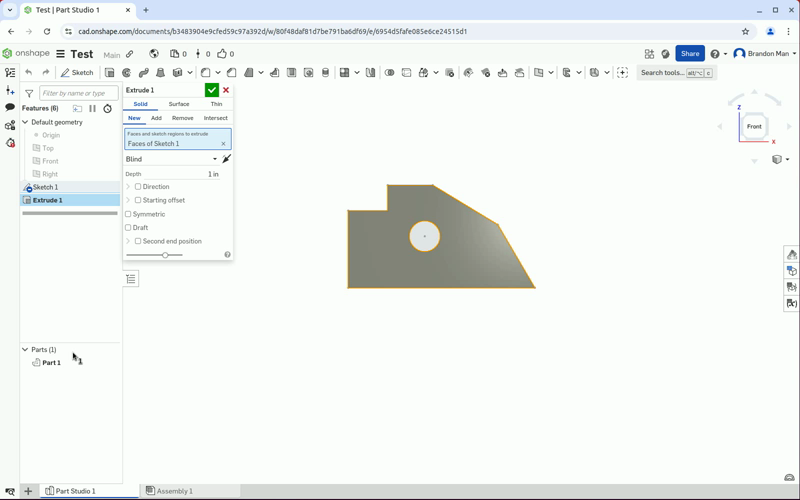
mouse_move(143, 106)
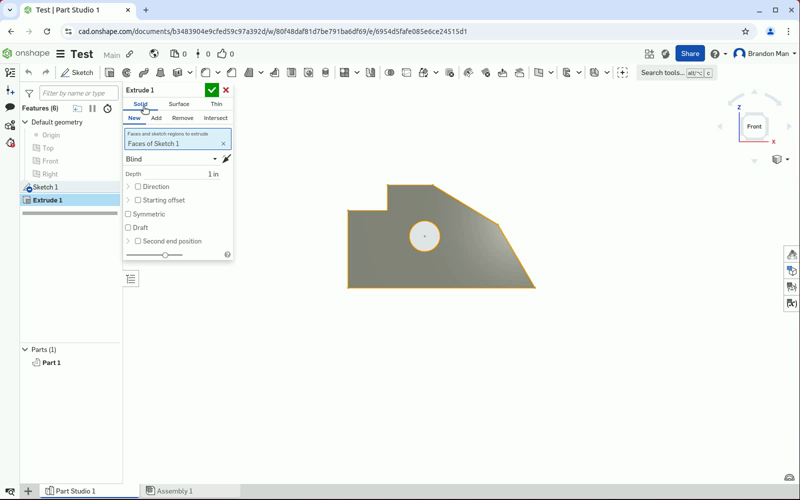
click(143, 106)
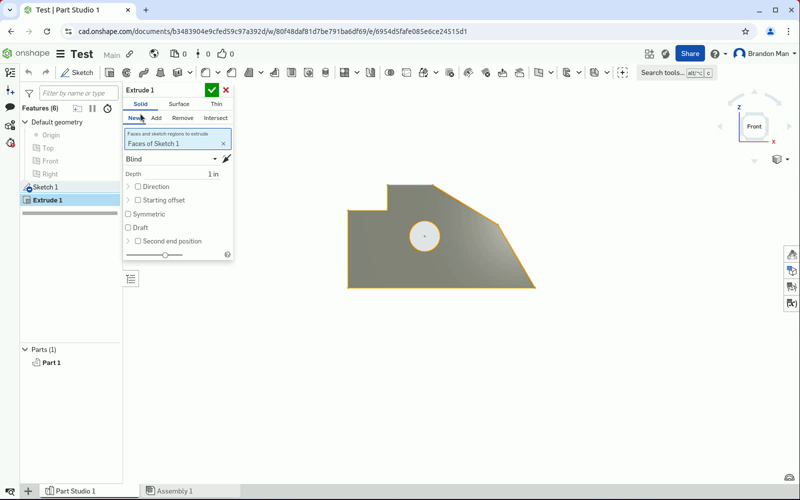
mouse_move(137, 120)
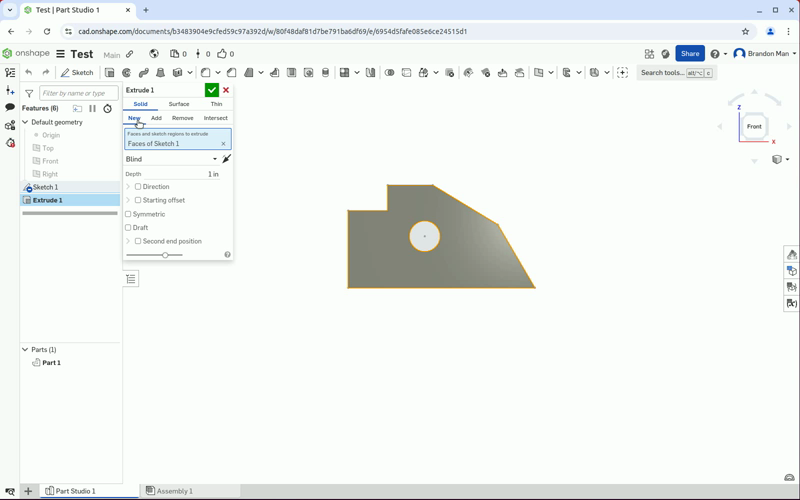
click(137, 120)
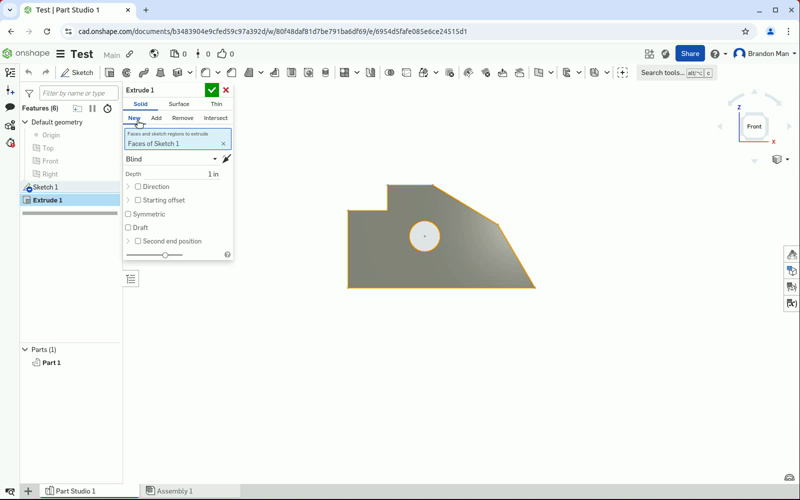
key(tab, 4)
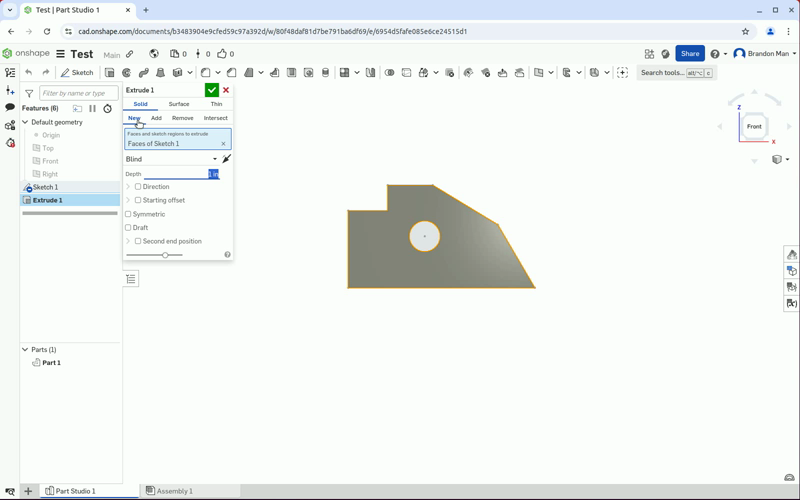
text(15.887)
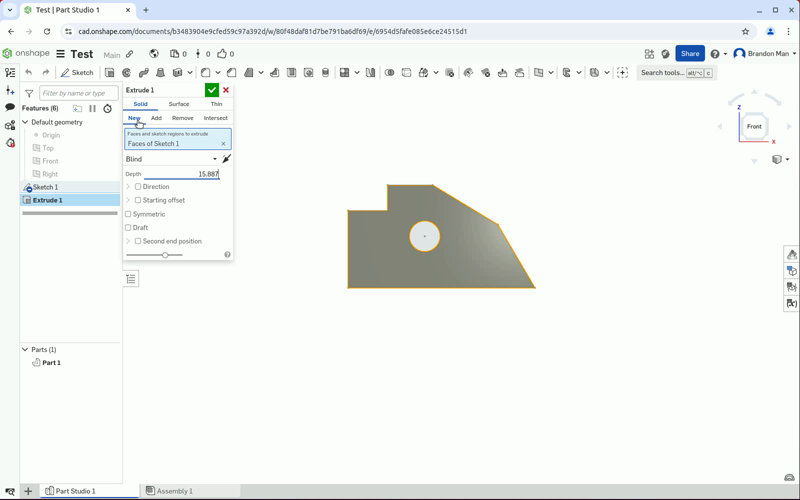
key(enter)
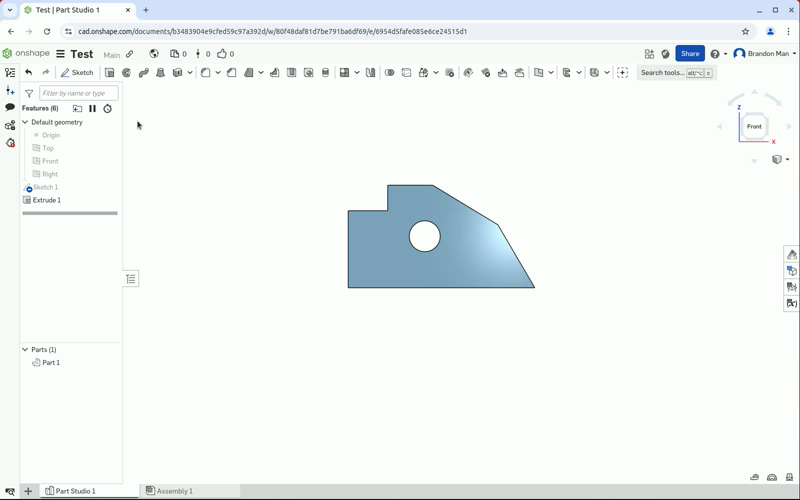
key(shift+h)
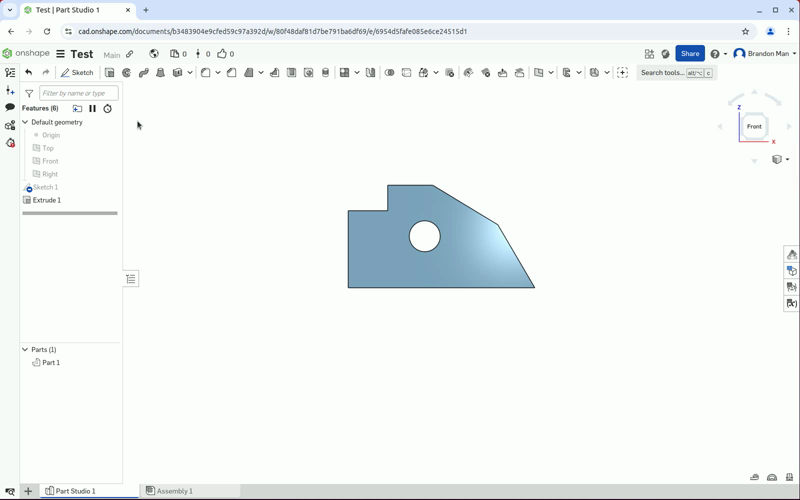
key(shift+h)
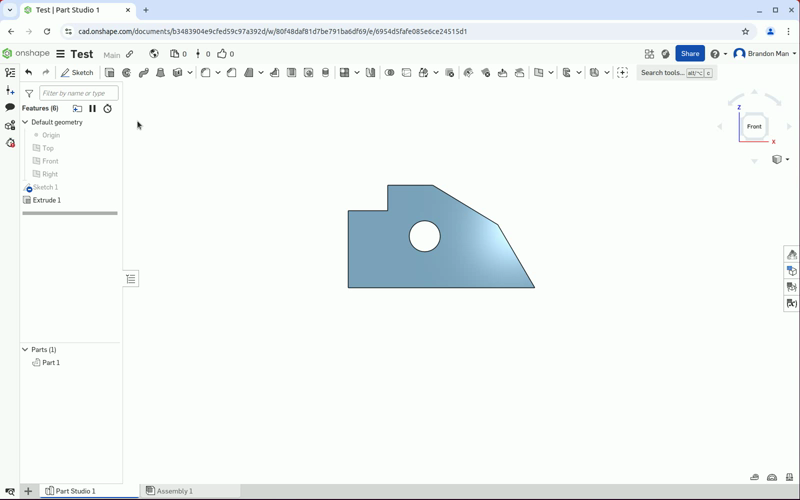
mouse_move(73, 189)
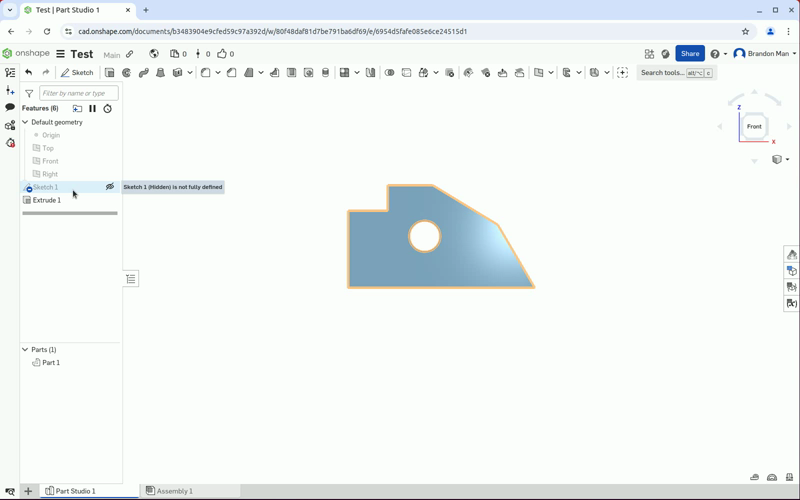
click(73, 189)
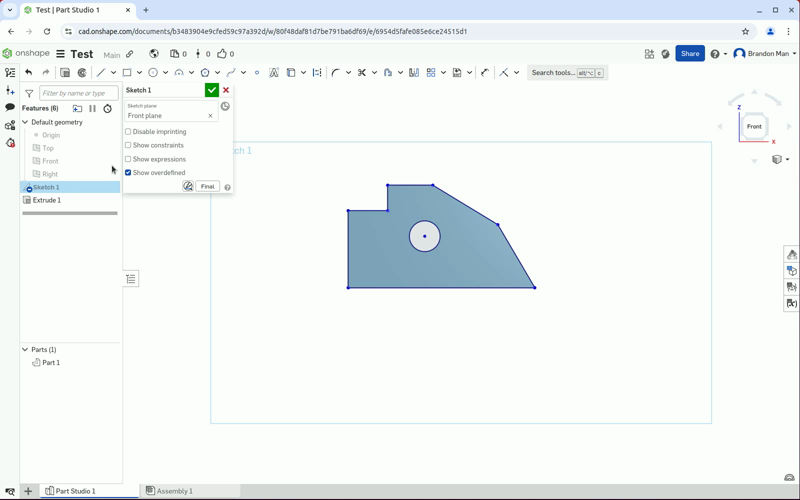
mouse_move(229, 92)
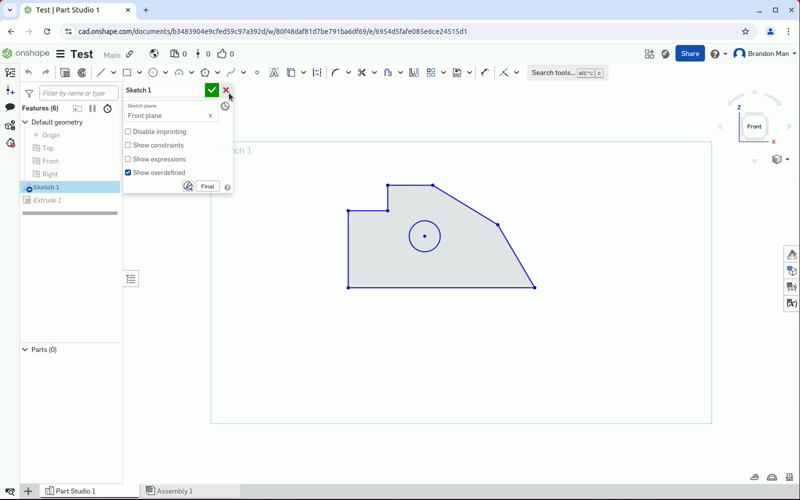
click(229, 92)
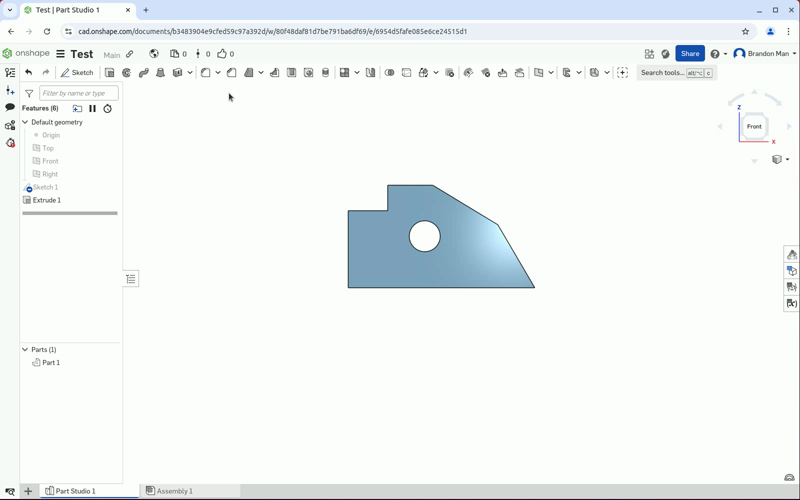
mouse_move(73, 352)
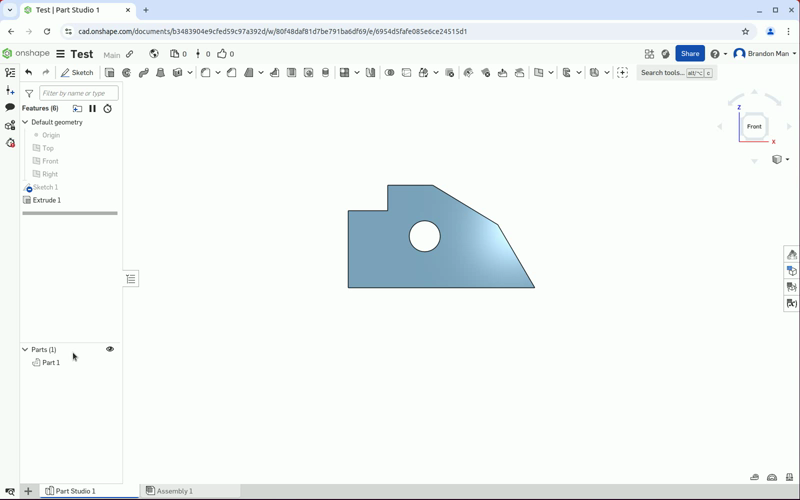
key(y)
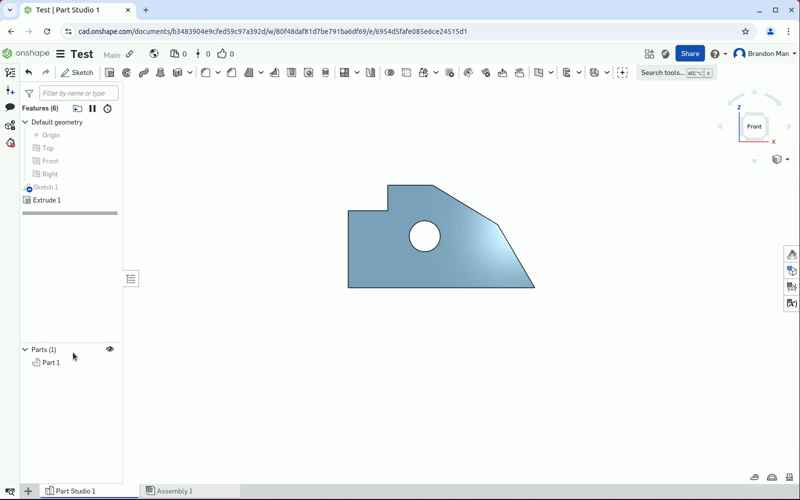
key(shift+p)
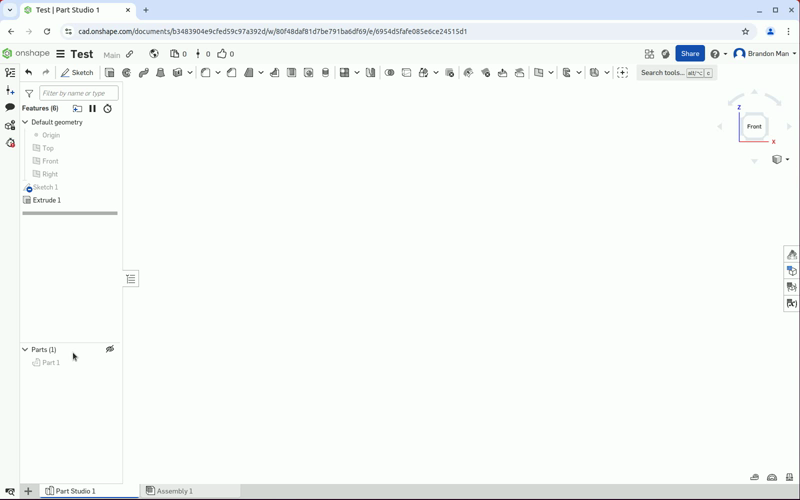
key(space)
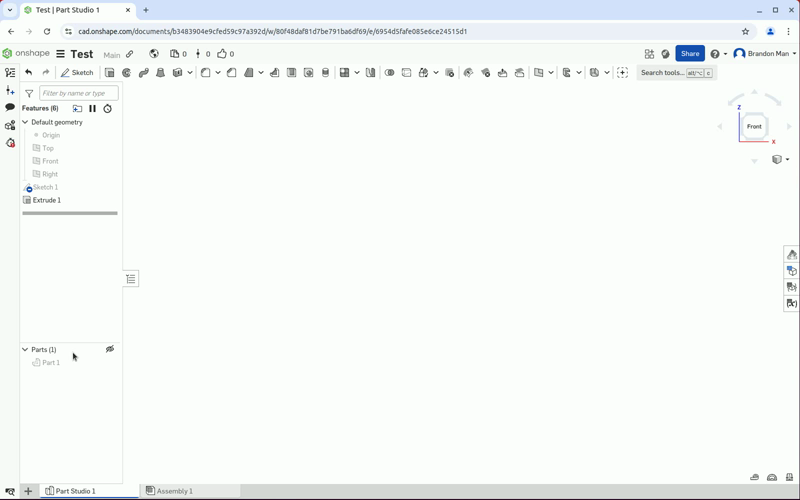
key_down(shift)
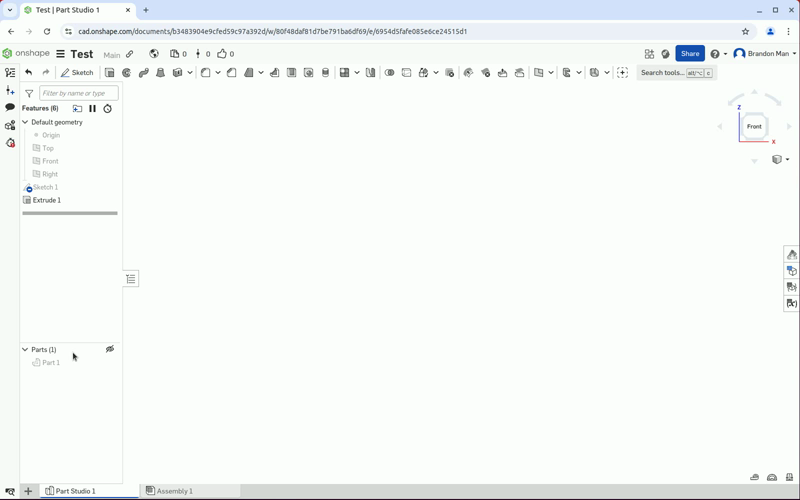
key(down)
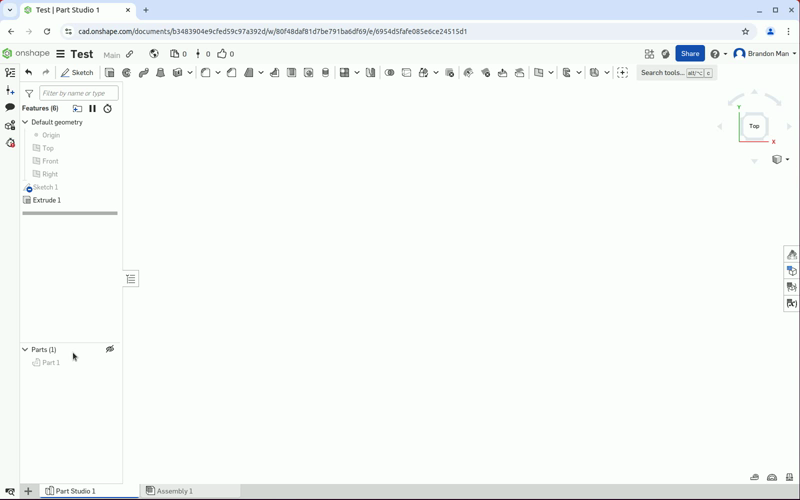
key_up(shift)
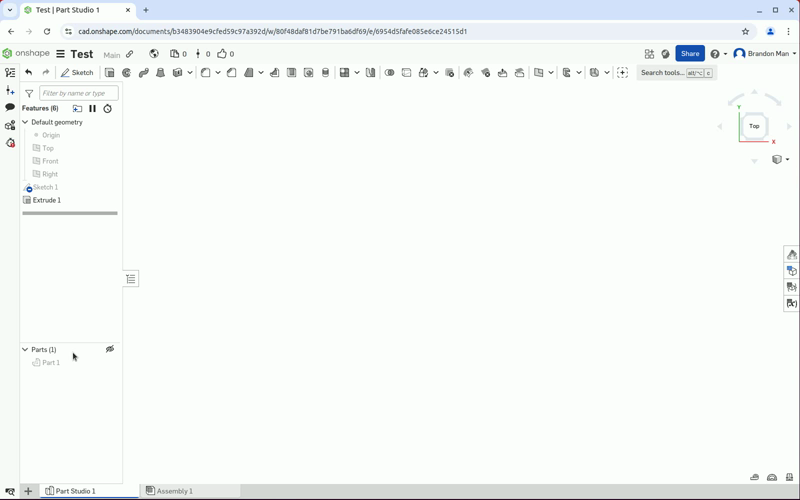
mouse_move(73, 352)
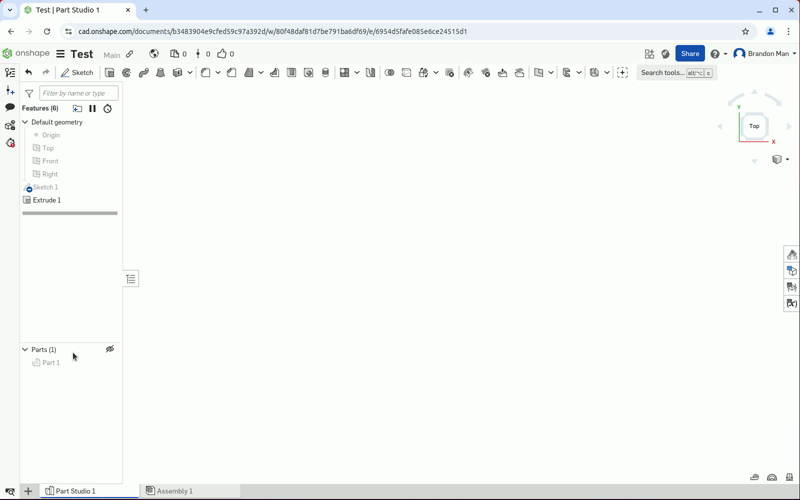
key(shift+y)
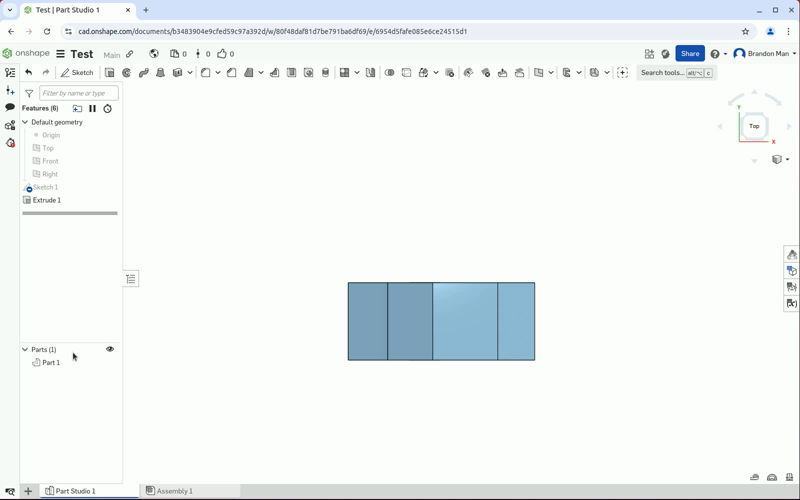
mouse_move(541, 75)
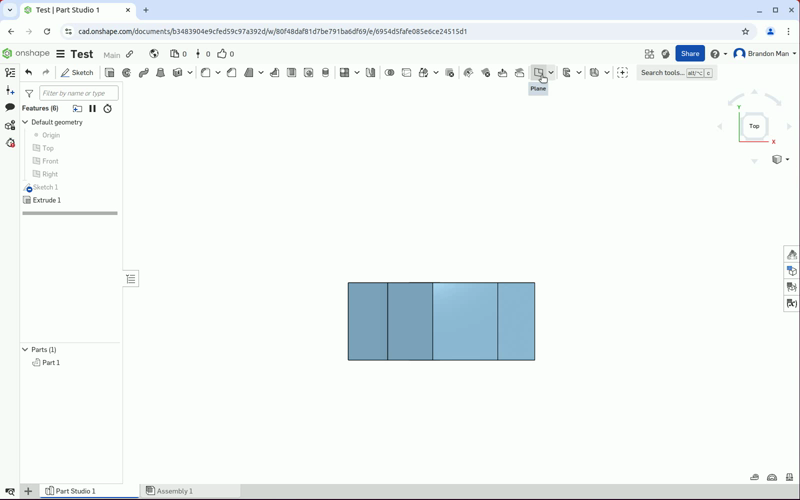
click(541, 75)
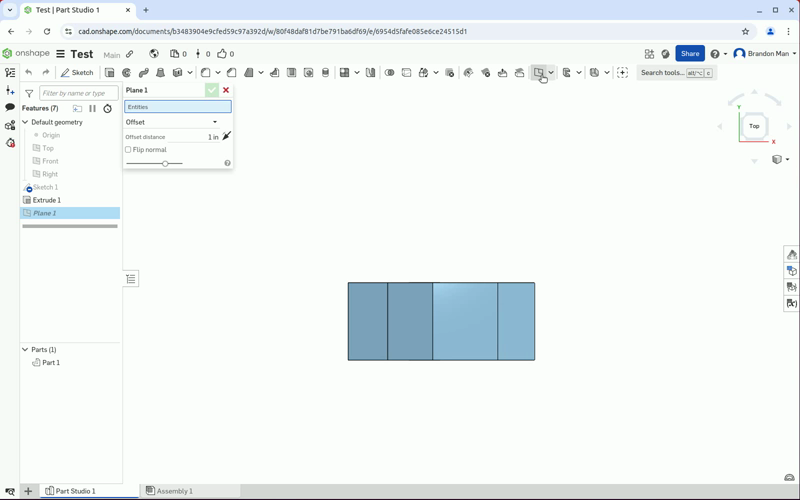
mouse_move(73, 150)
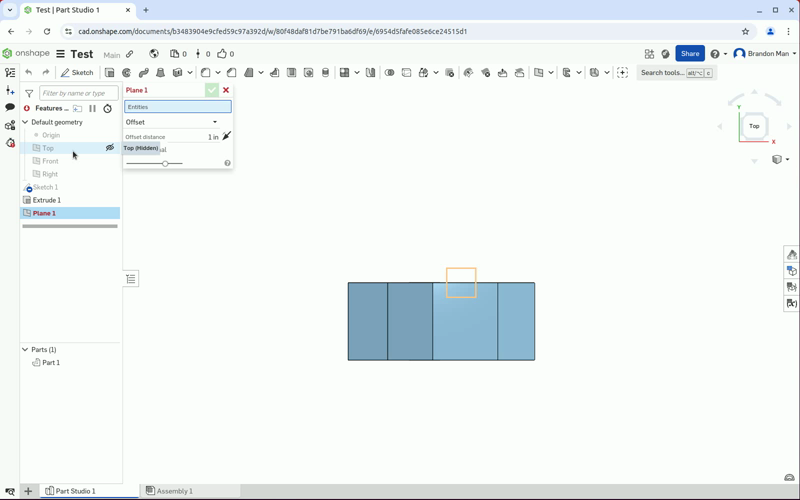
click(73, 150)
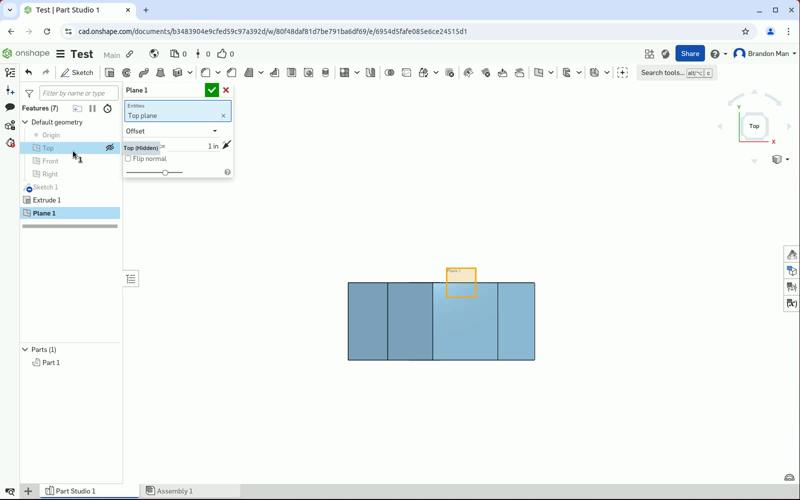
key(tab, 2)
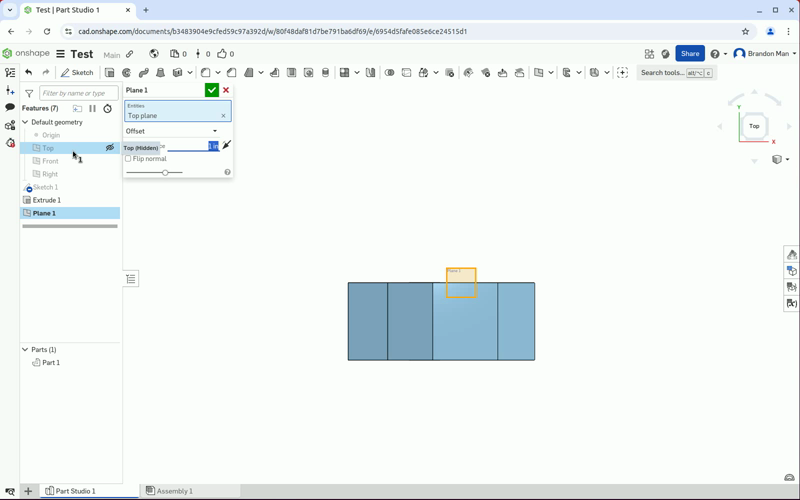
text(14.697)
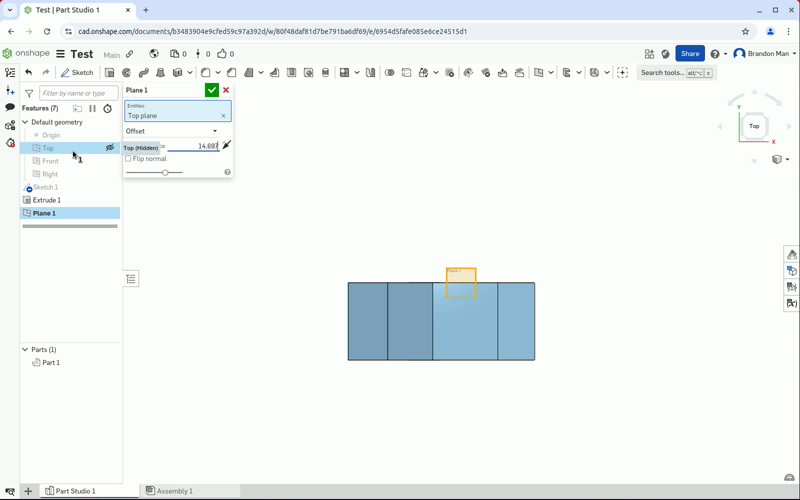
key(enter, 2)
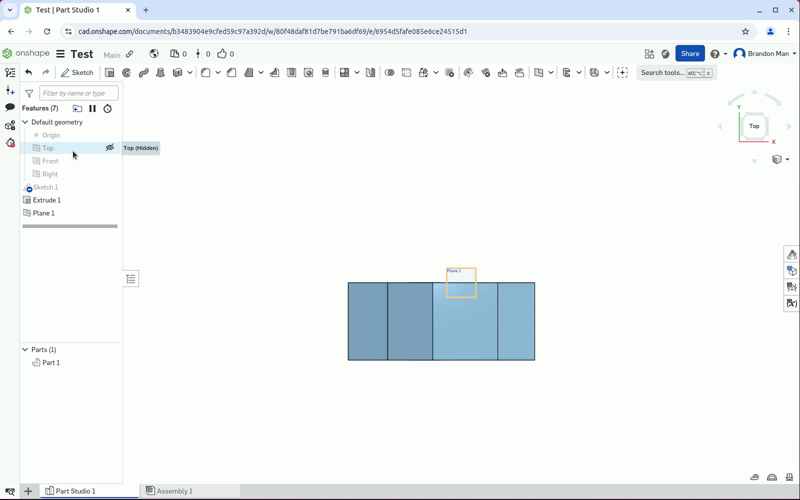
key(shift+s)
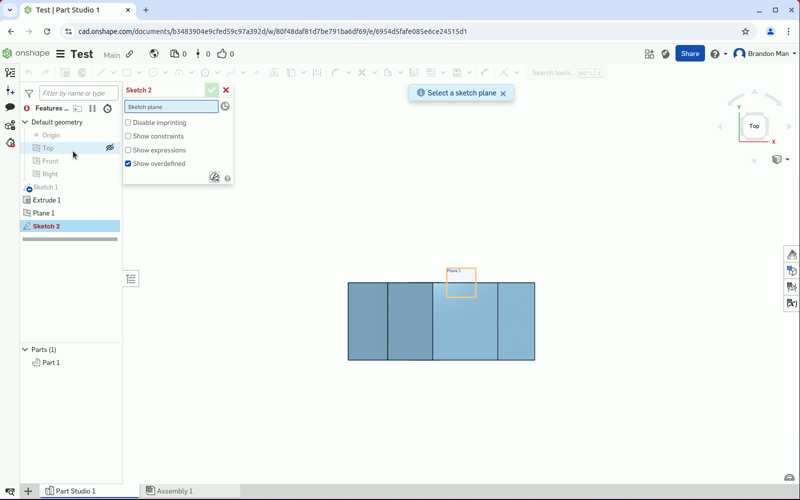
mouse_move(73, 215)
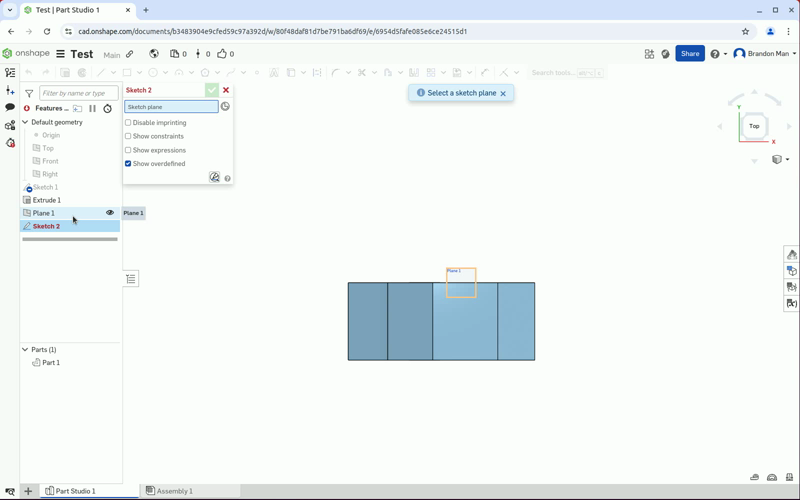
click(73, 215)
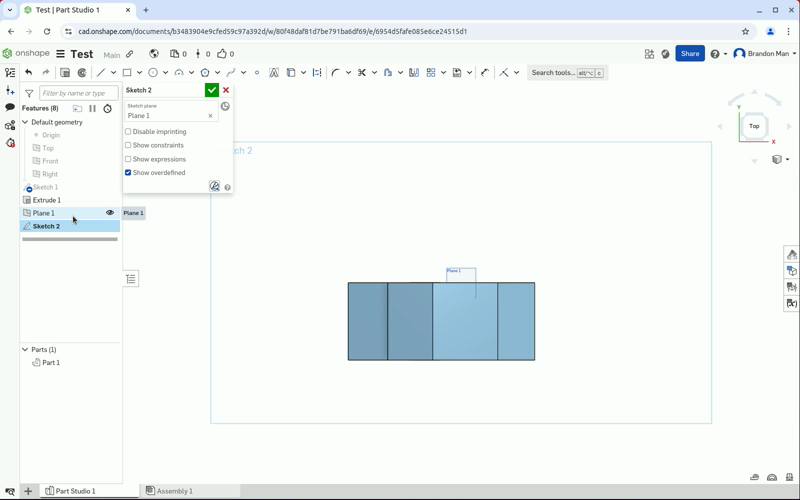
mouse_move(73, 352)
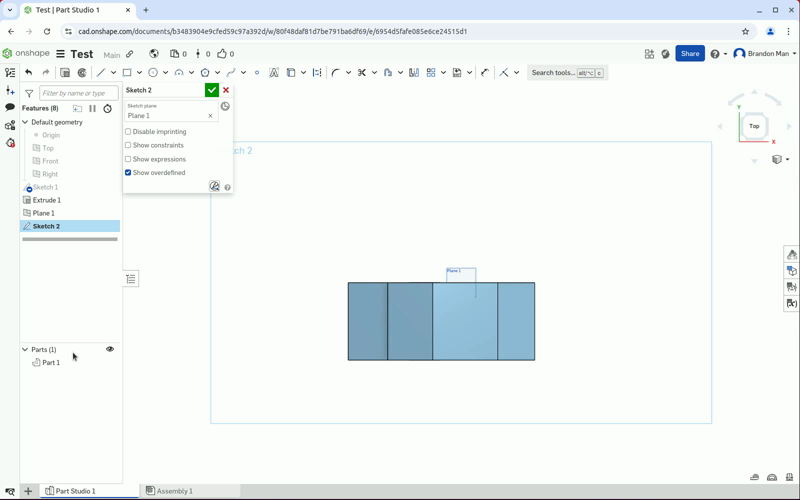
key(y)
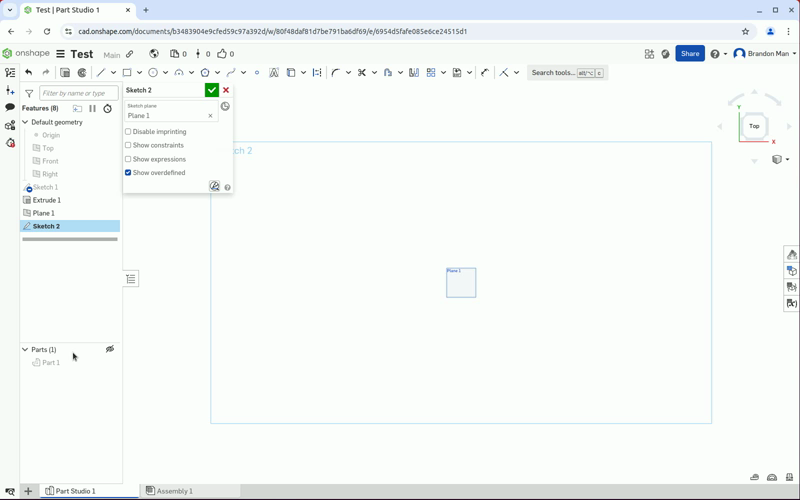
key(l)
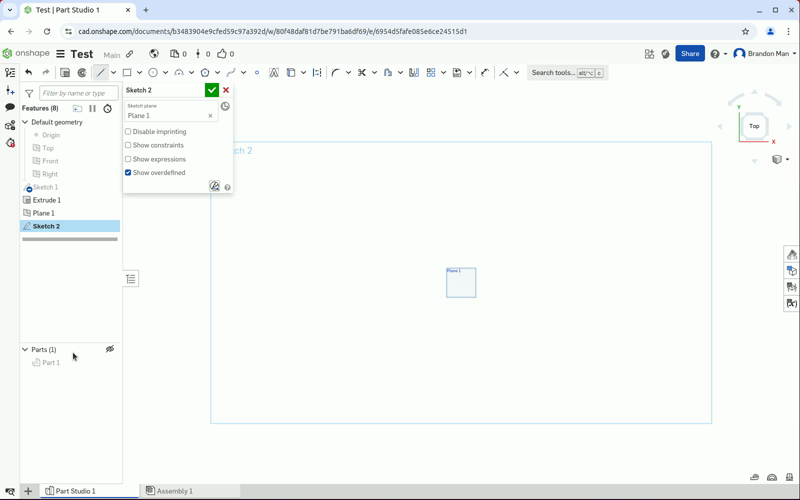
key_down(shift)
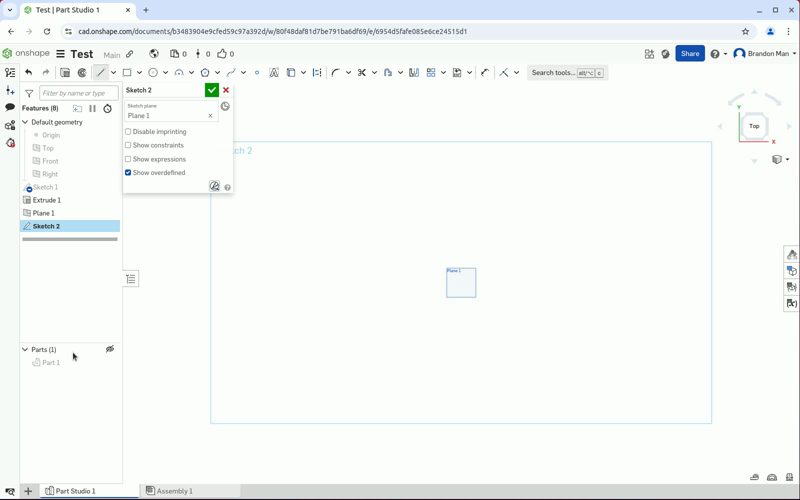
mouse_move(361, 347)
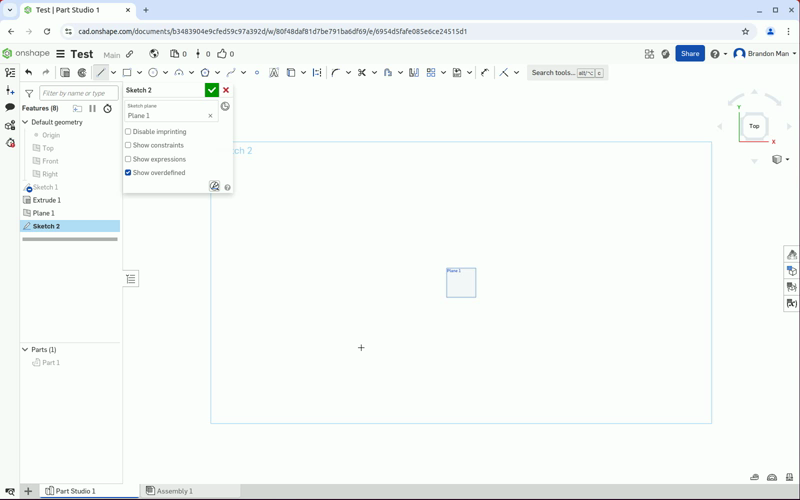
click(361, 347)
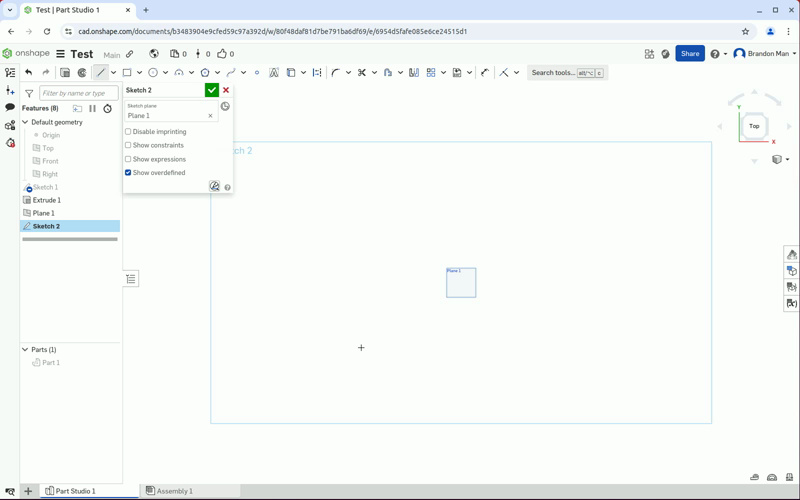
key_up(shift)
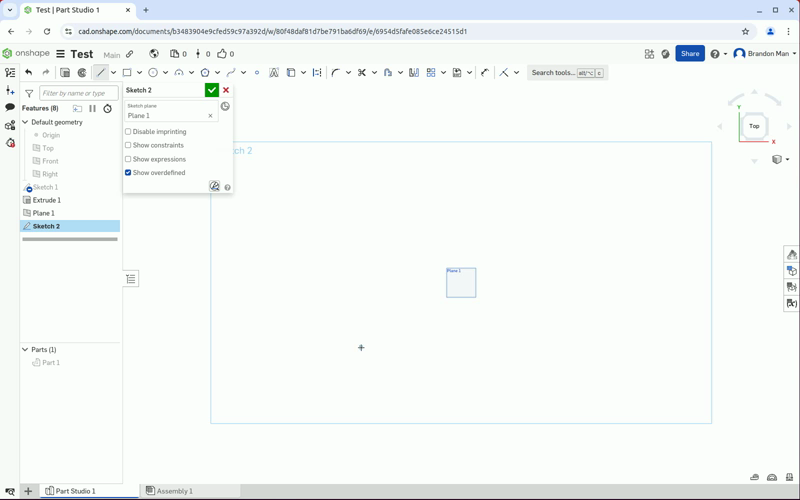
key_down(shift)
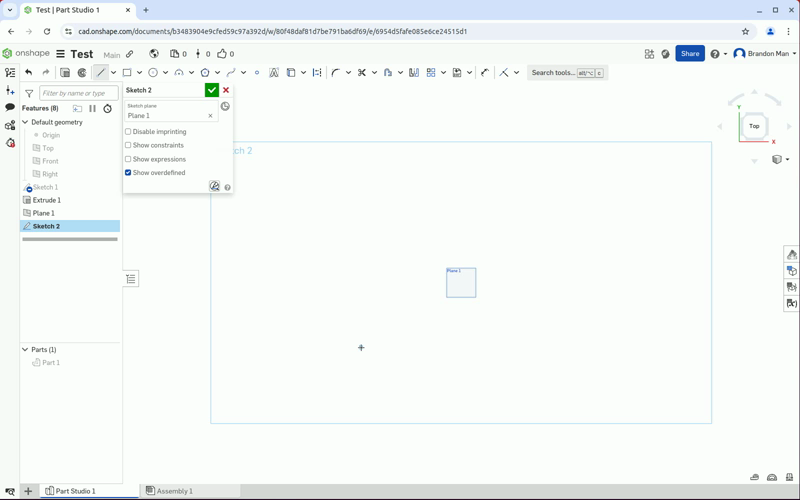
mouse_move(391, 347)
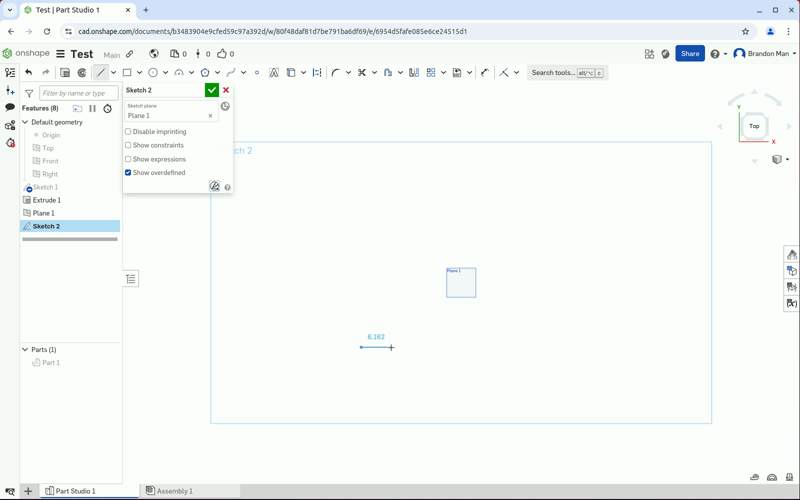
mouse_move(374, 347)
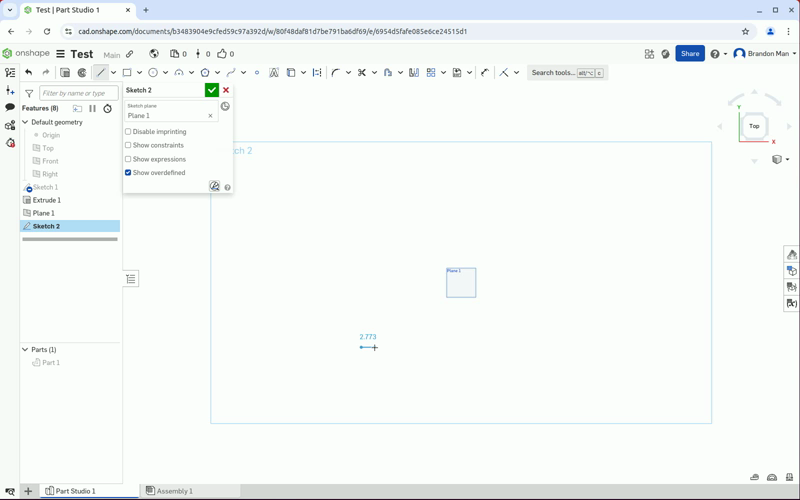
click(374, 347)
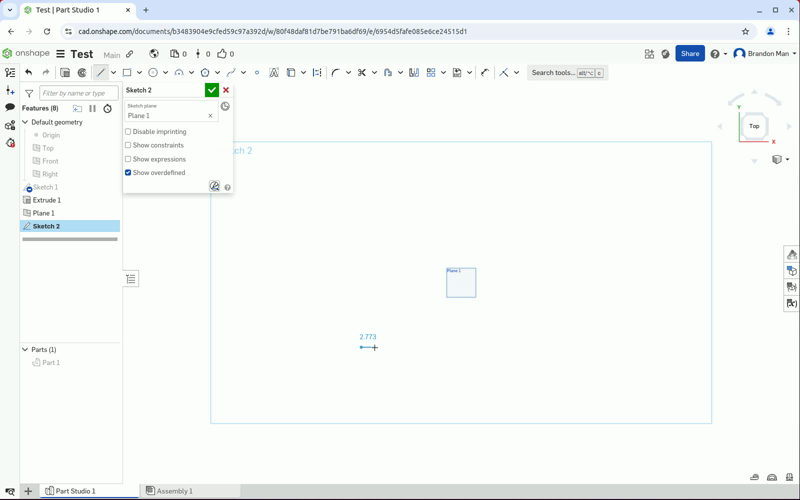
key_up(shift)
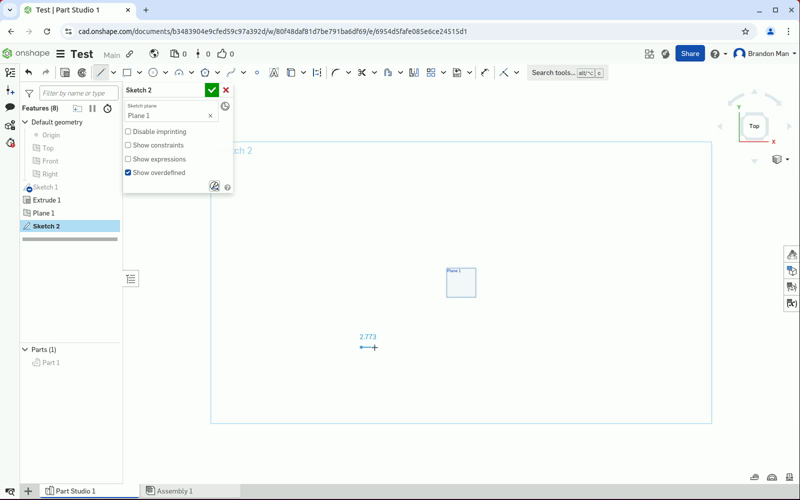
key_down(shift)
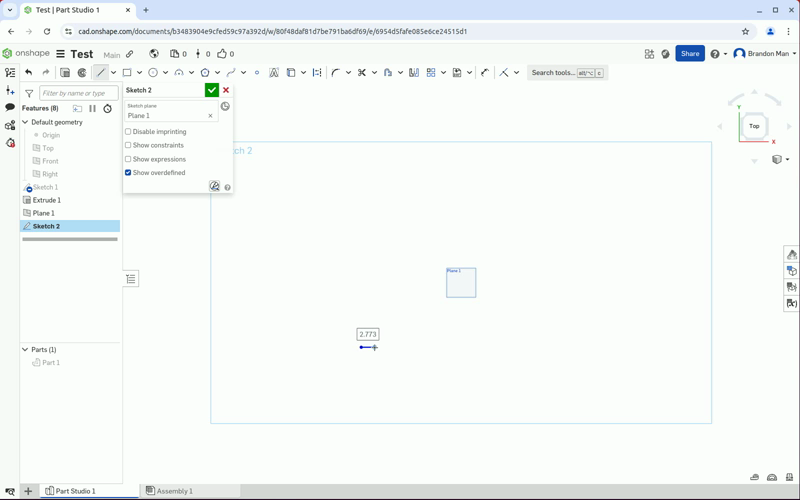
mouse_move(404, 347)
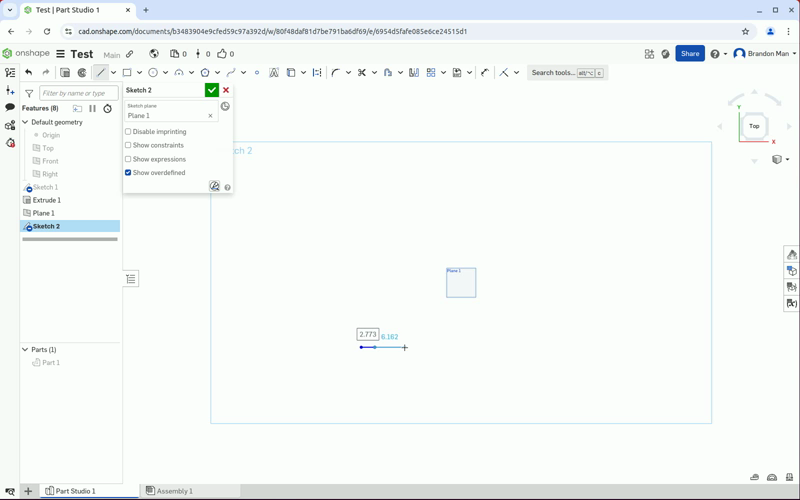
mouse_move(374, 339)
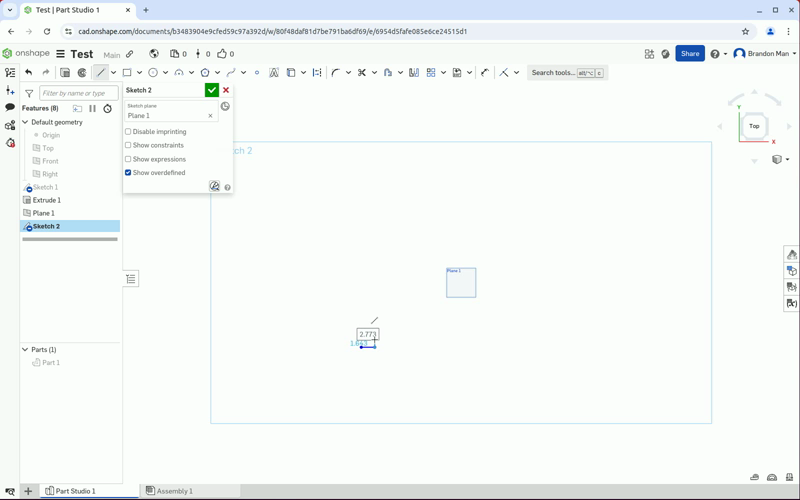
click(374, 339)
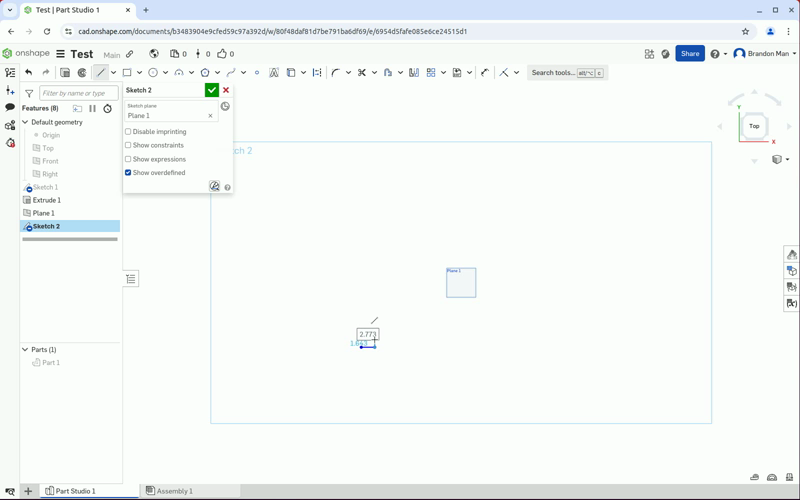
key_up(shift)
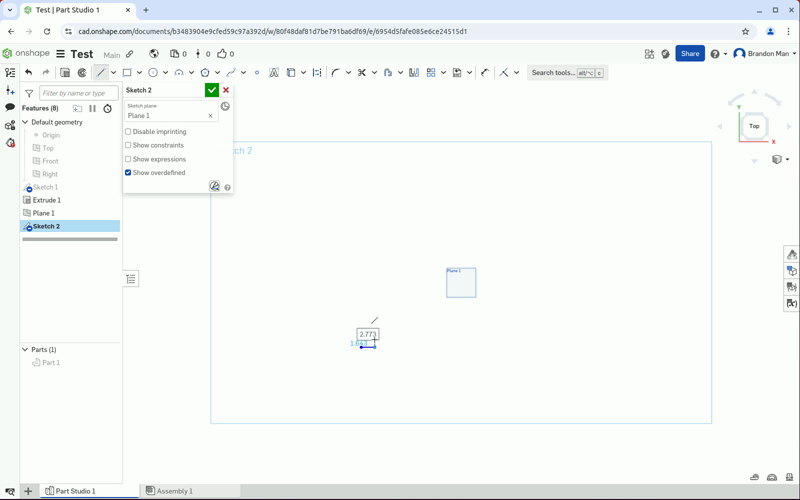
key_down(shift)
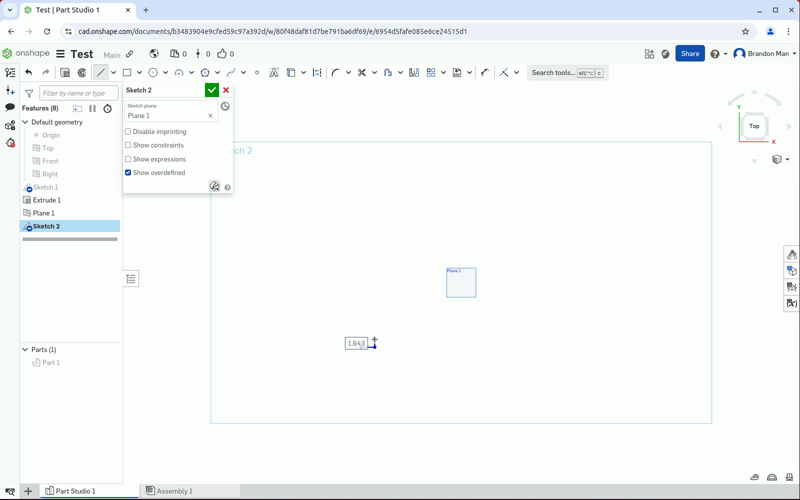
mouse_move(404, 339)
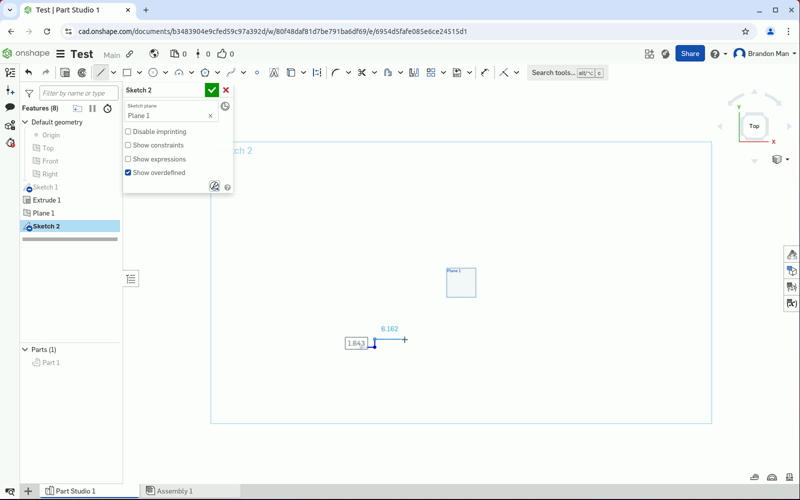
mouse_move(361, 339)
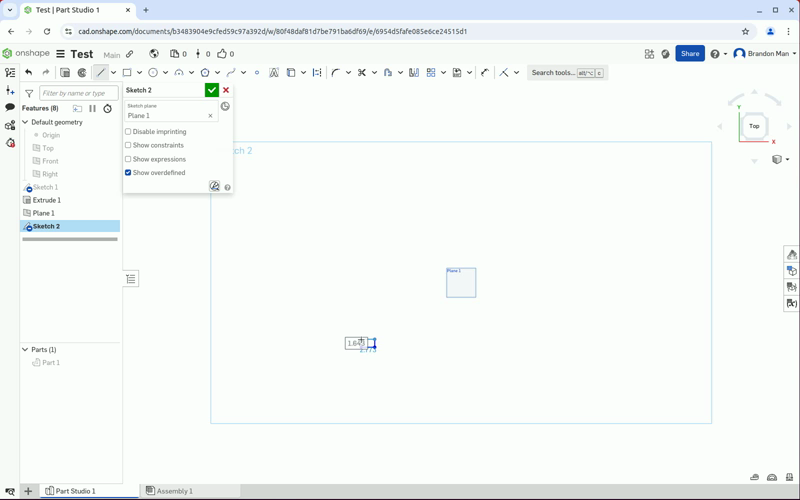
click(361, 339)
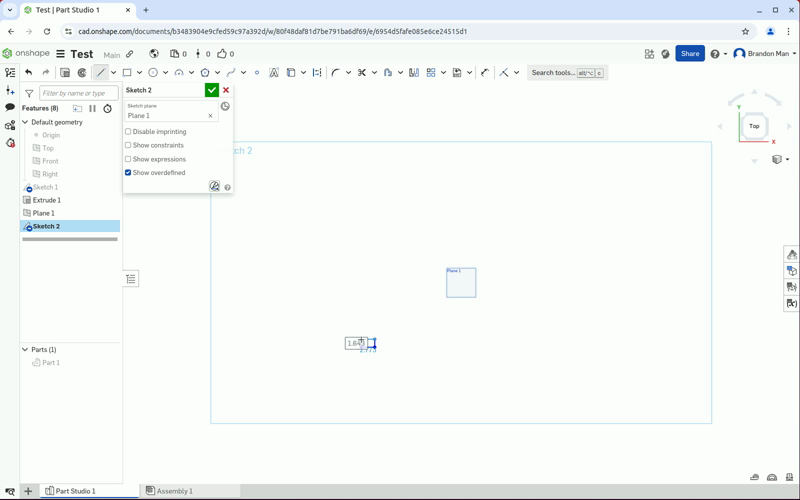
key_up(shift)
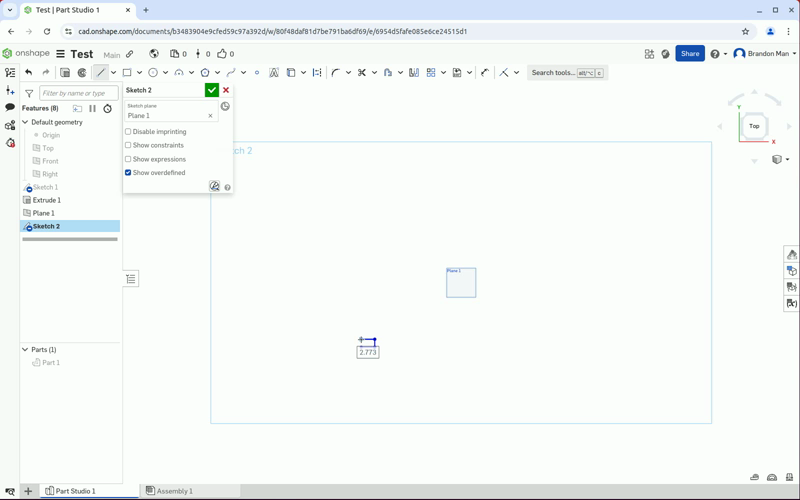
mouse_move(391, 339)
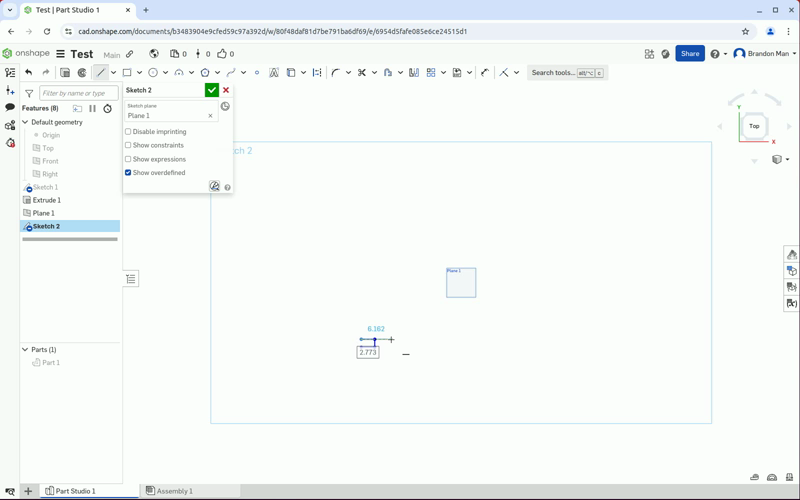
key_down(shift)
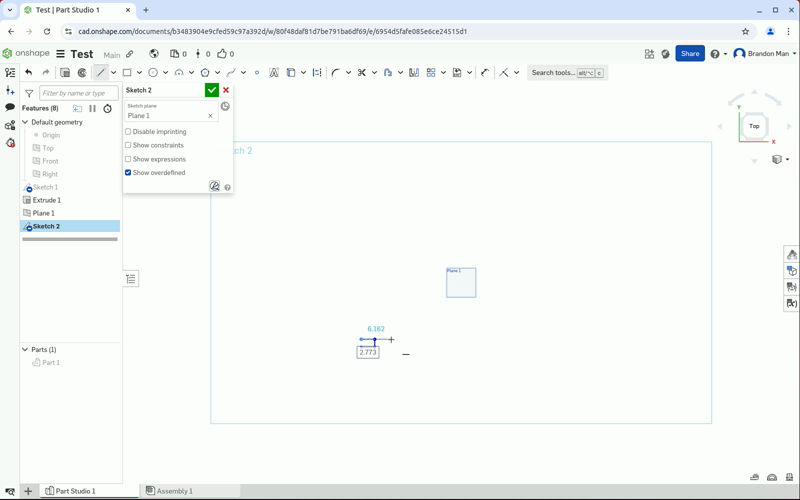
mouse_move(361, 347)
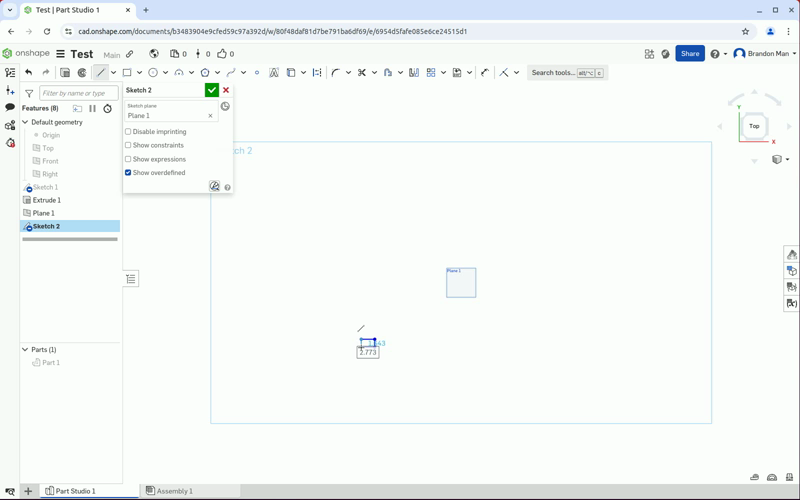
key_up(shift)
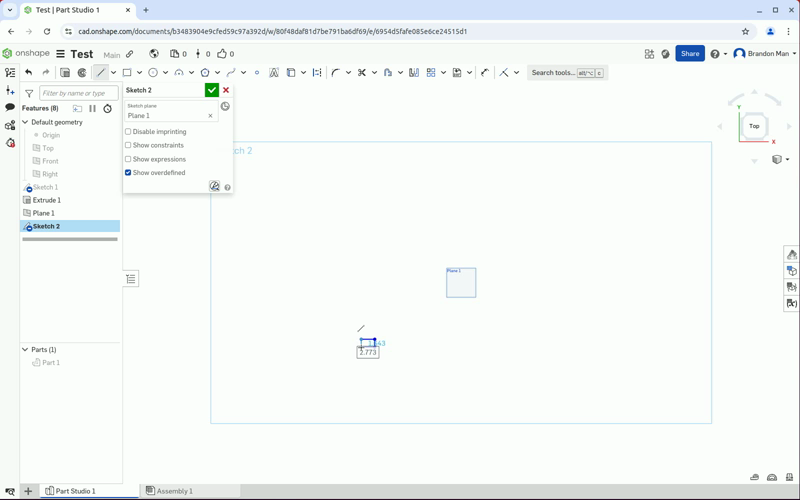
click(361, 347)
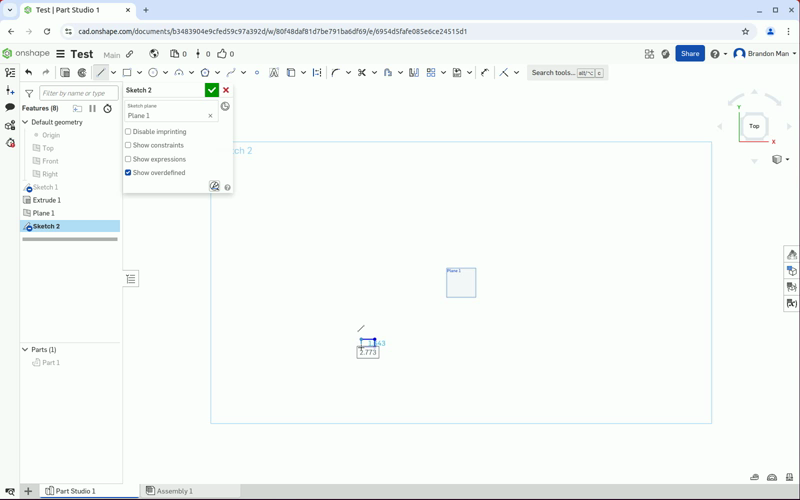
key(esc)
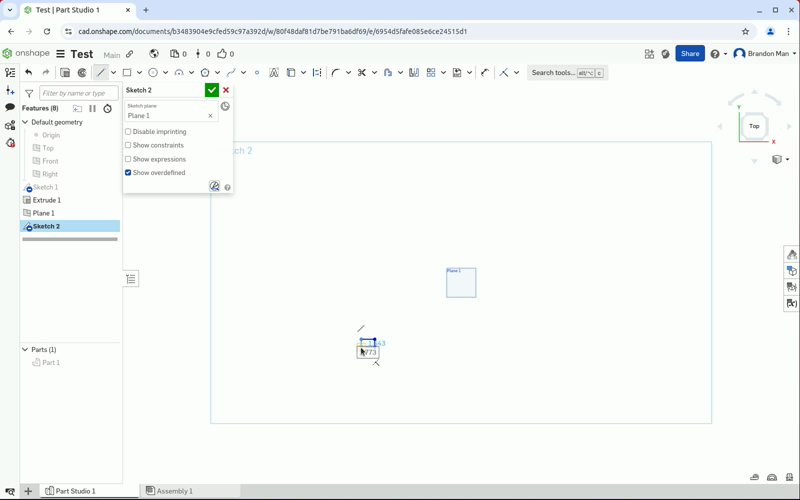
mouse_move(364, 341)
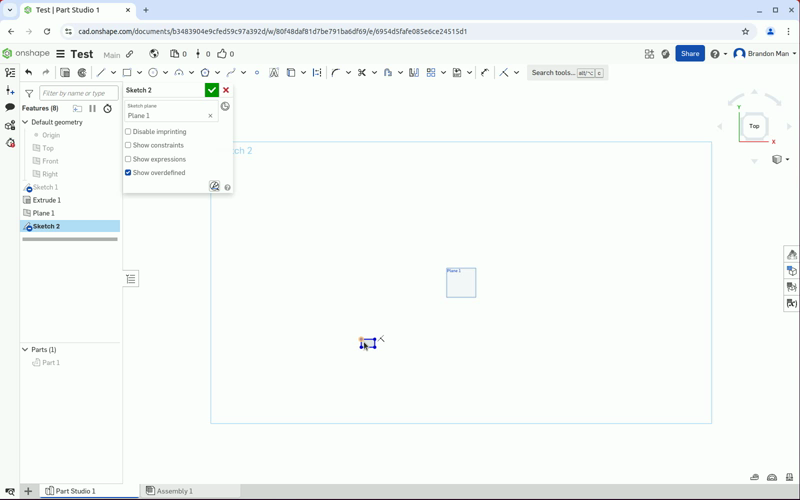
scroll(6)
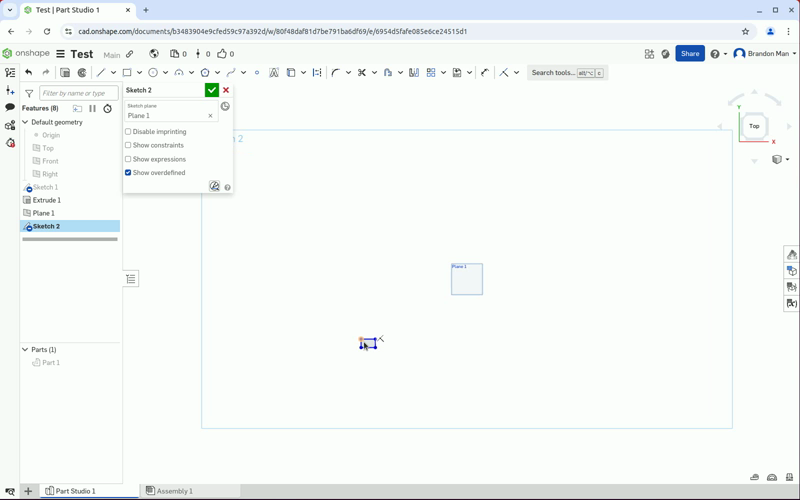
scroll(6)
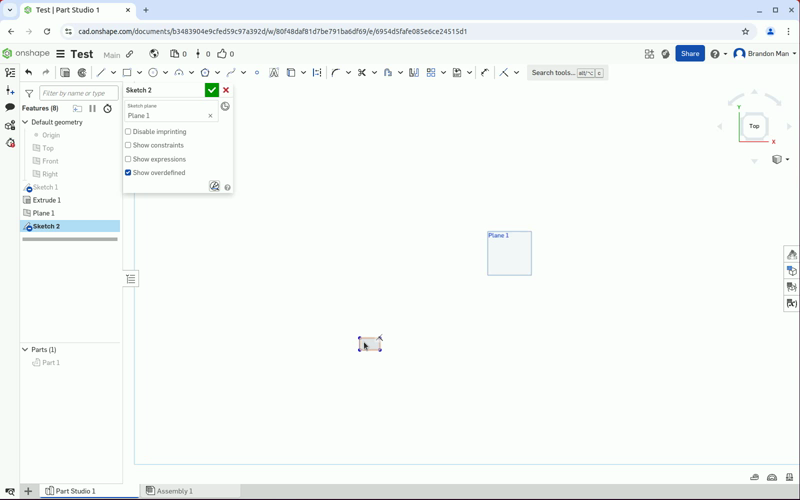
scroll(6)
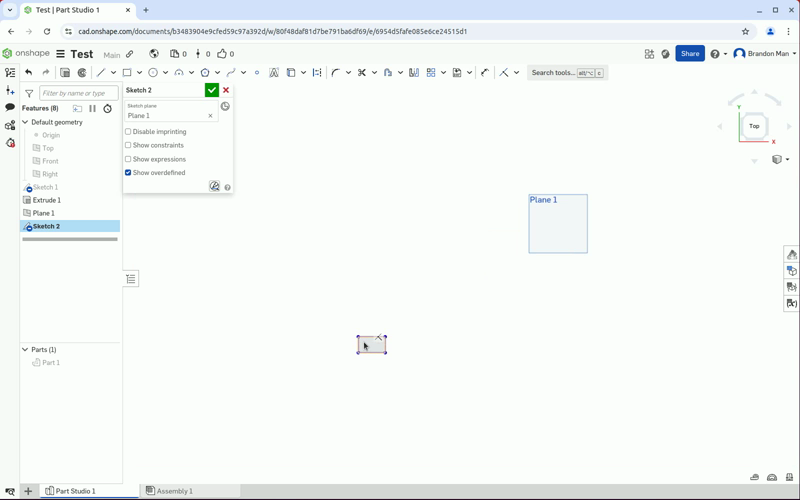
scroll(6)
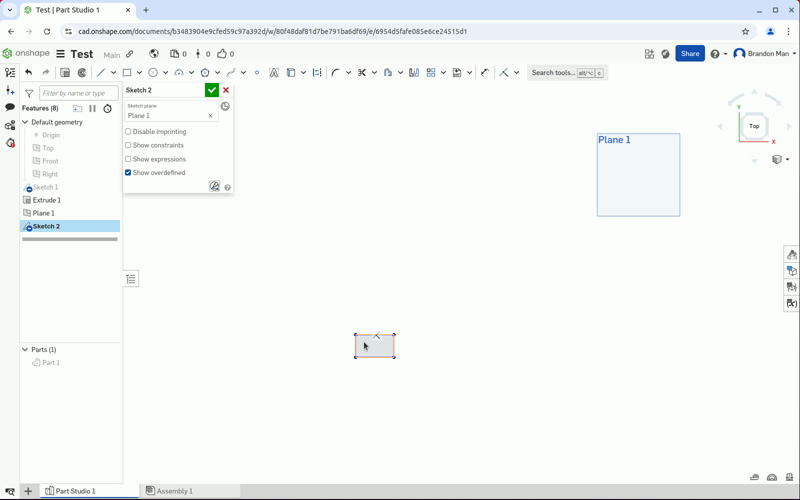
scroll(6)
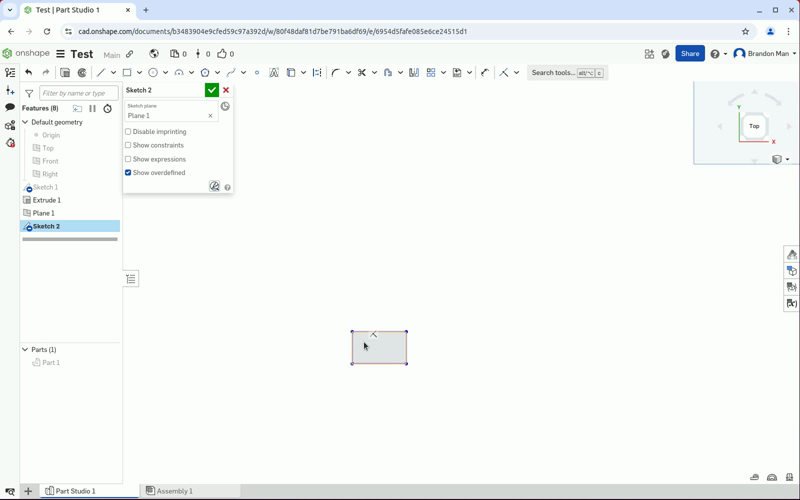
scroll(6)
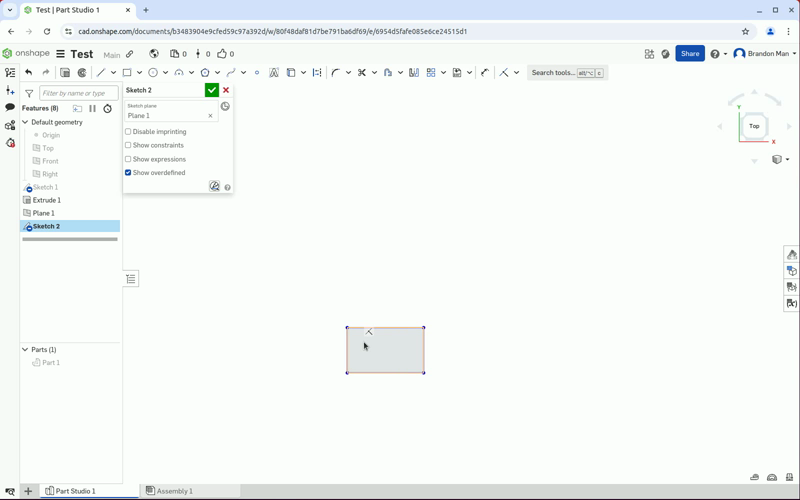
scroll(6)
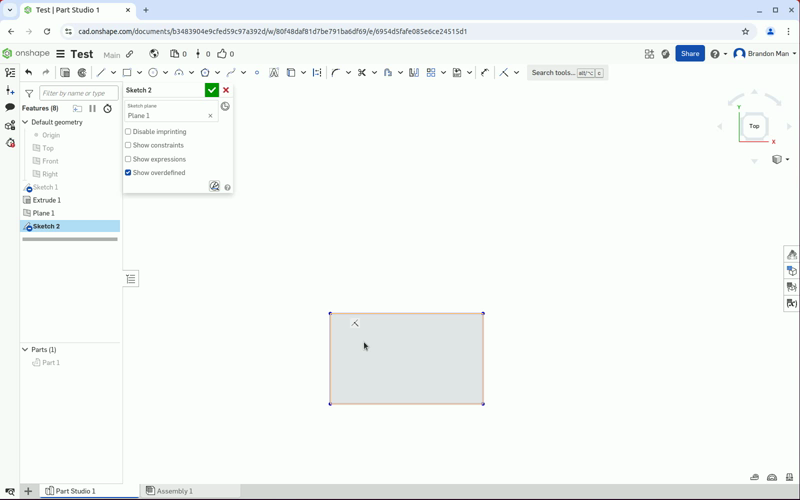
click(364, 341)
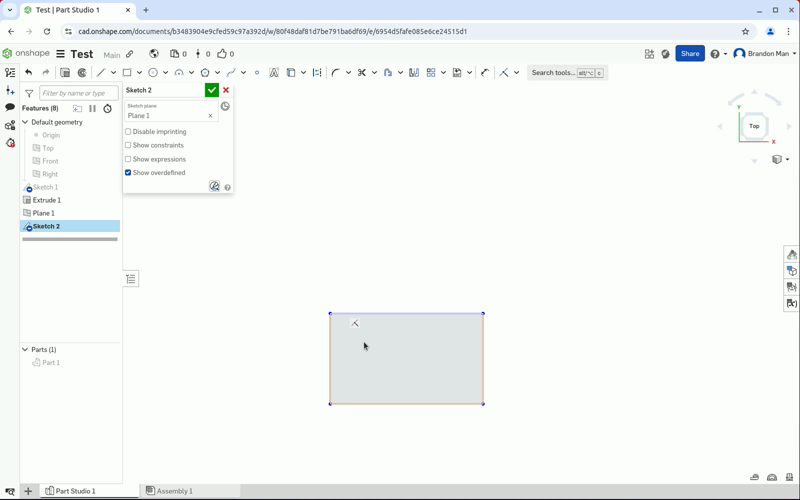
scroll(-6)
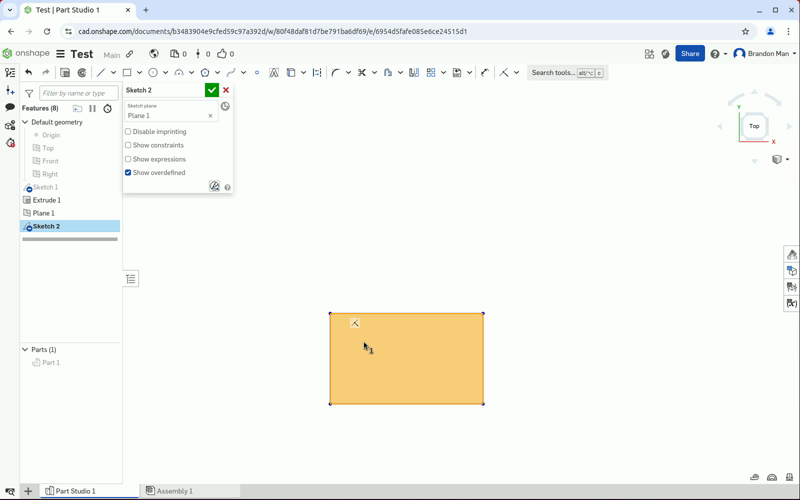
scroll(-6)
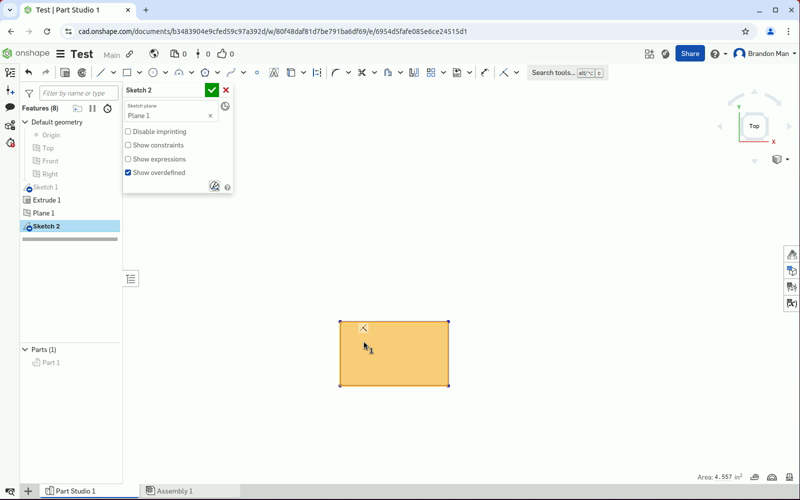
scroll(-6)
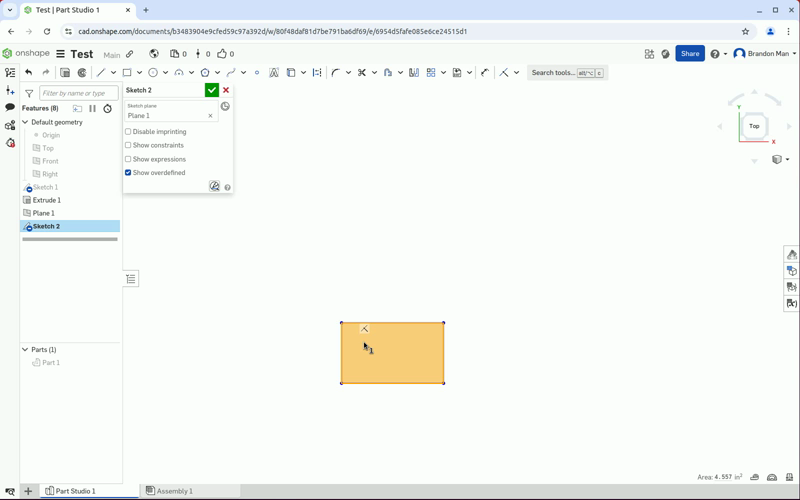
scroll(-6)
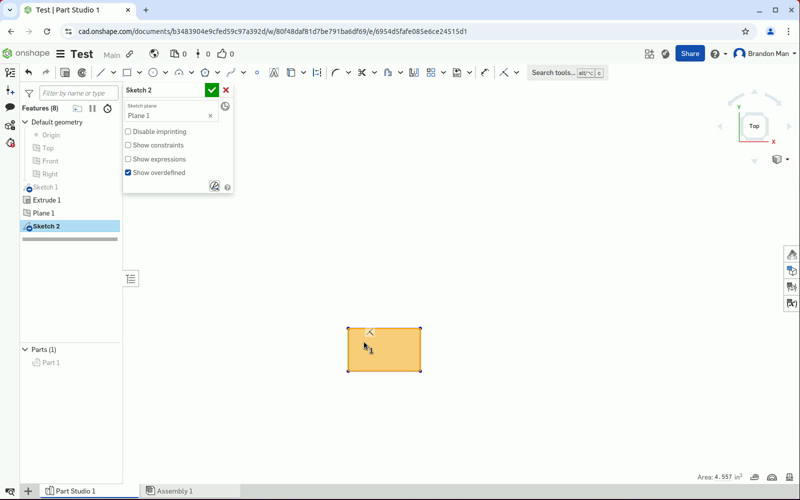
scroll(-6)
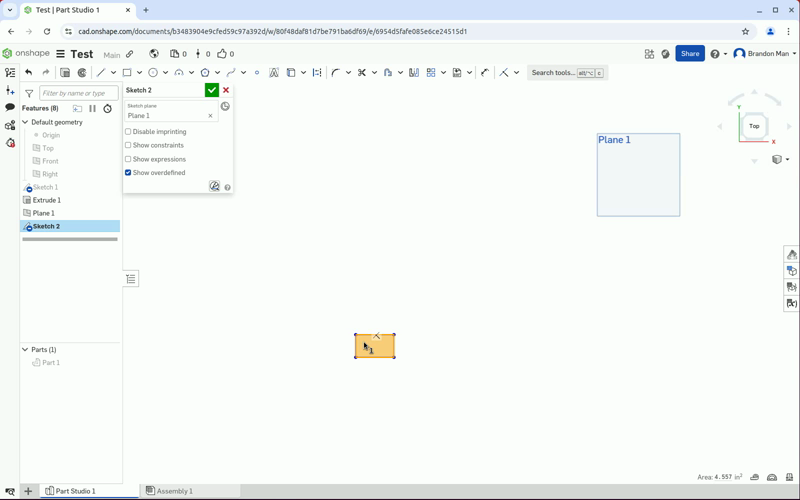
scroll(-6)
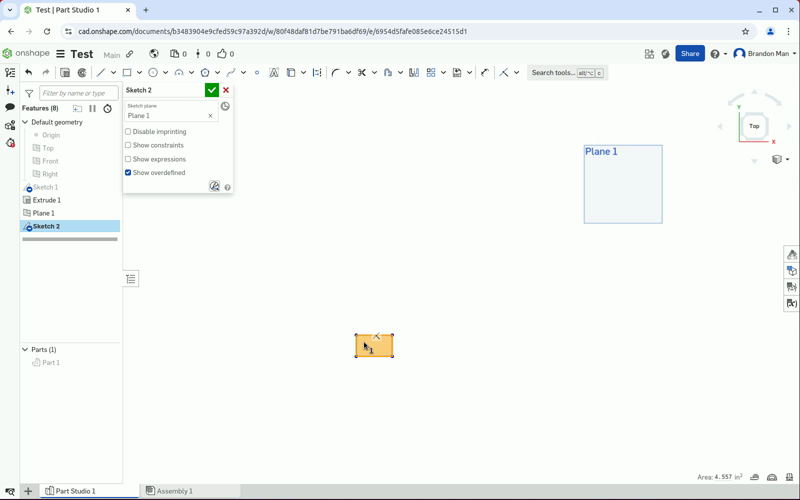
scroll(-6)
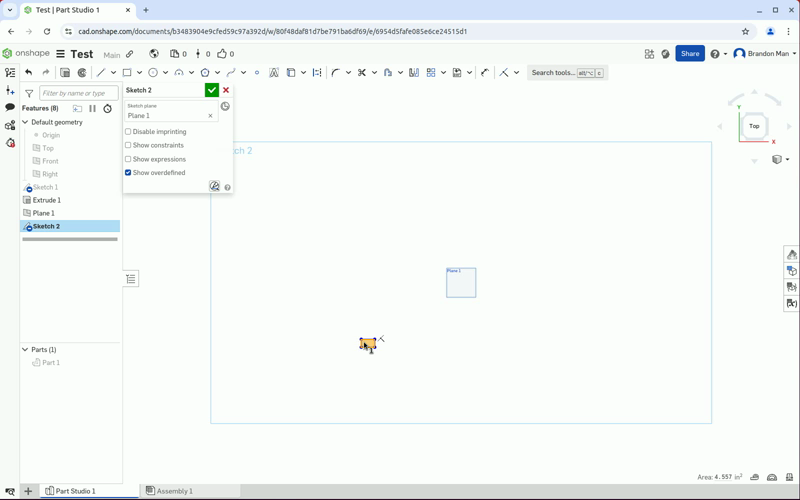
mouse_move(73, 352)
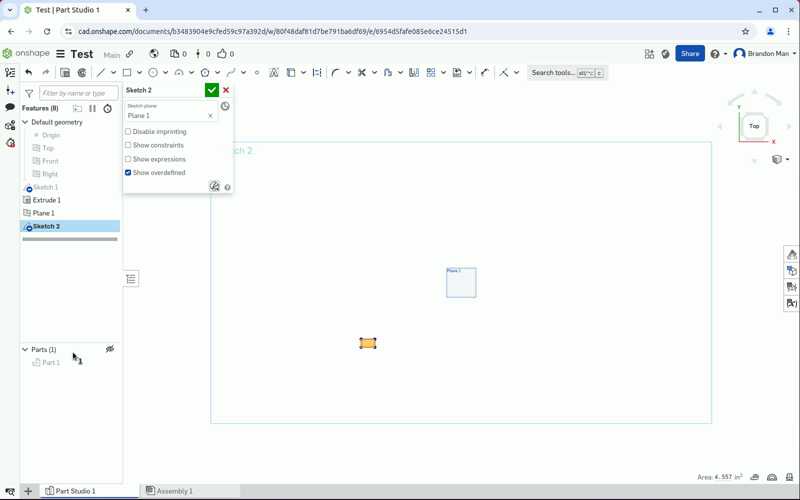
key(shift+y)
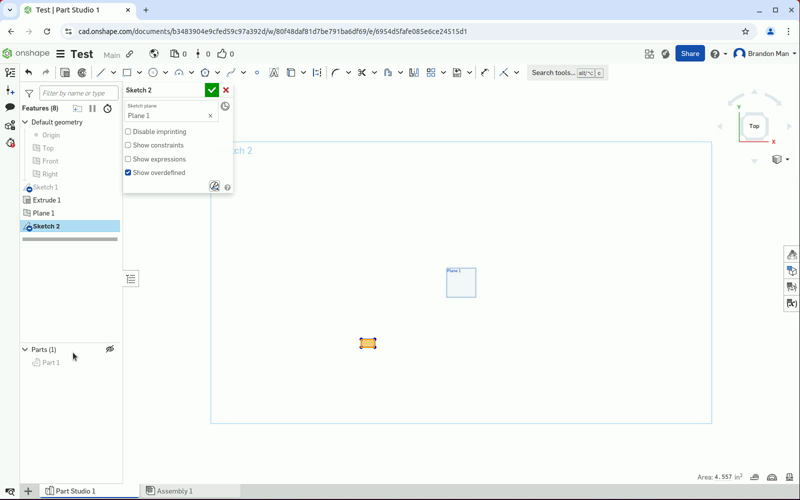
key(shift+e)
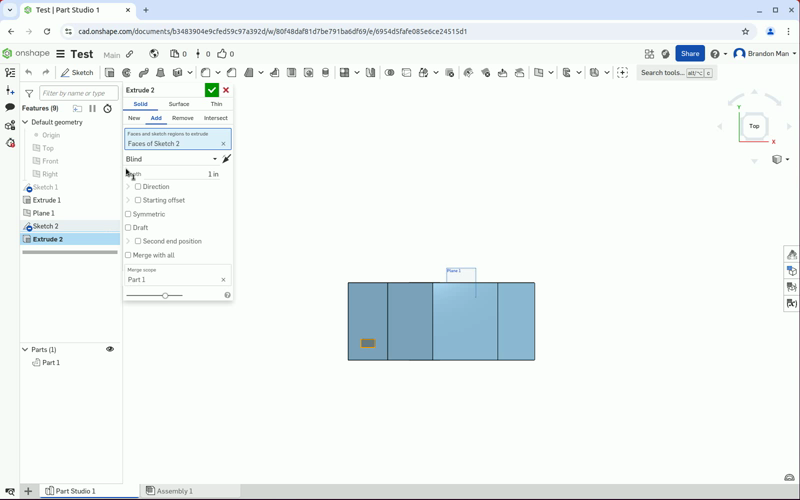
mouse_move(143, 106)
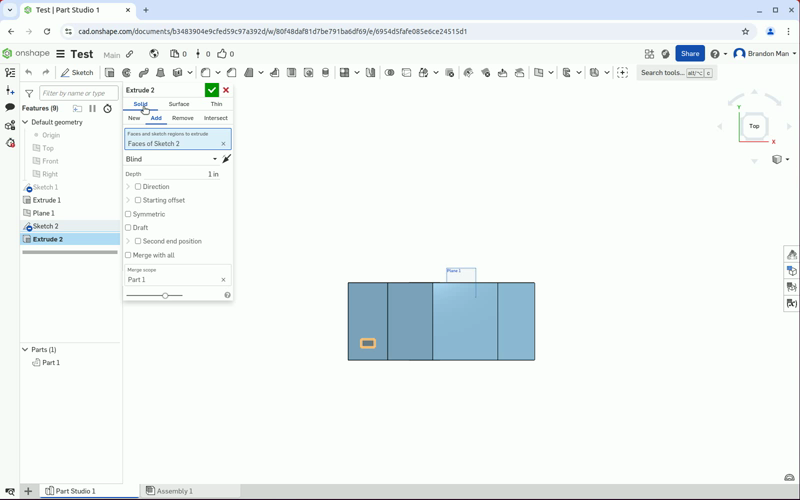
click(143, 106)
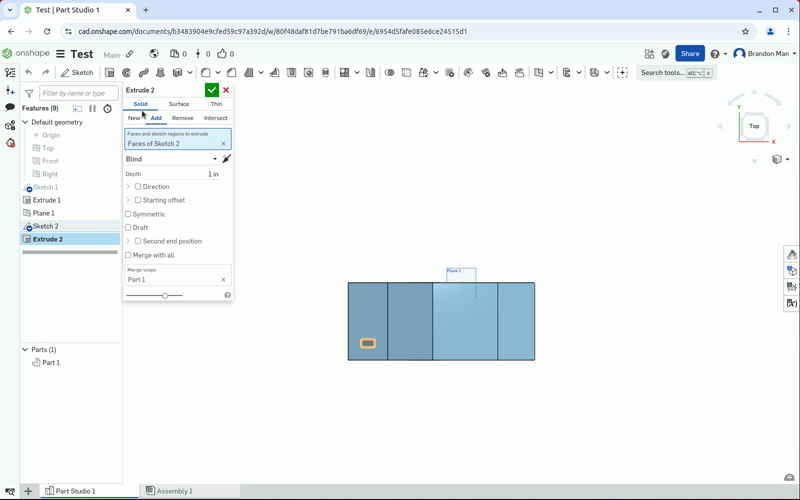
mouse_move(137, 120)
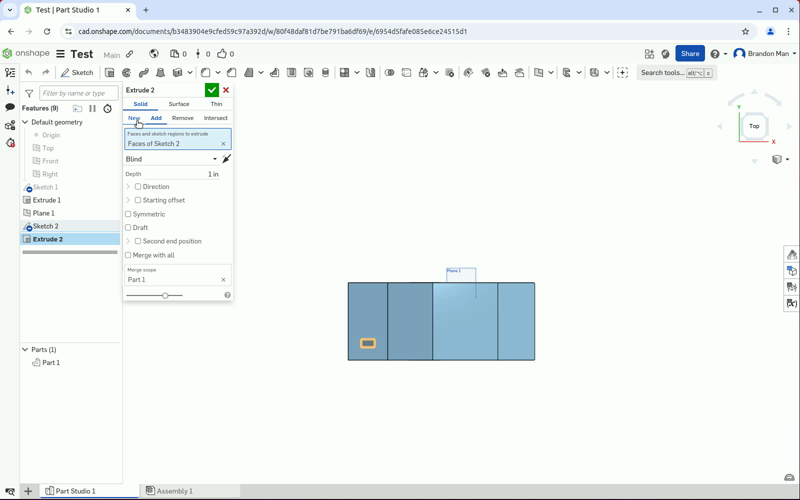
click(137, 120)
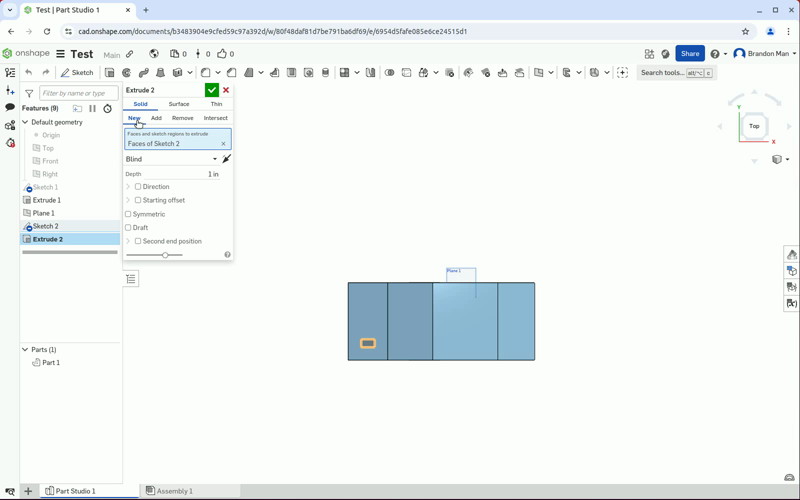
key(tab, 4)
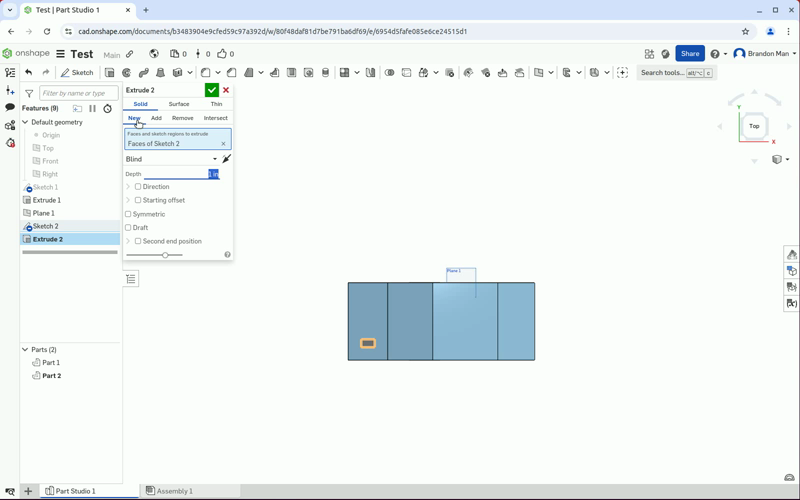
text(5.296)
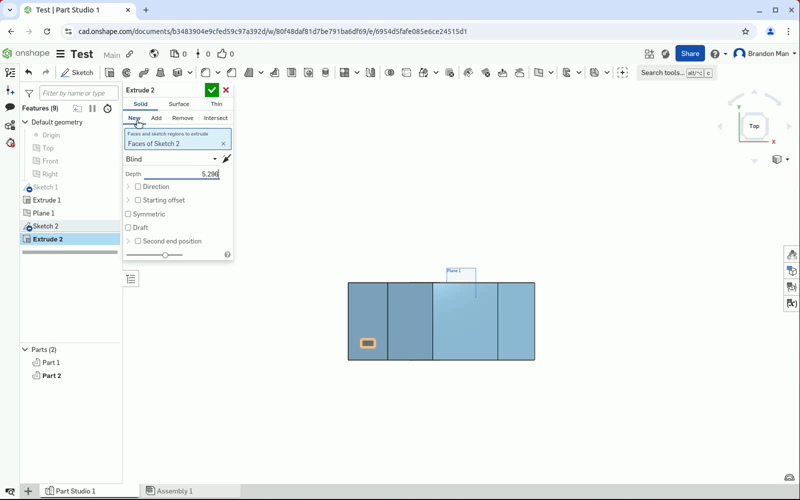
key(enter)
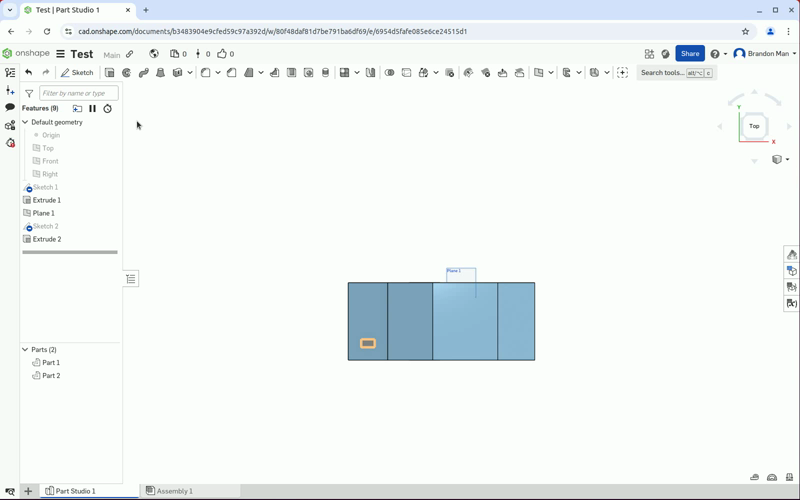
key(shift+h)
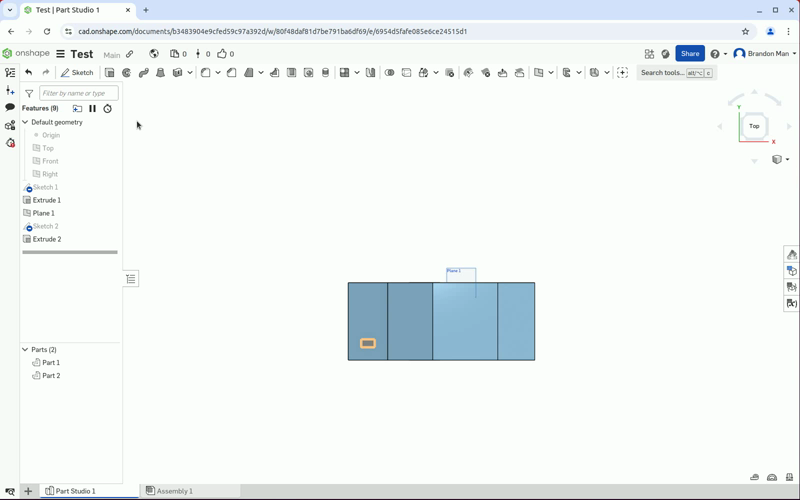
key(shift+h)
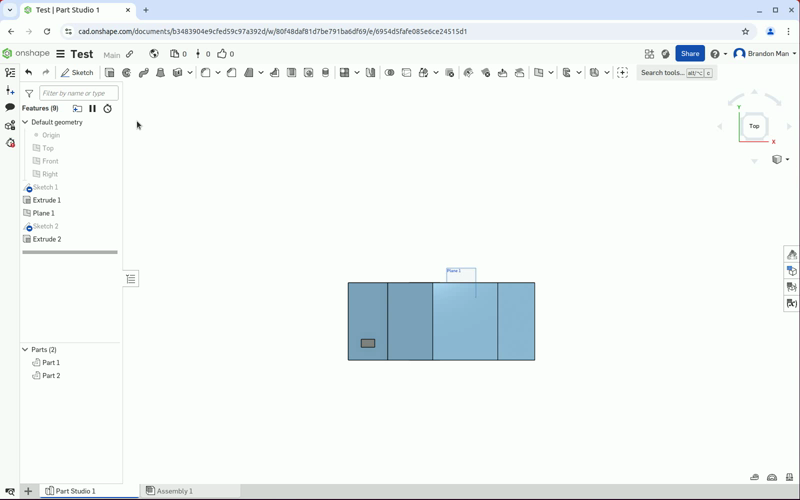
mouse_move(73, 189)
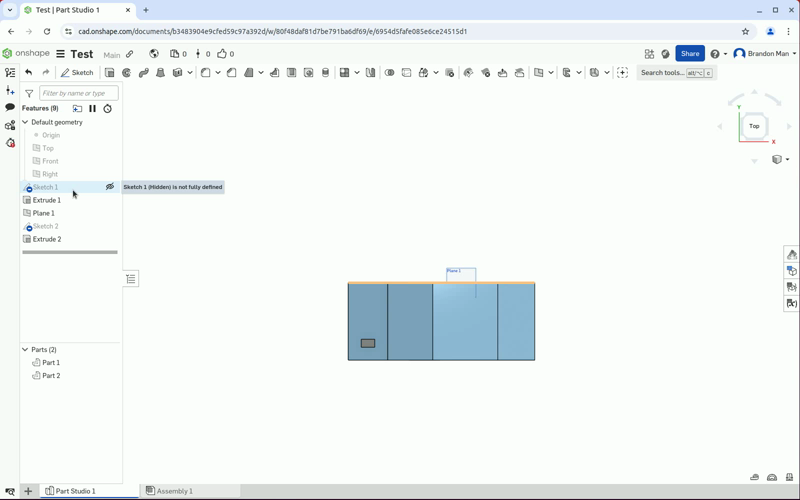
click(73, 189)
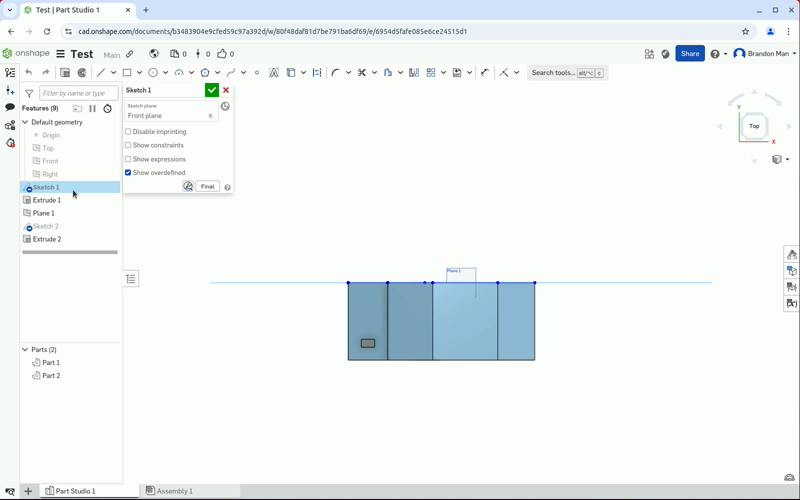
mouse_move(229, 92)
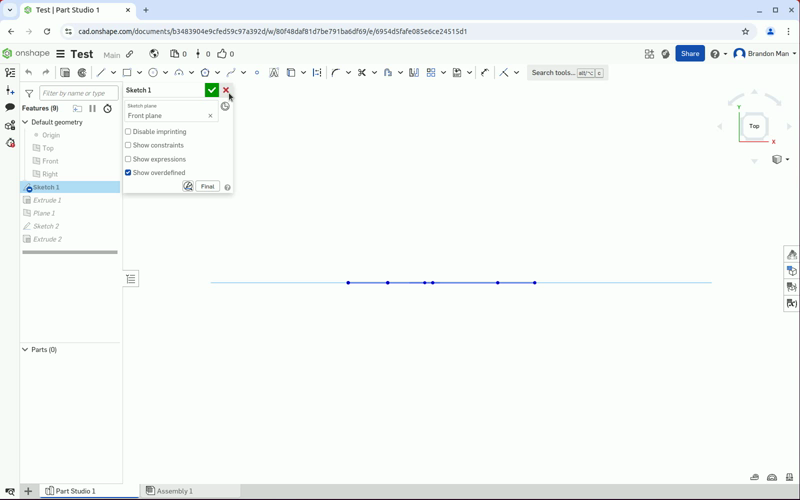
click(229, 92)
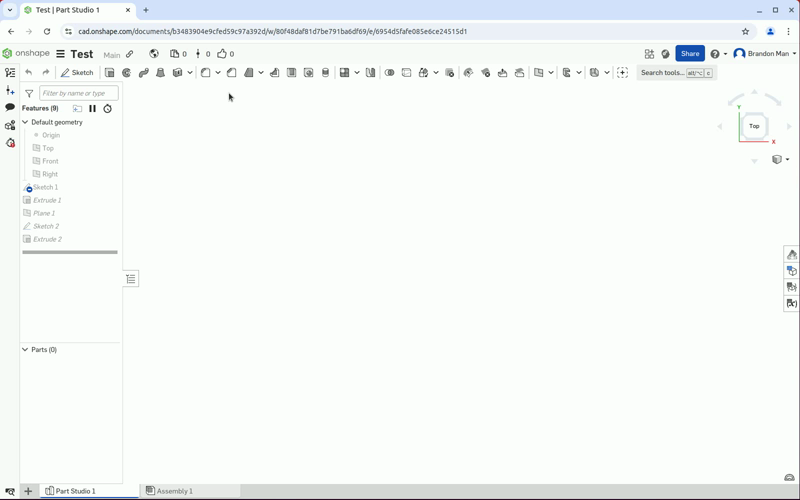
key(shift+s)
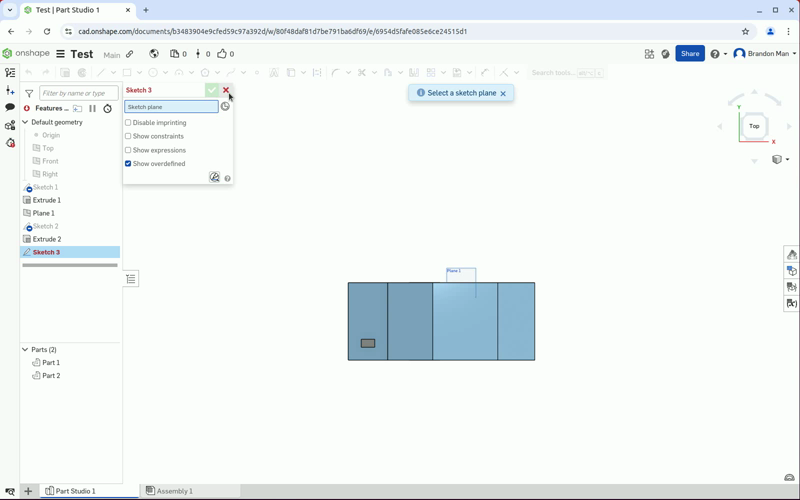
mouse_move(73, 215)
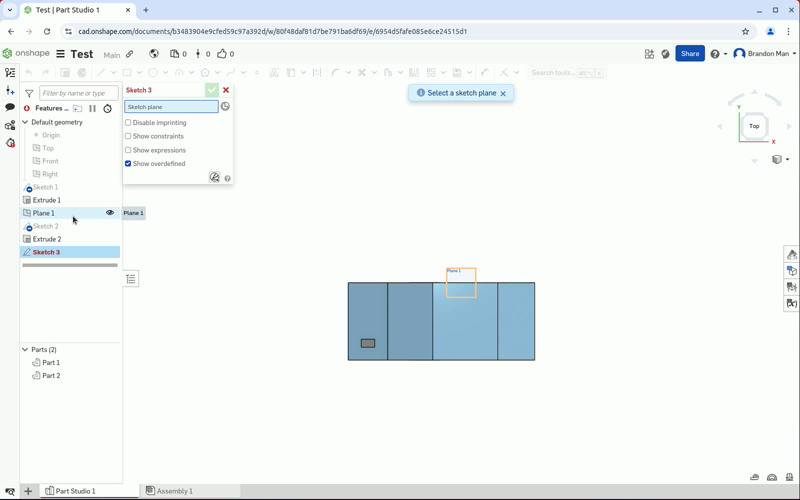
click(73, 215)
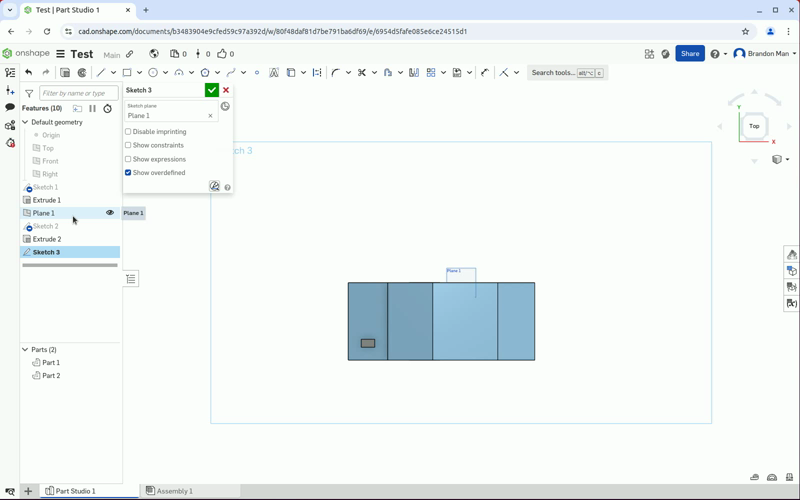
mouse_move(73, 352)
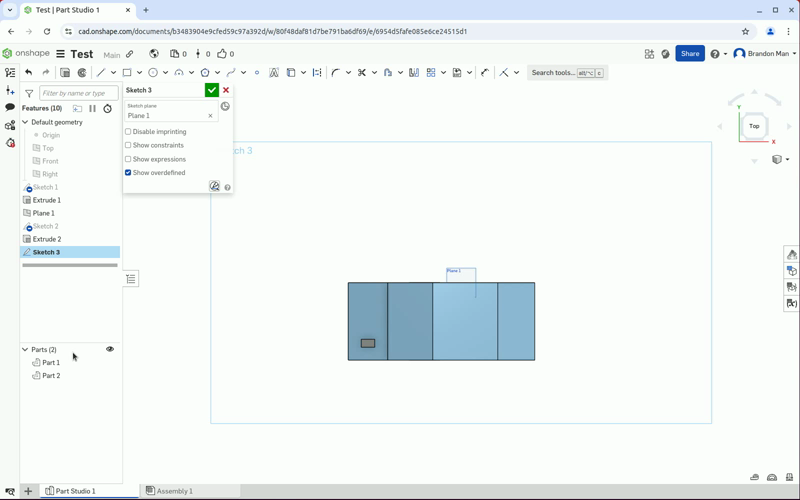
key(y)
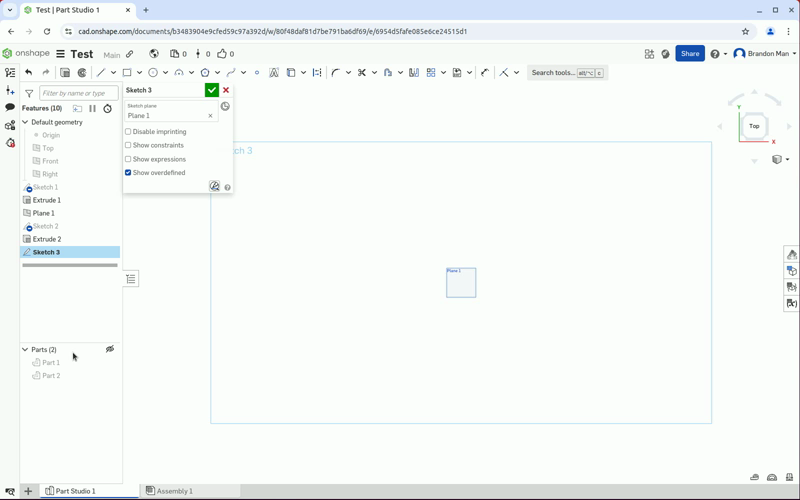
key(l)
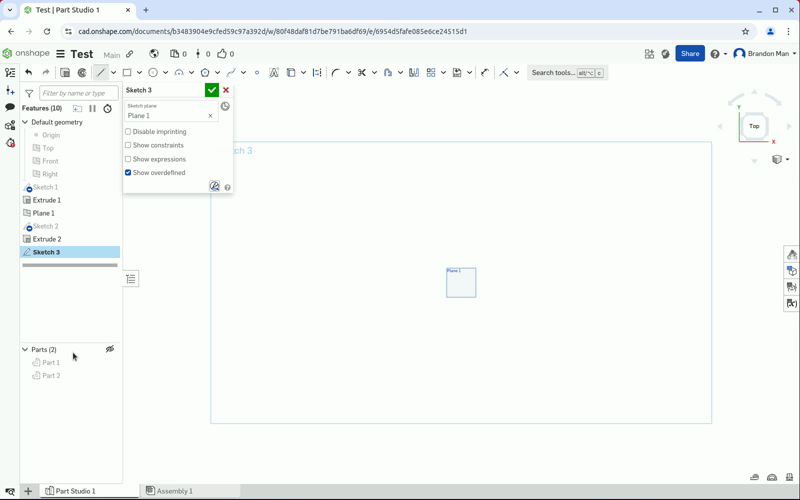
key_down(shift)
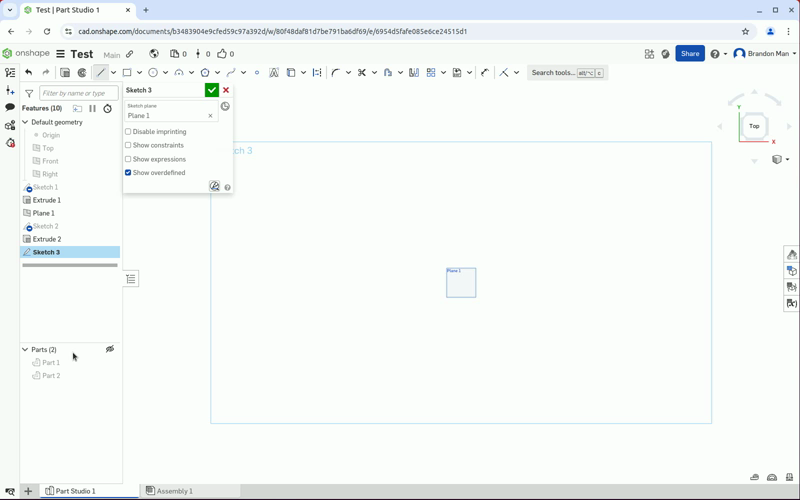
mouse_move(361, 307)
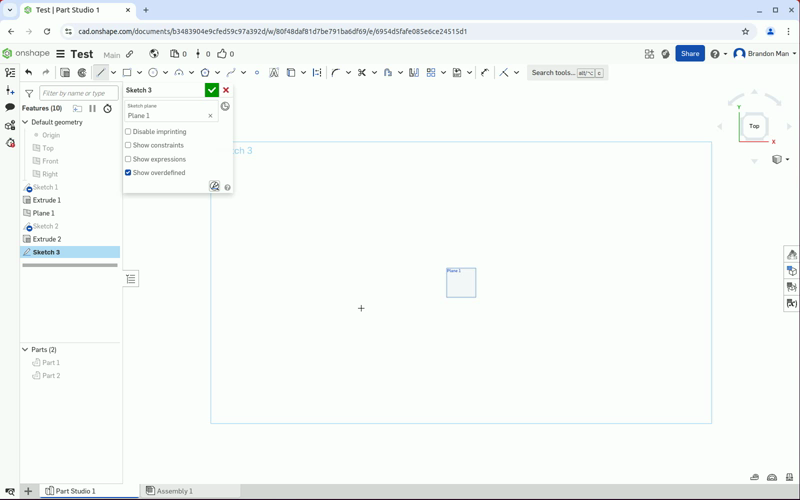
click(361, 307)
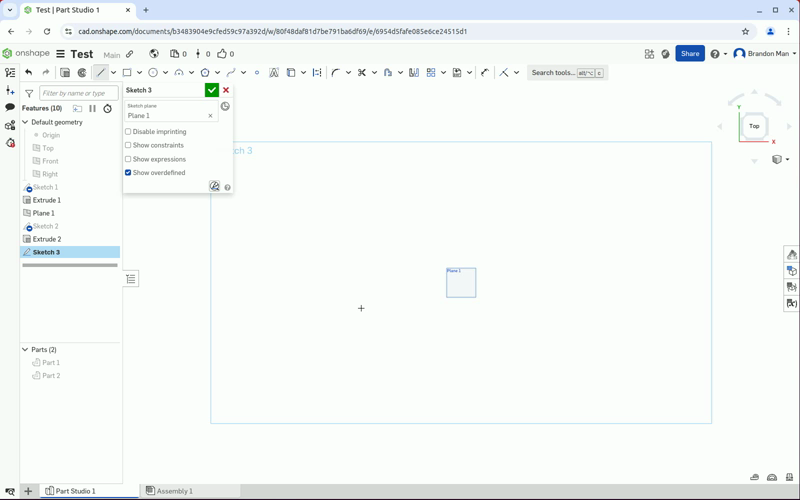
key_up(shift)
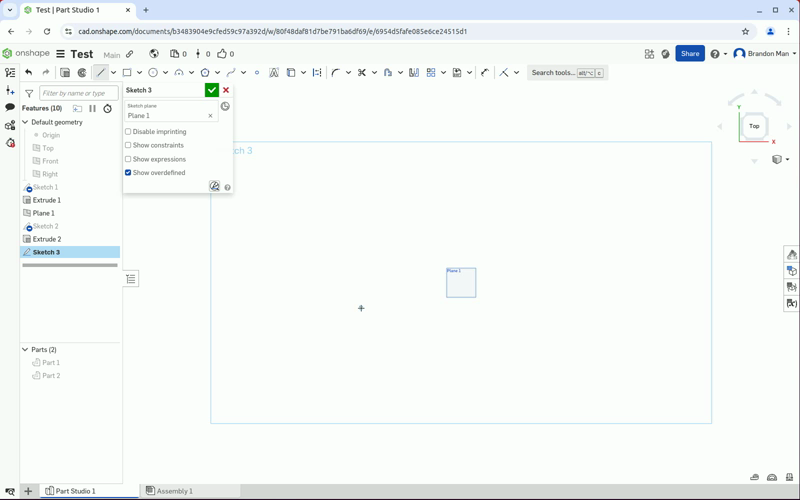
key_down(shift)
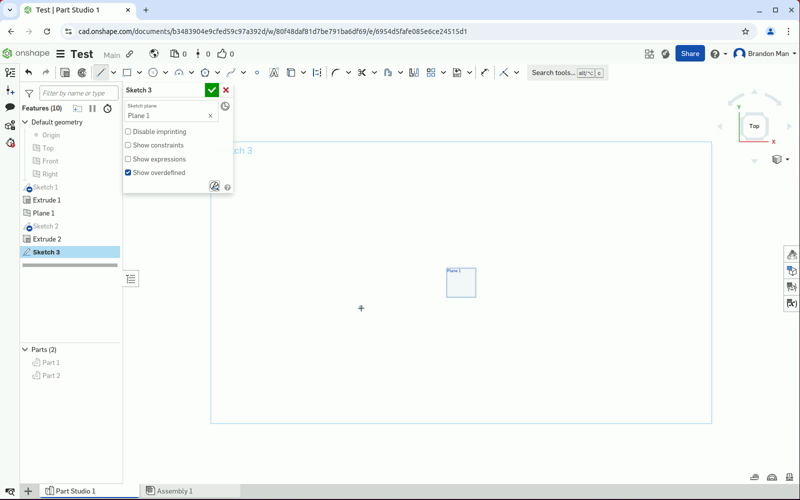
mouse_move(391, 307)
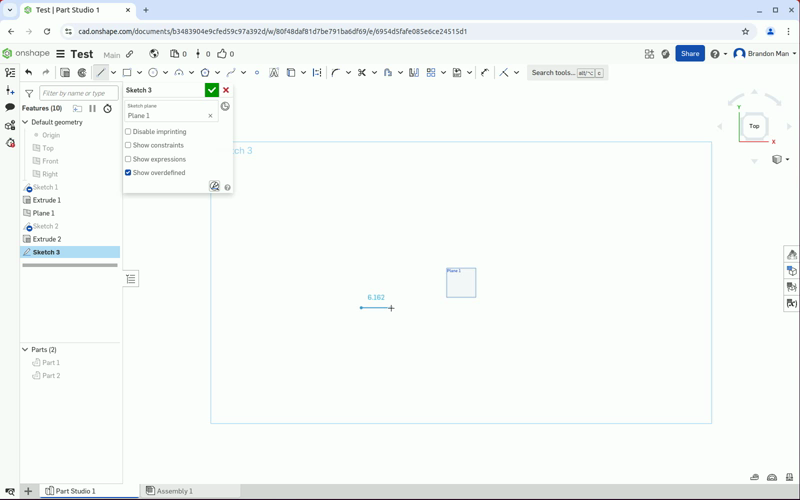
mouse_move(374, 307)
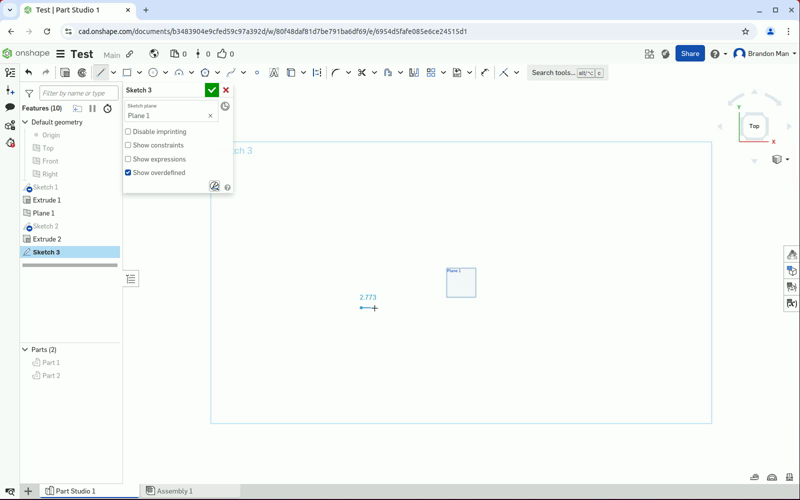
click(374, 307)
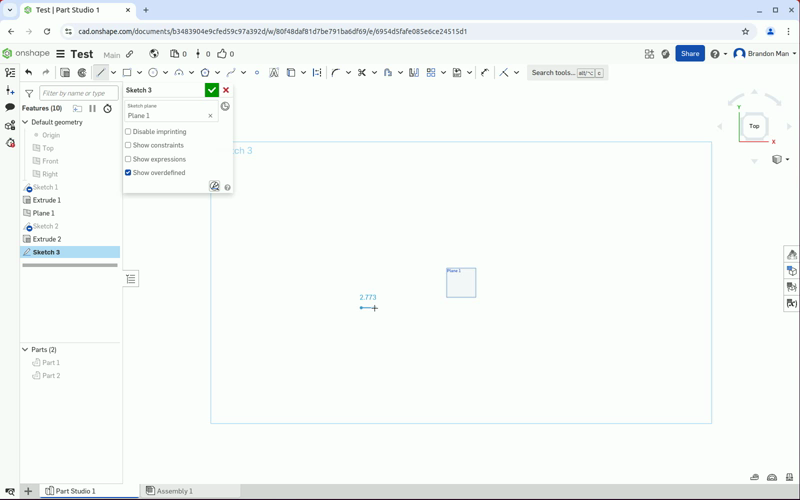
key_up(shift)
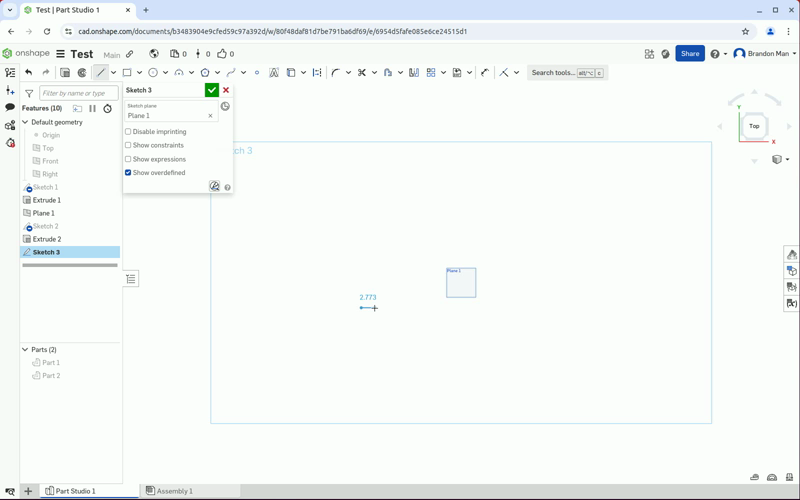
key_down(shift)
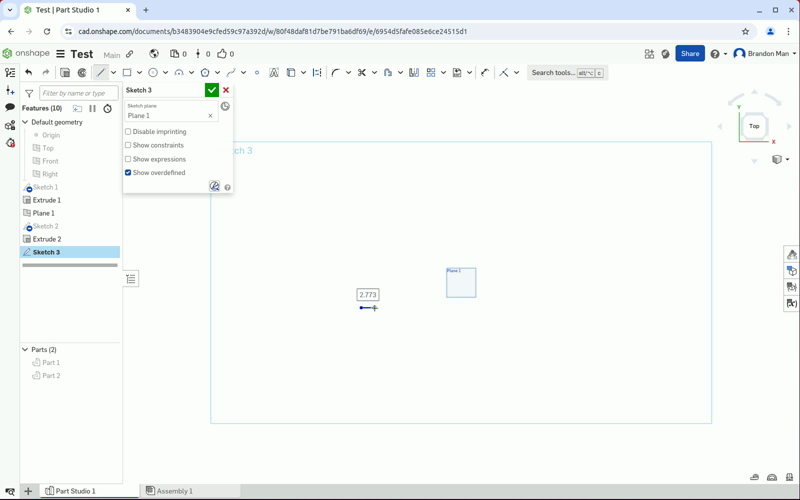
mouse_move(404, 307)
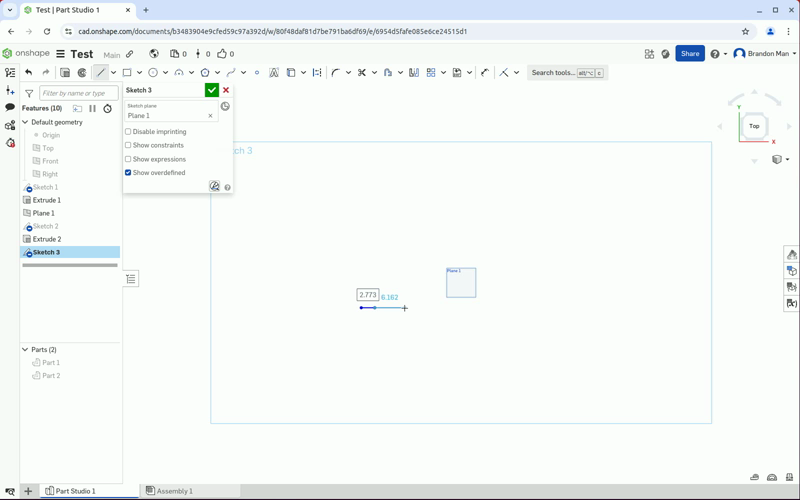
mouse_move(374, 295)
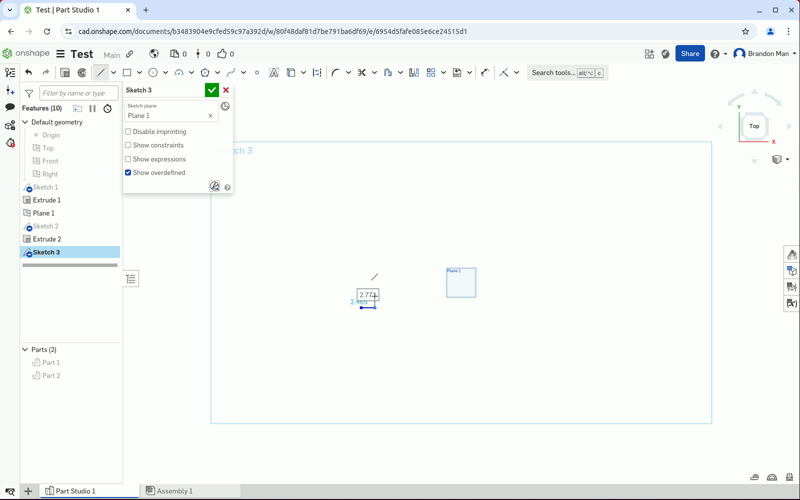
click(374, 295)
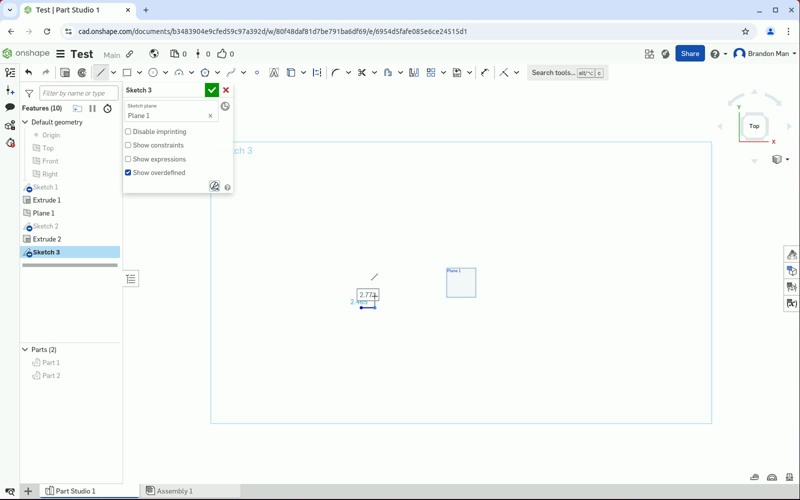
key_up(shift)
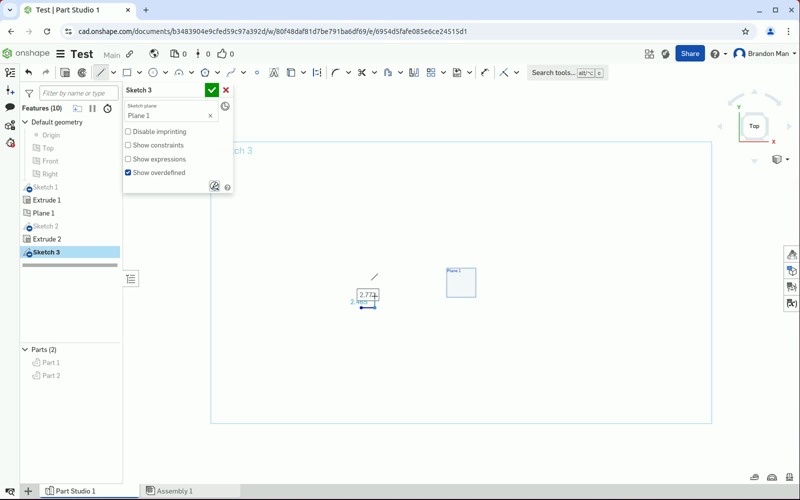
key_down(shift)
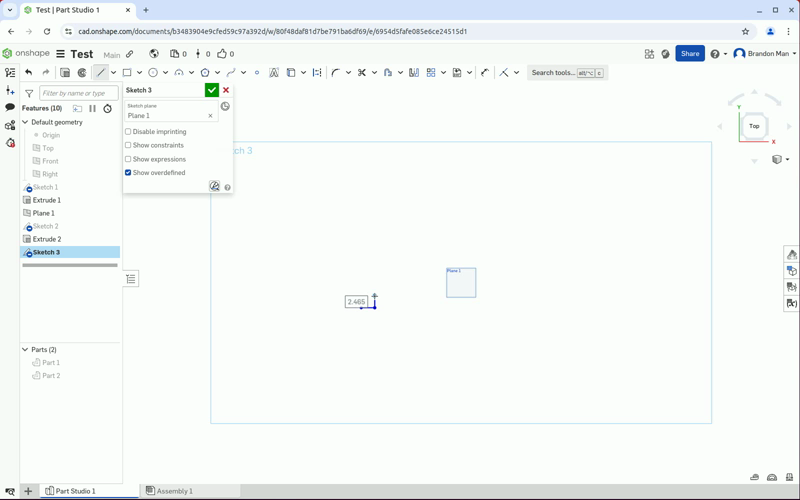
mouse_move(404, 295)
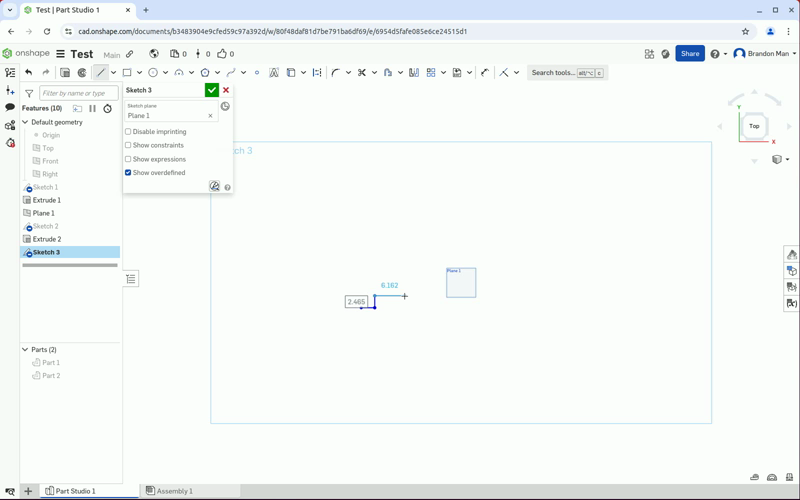
mouse_move(361, 295)
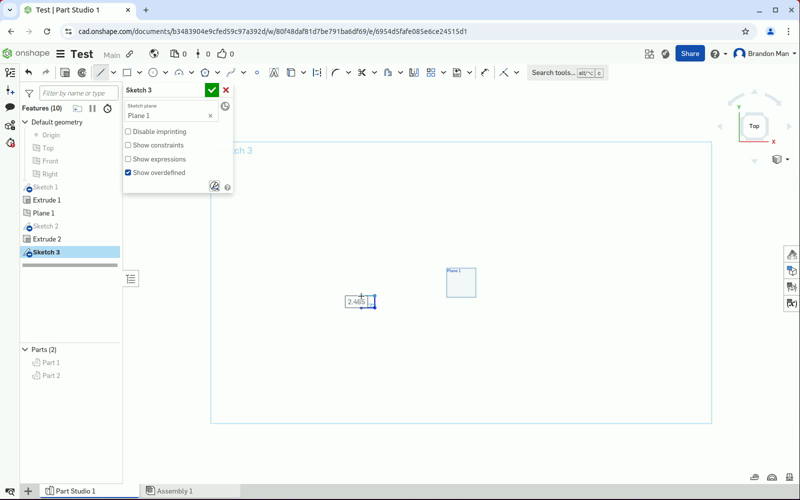
click(361, 295)
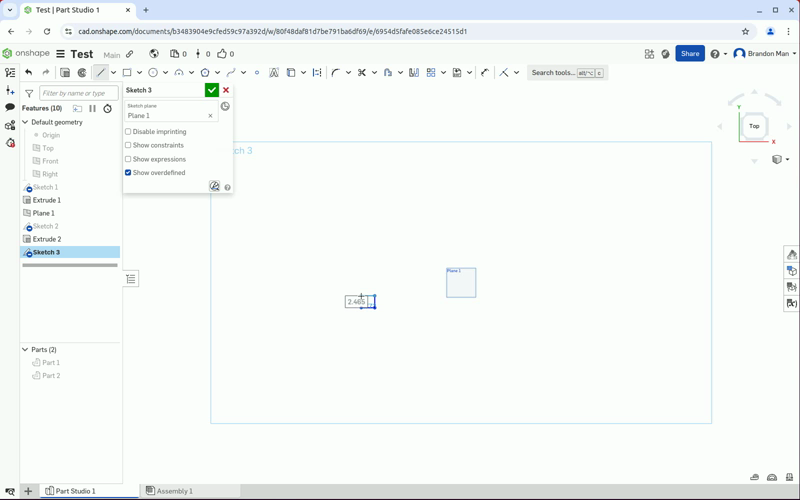
key_up(shift)
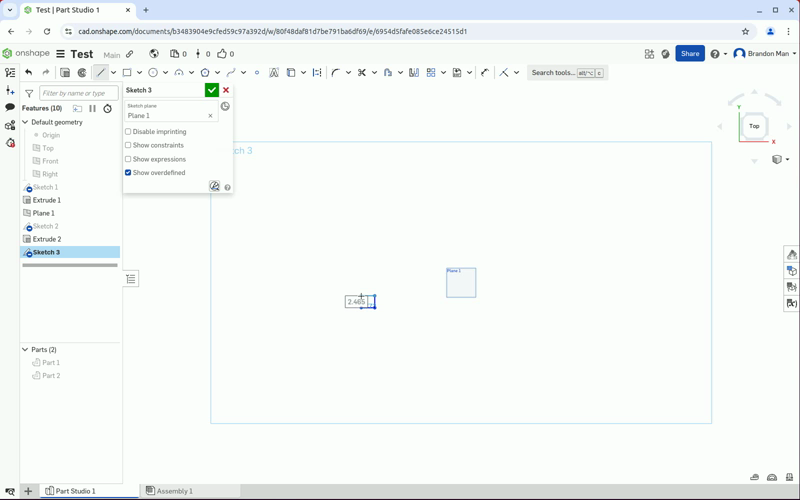
mouse_move(391, 295)
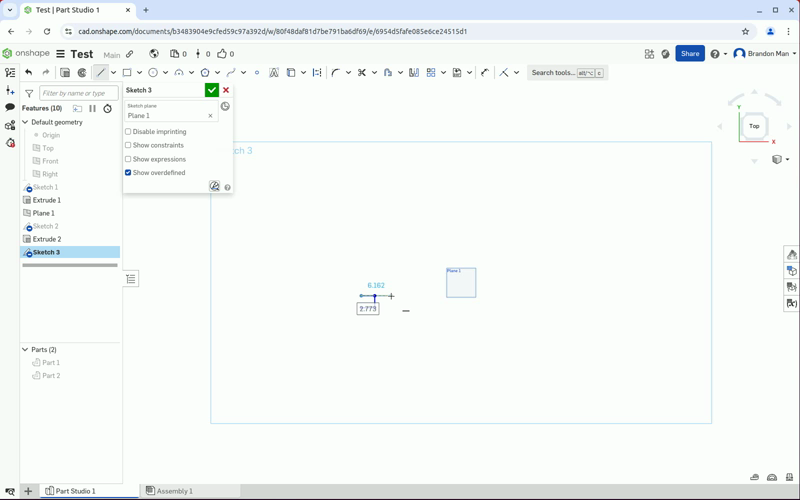
key_down(shift)
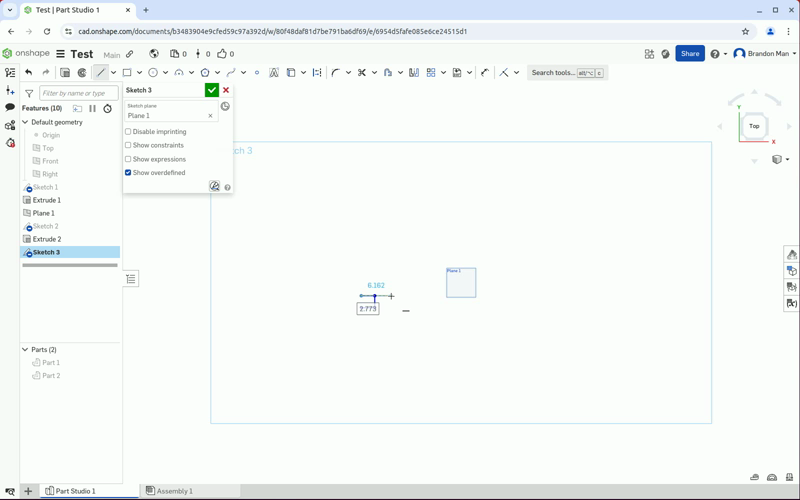
mouse_move(361, 307)
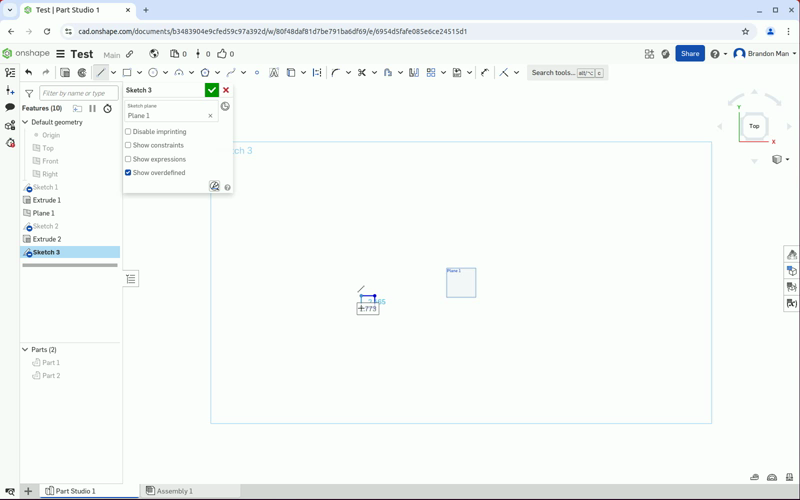
key_up(shift)
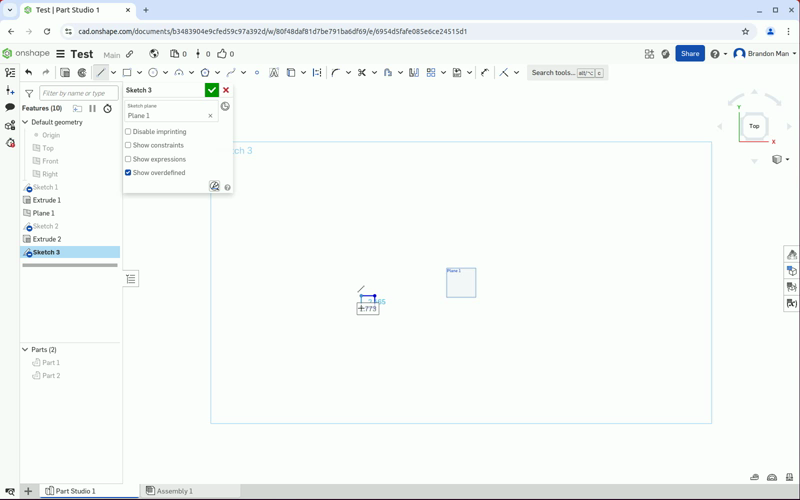
click(361, 307)
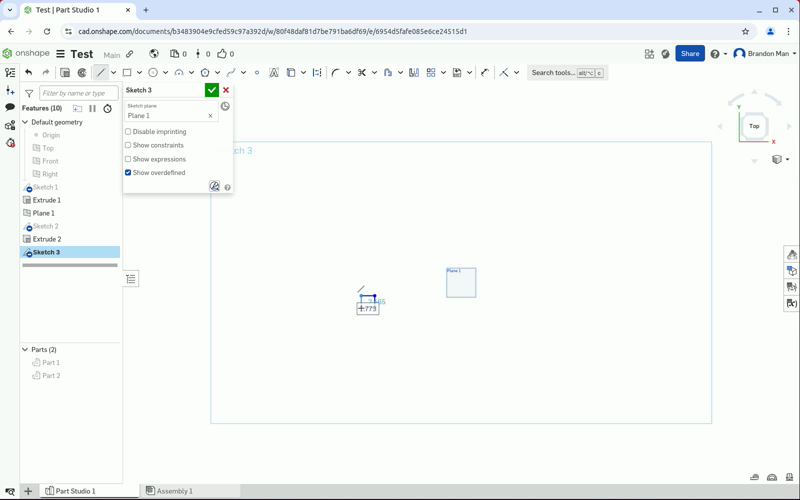
key(esc)
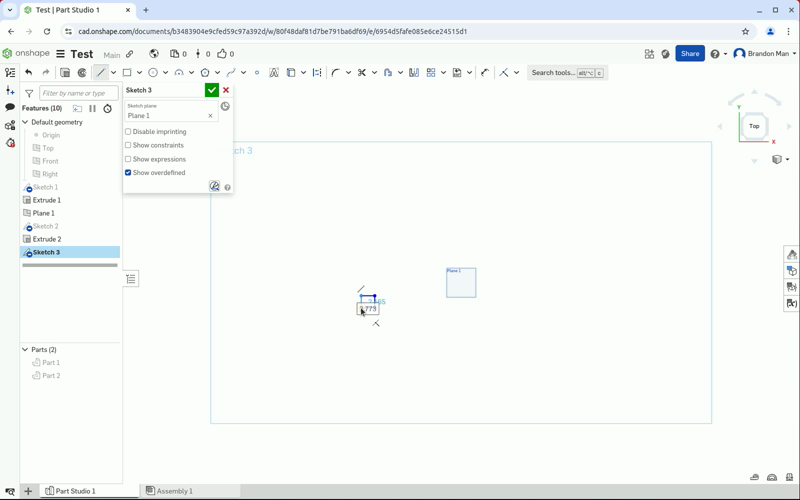
mouse_move(361, 305)
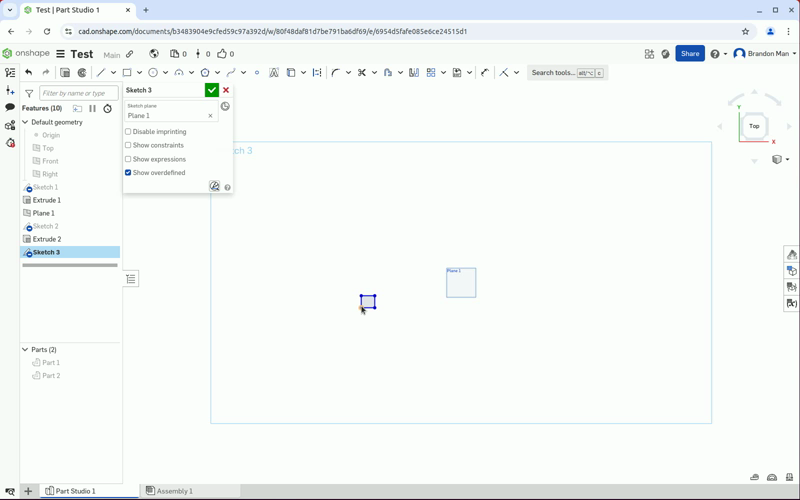
scroll(6)
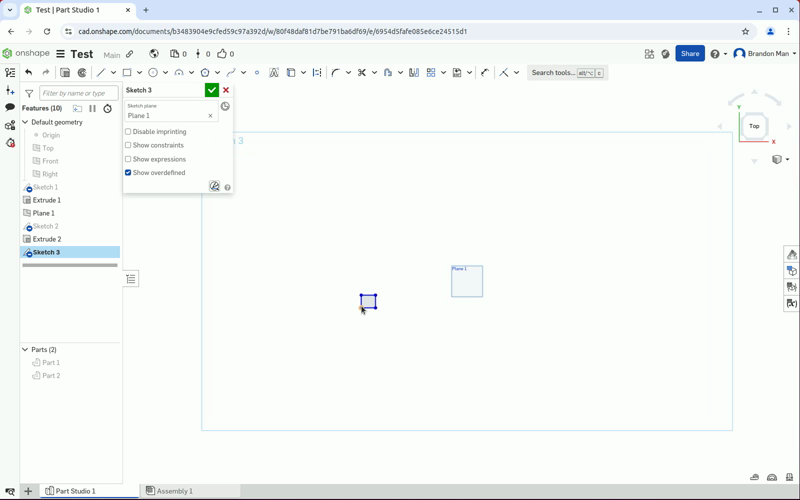
scroll(6)
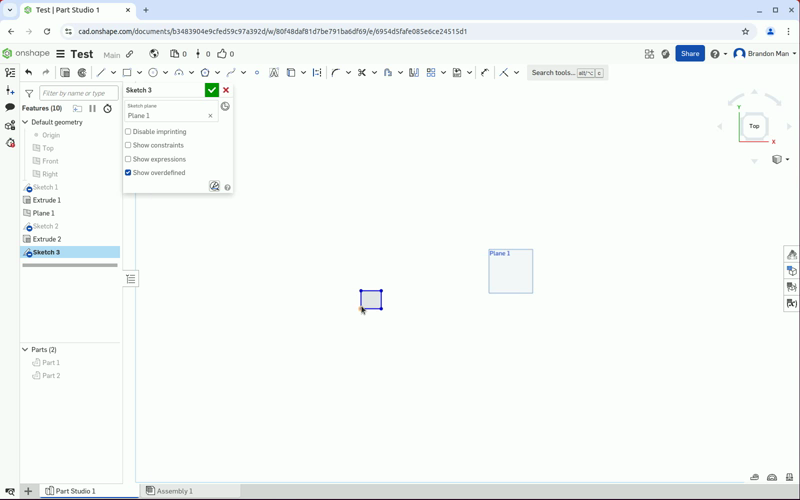
scroll(6)
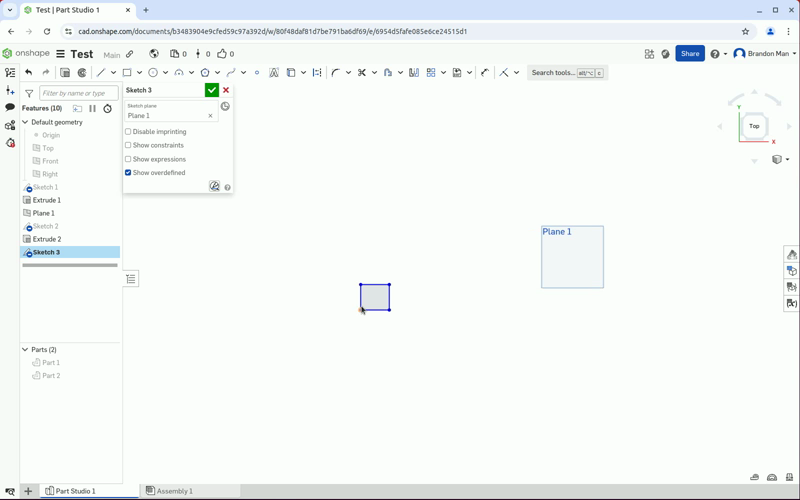
scroll(6)
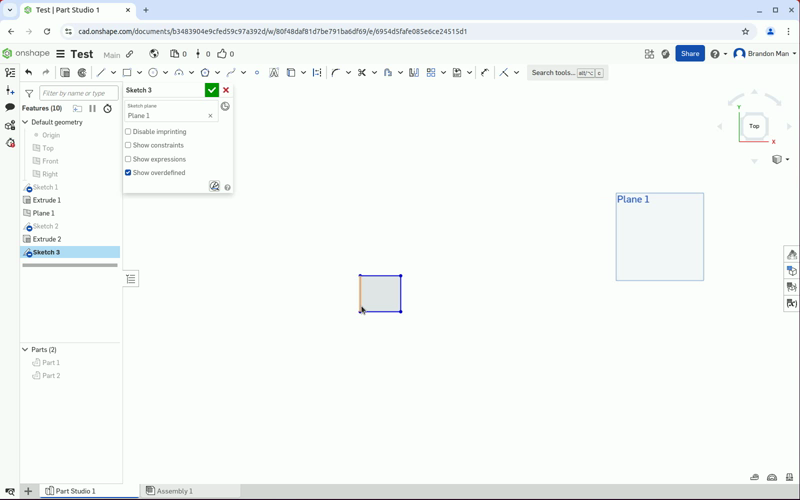
scroll(6)
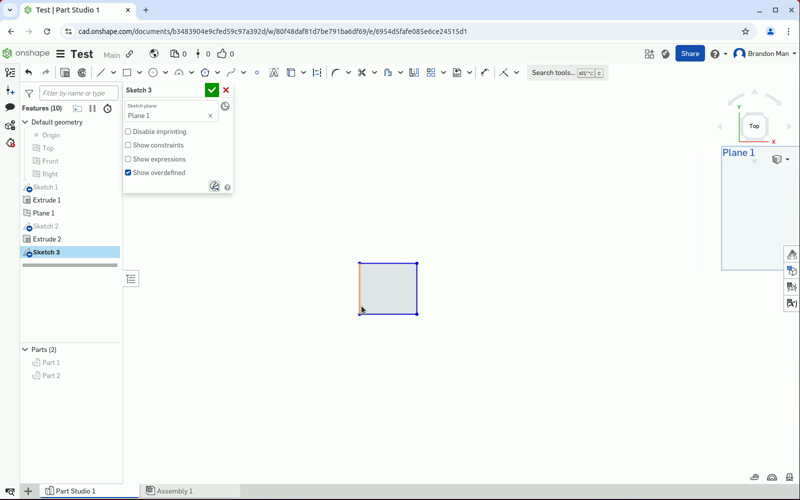
scroll(6)
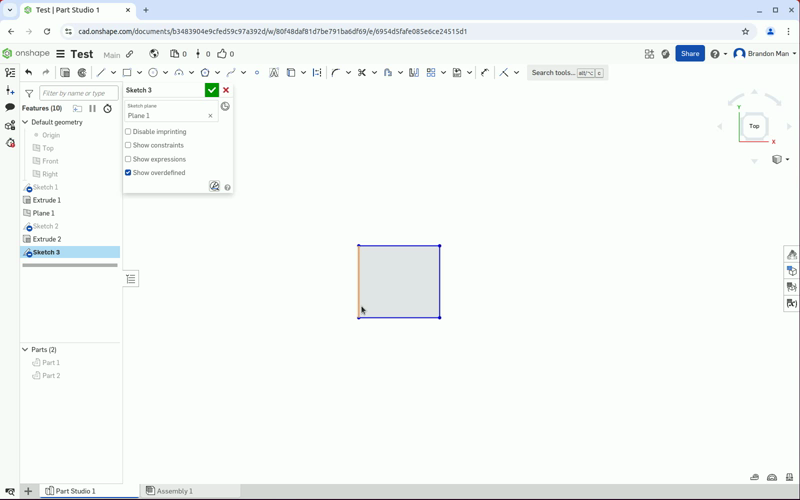
scroll(6)
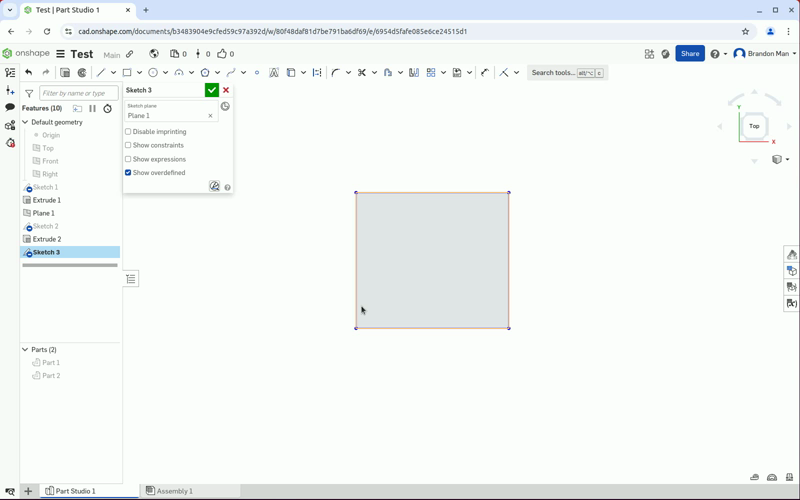
click(361, 305)
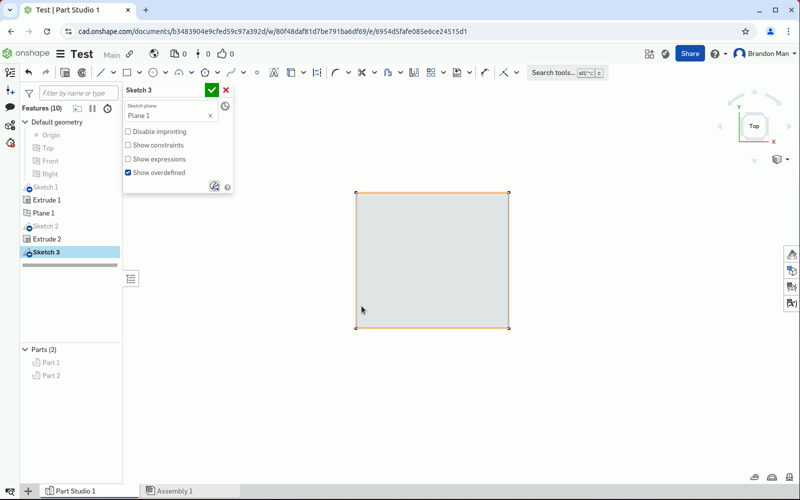
scroll(-6)
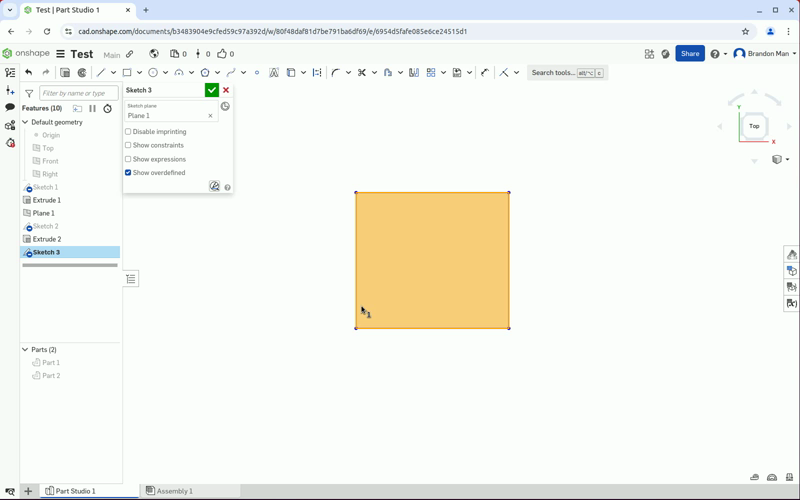
scroll(-6)
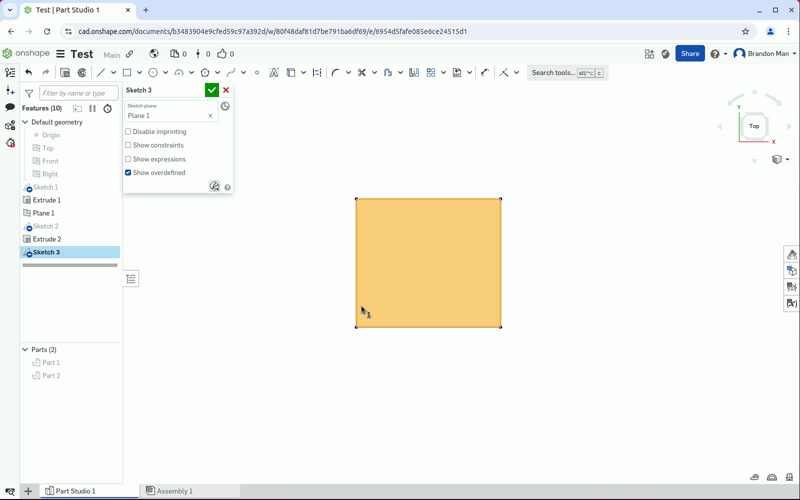
scroll(-6)
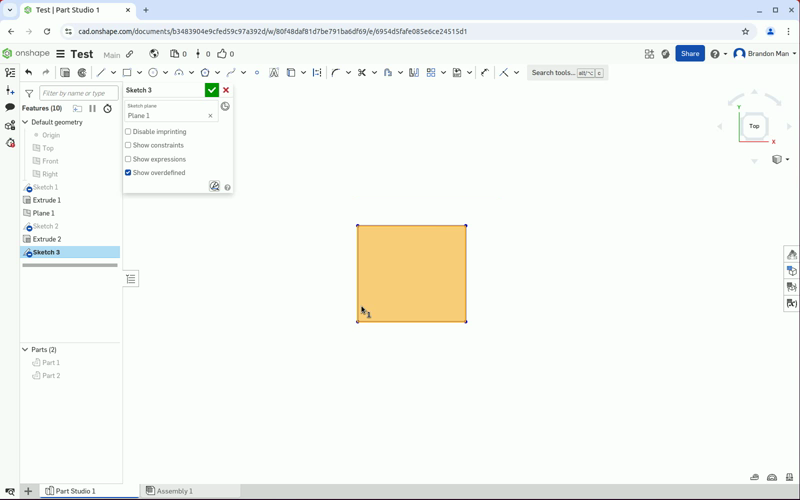
scroll(-6)
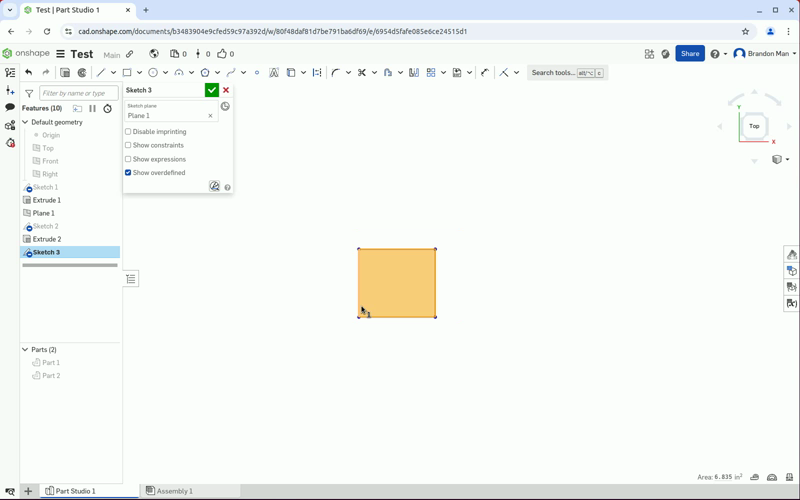
scroll(-6)
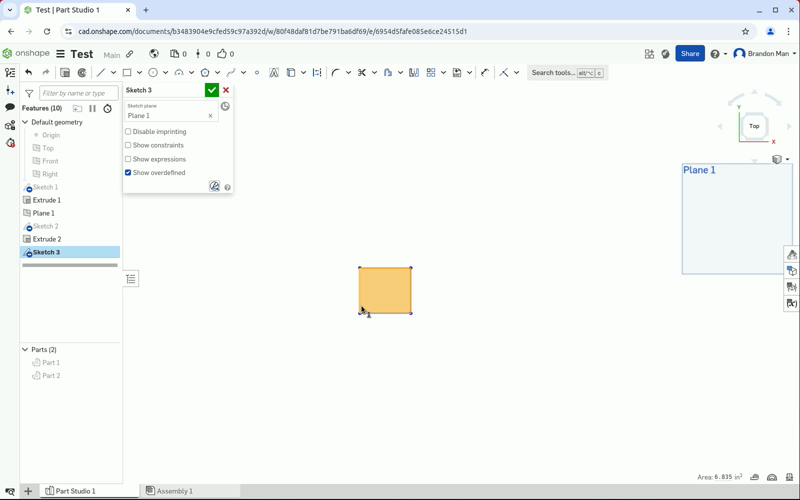
scroll(-6)
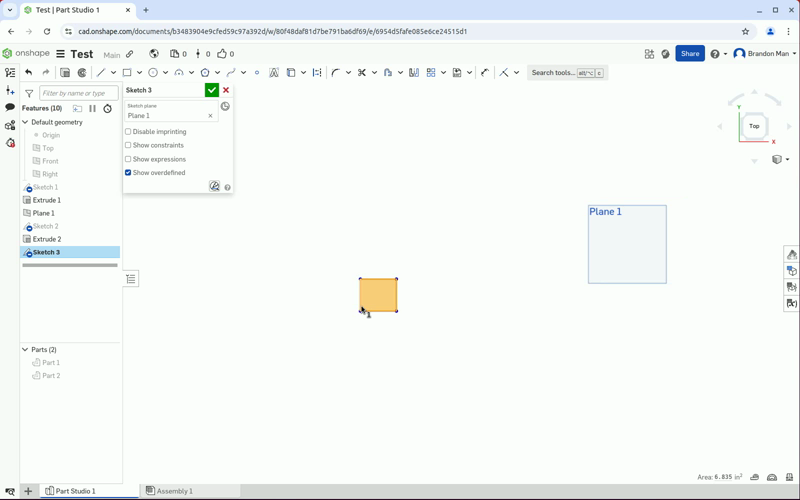
scroll(-6)
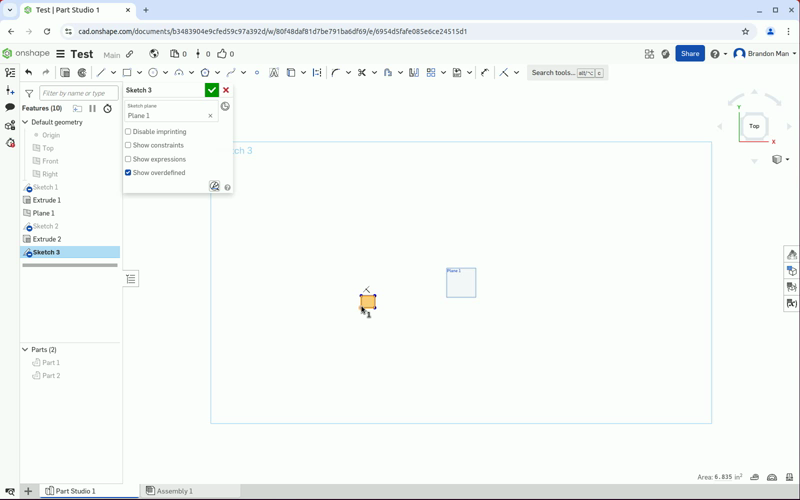
mouse_move(73, 352)
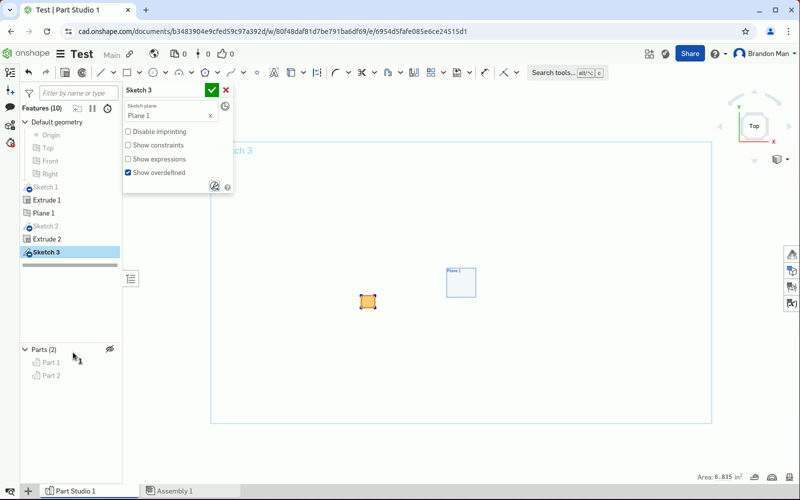
key(shift+y)
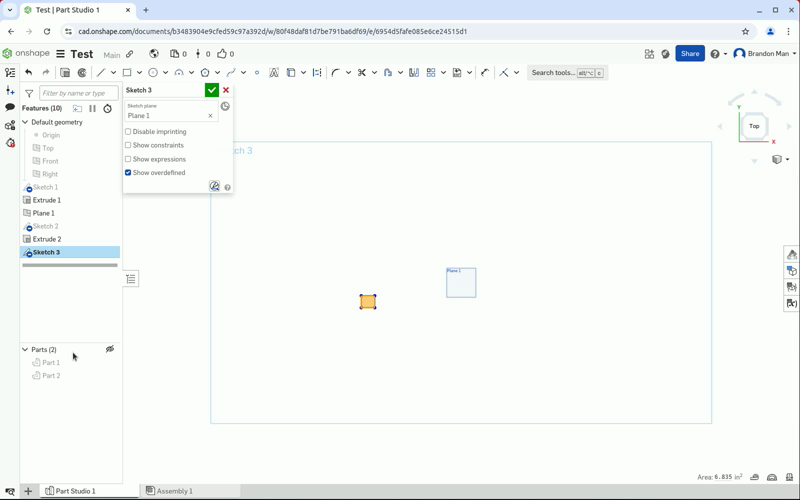
key(shift+e)
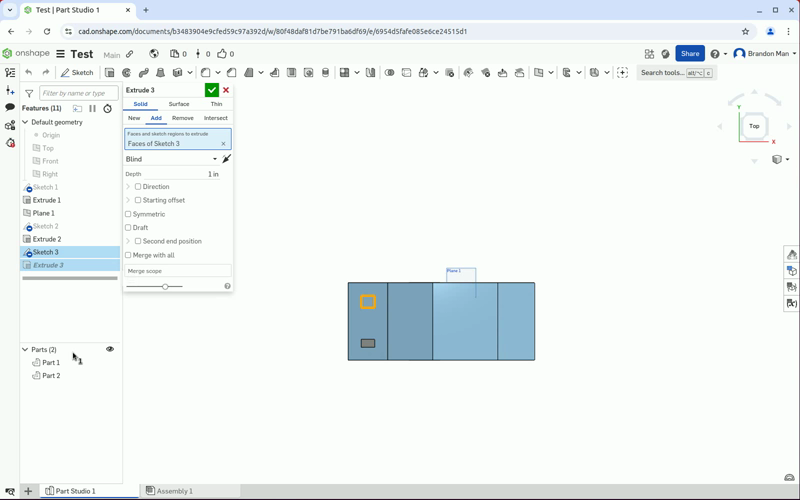
mouse_move(143, 106)
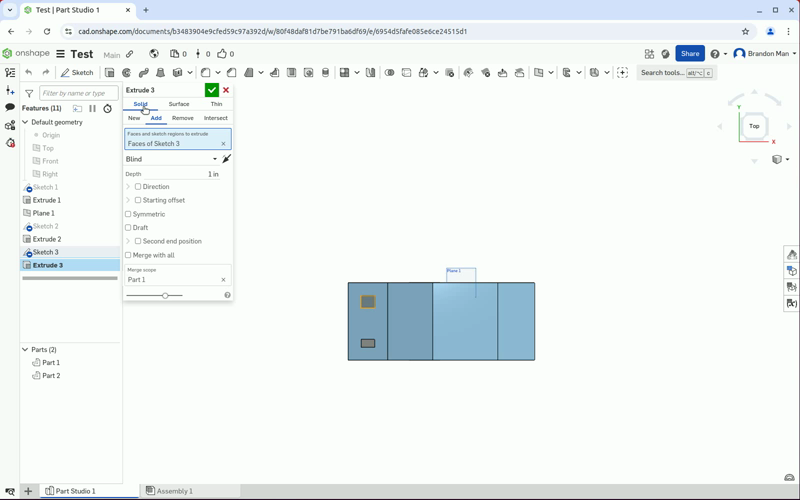
click(143, 106)
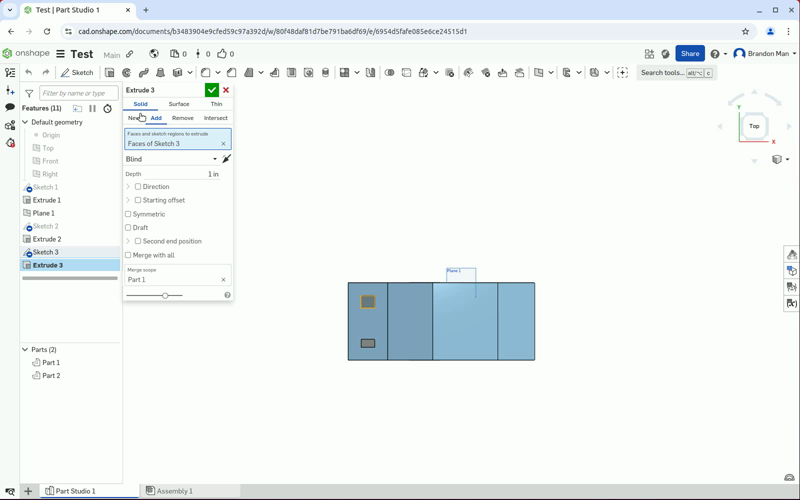
mouse_move(137, 120)
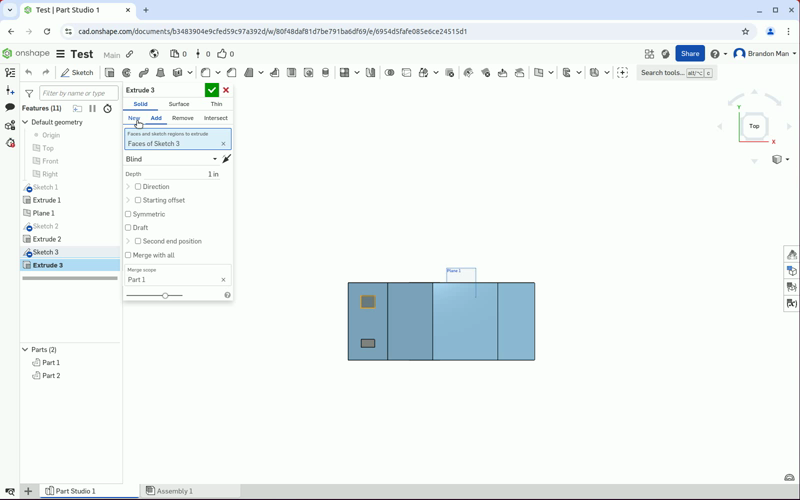
click(137, 120)
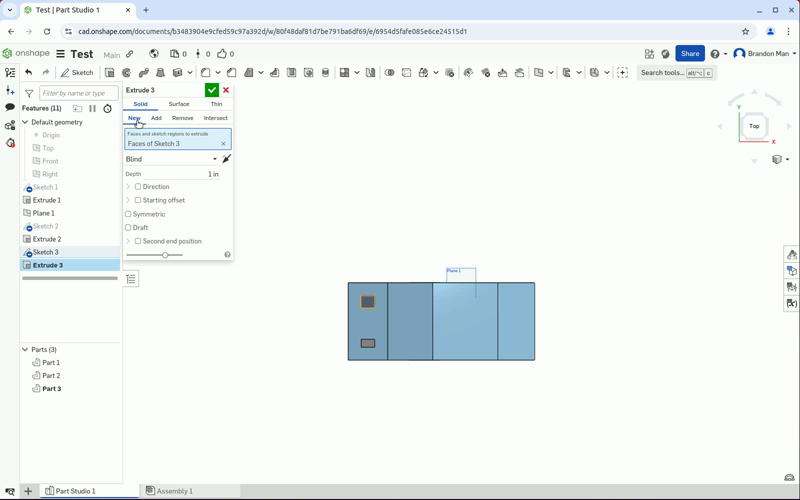
key(tab, 4)
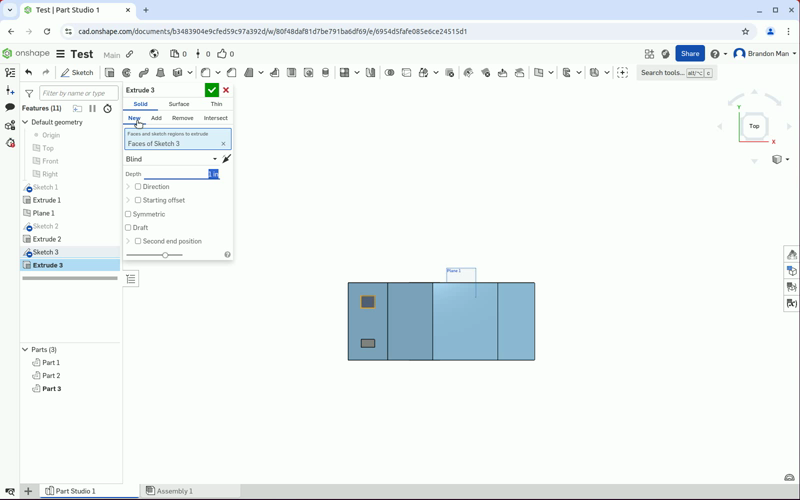
text(5.296)
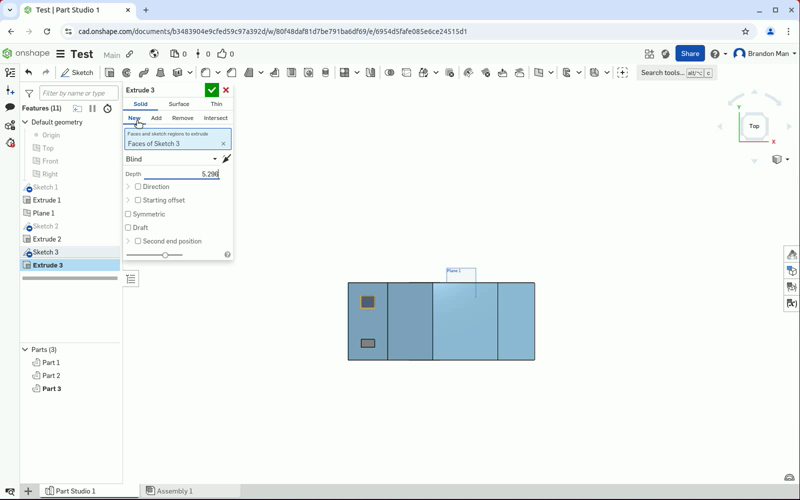
key(enter)
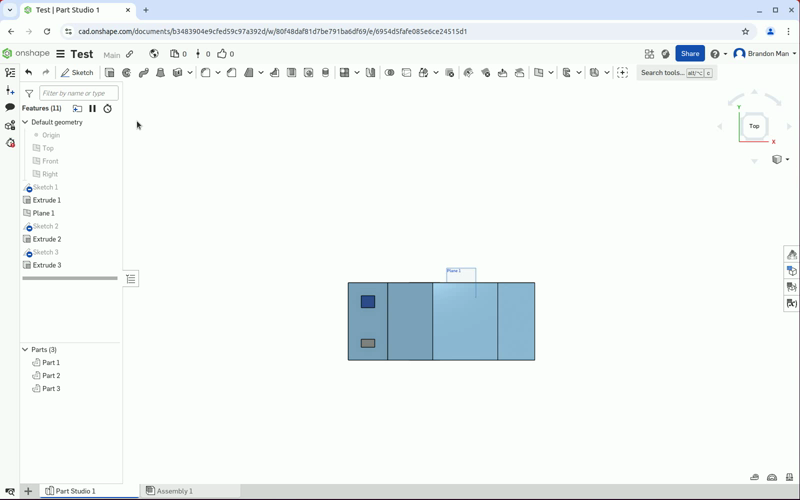
key(shift+h)
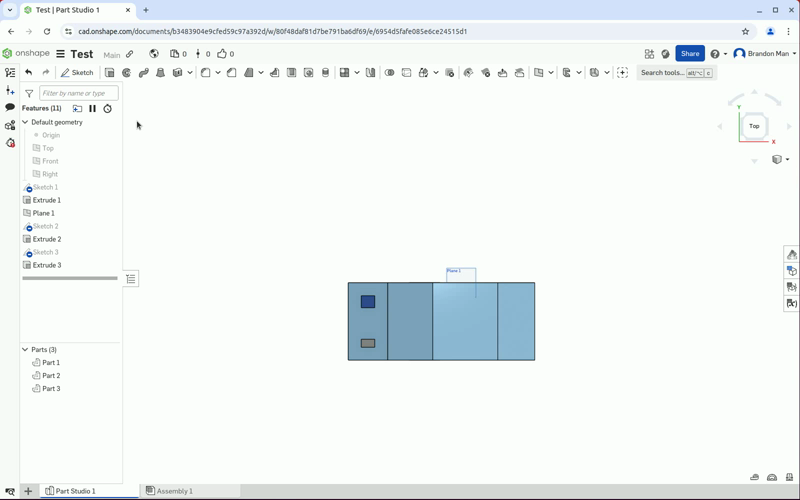
key(shift+h)
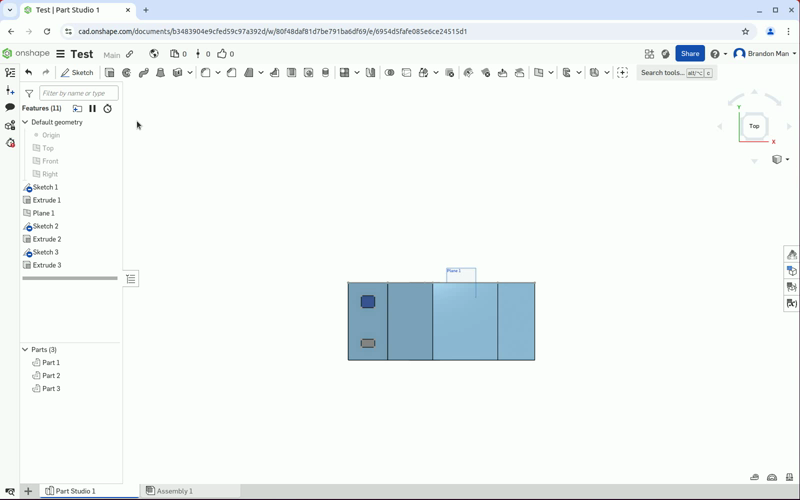
key(shift+7)
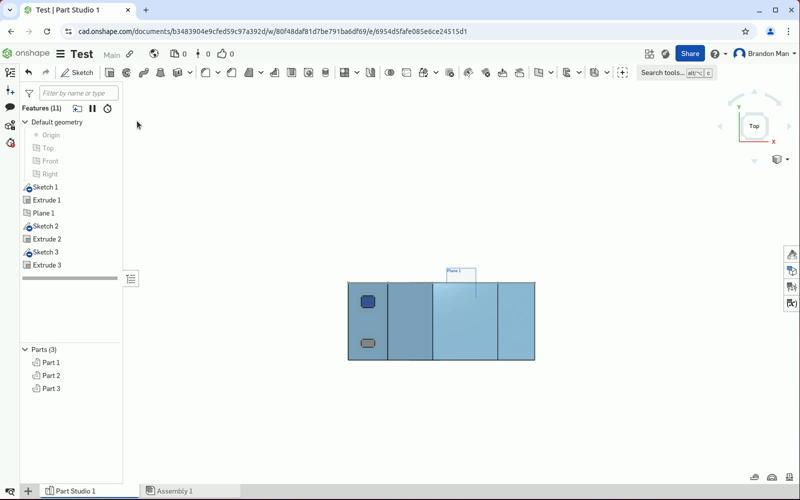
key(up, 3)
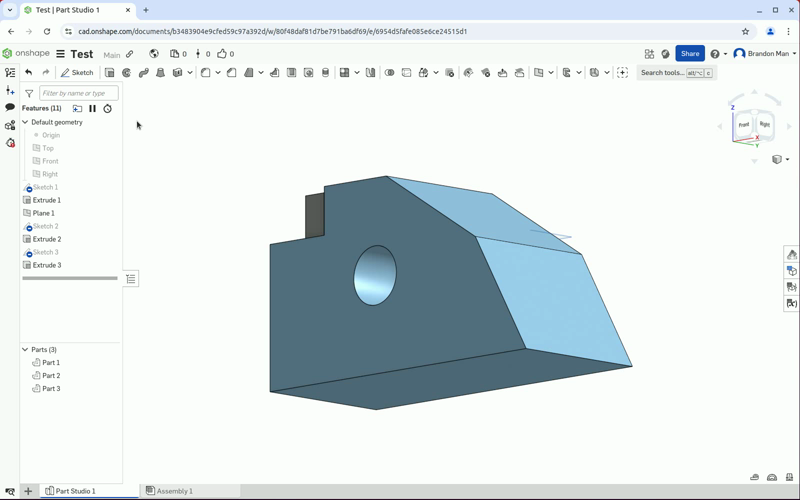
key(left, 3)
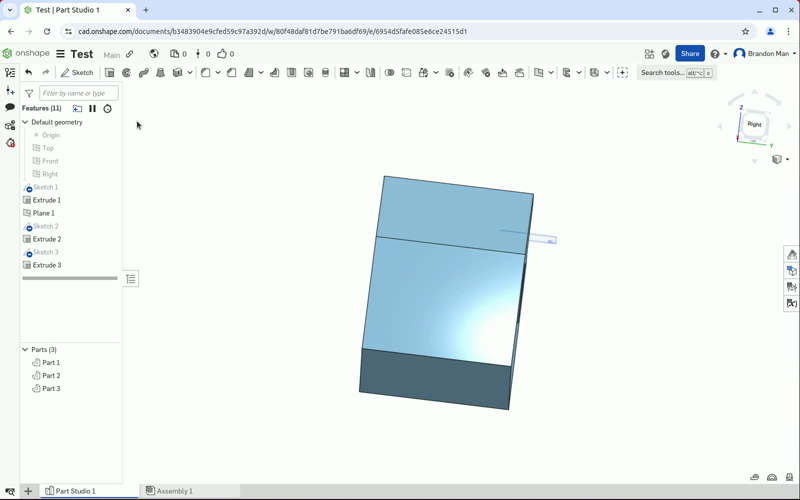
key(right, 3)
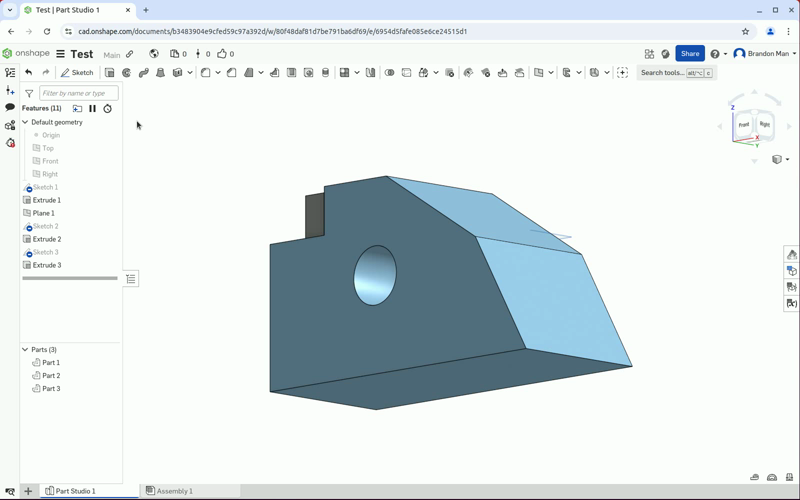
key(down, 3)
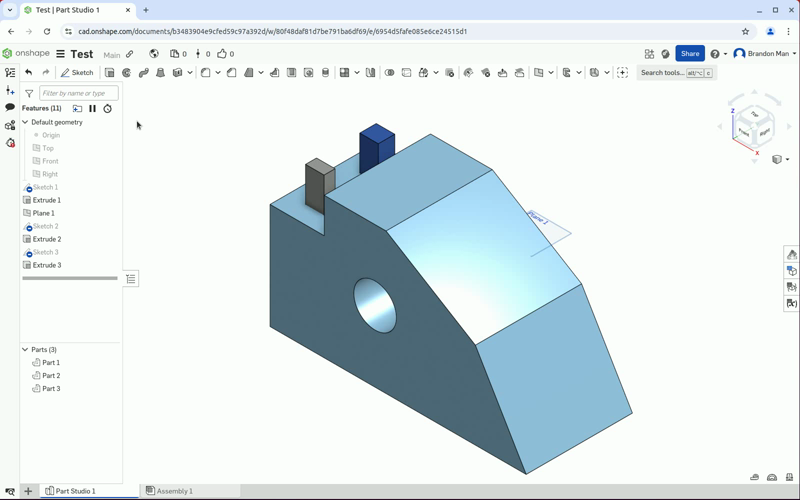
mouse_move(73, 189)
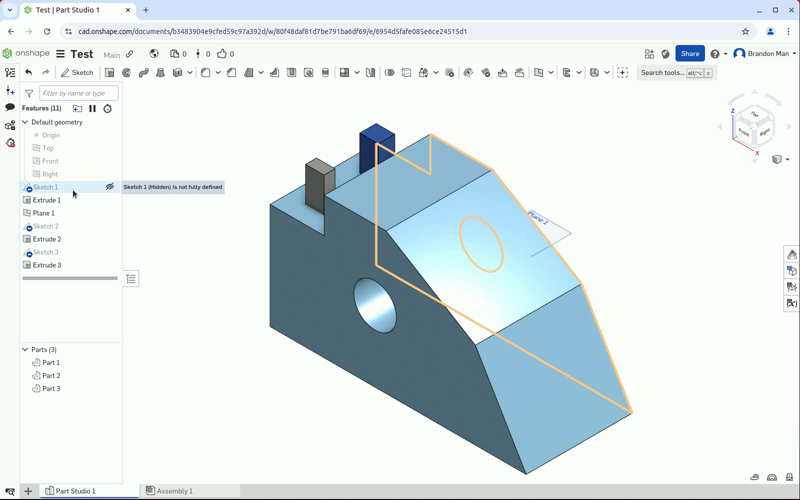
click(73, 189)